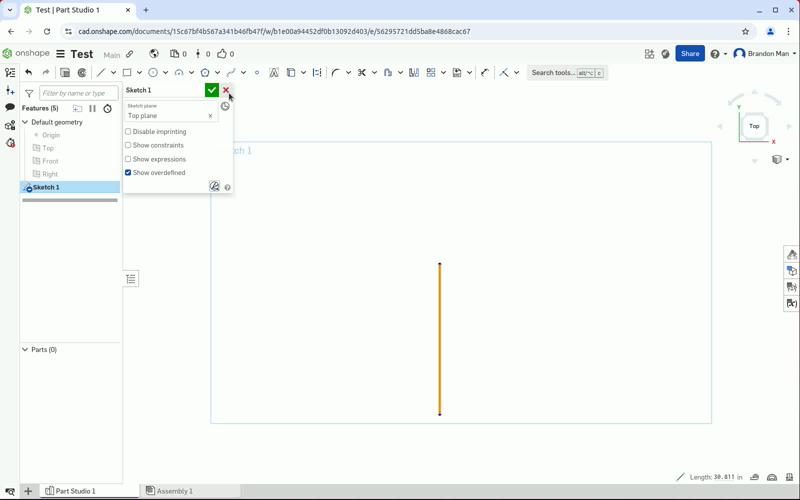
key(shift+h)
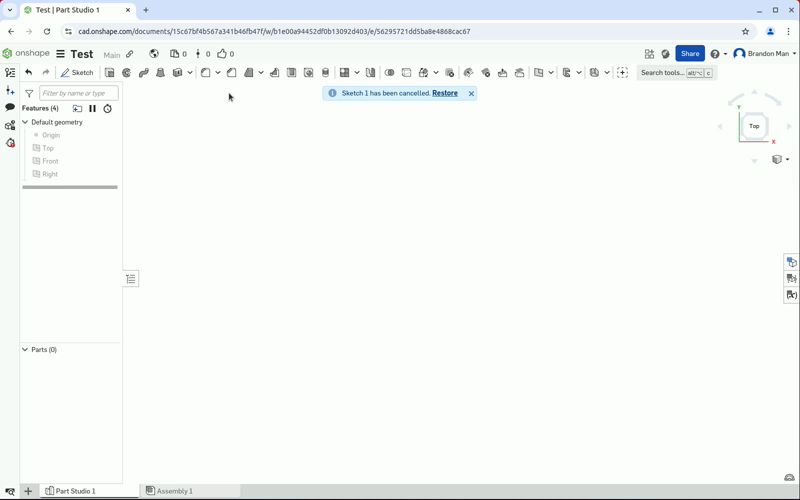
mouse_move(73, 352)
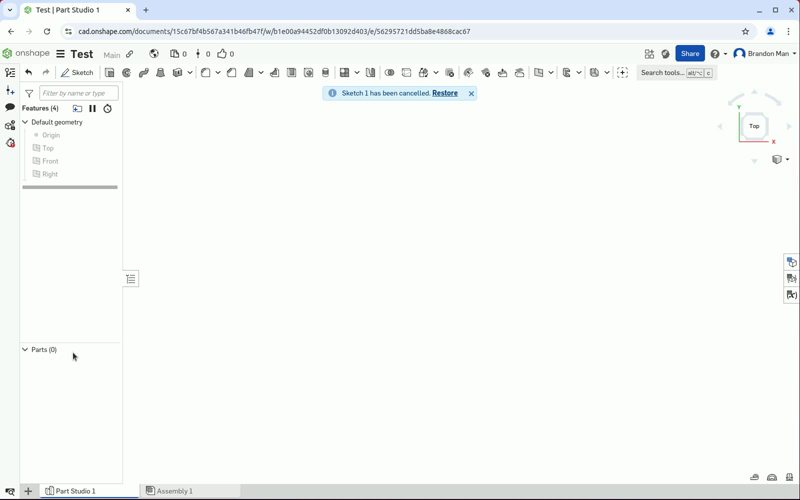
key(y)
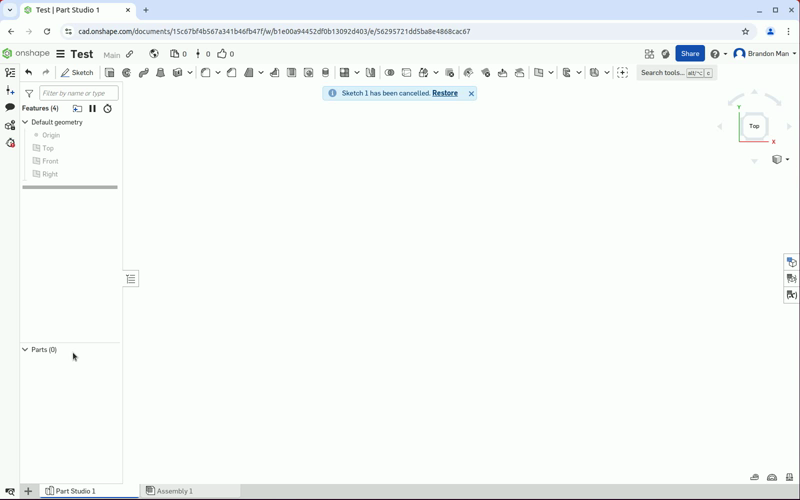
key(shift+p)
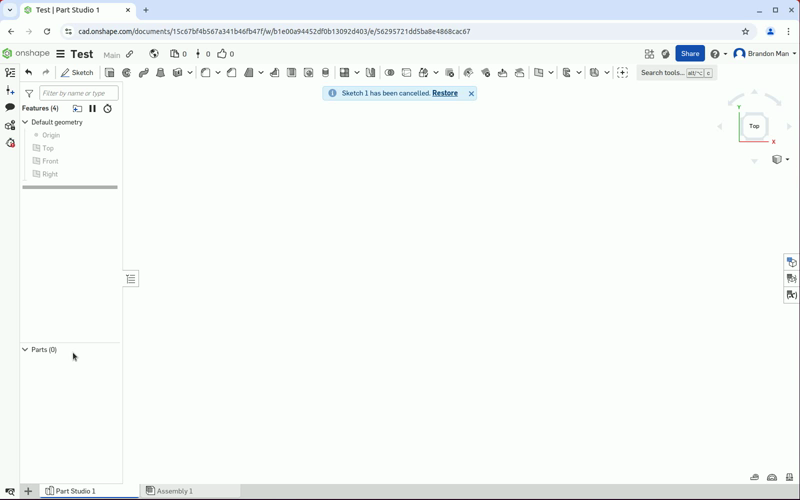
key(space)
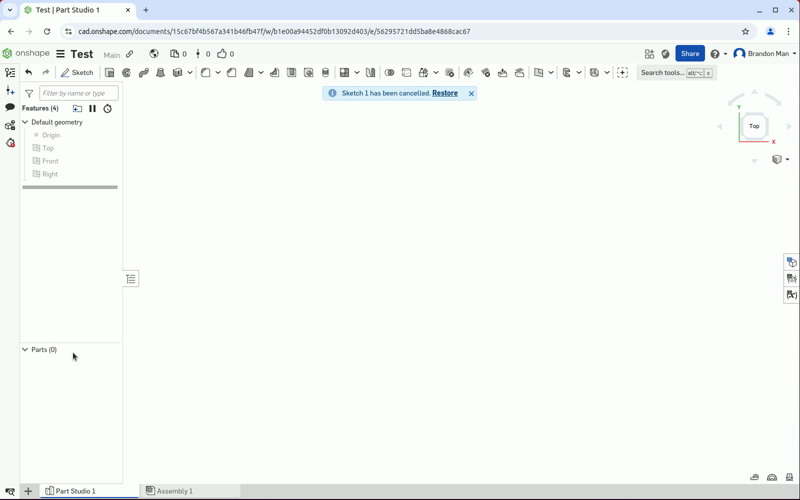
key_down(shift)
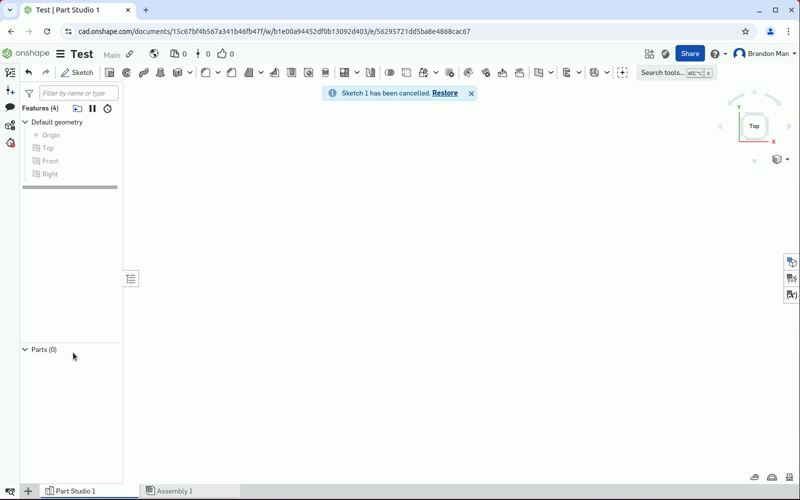
key(up)
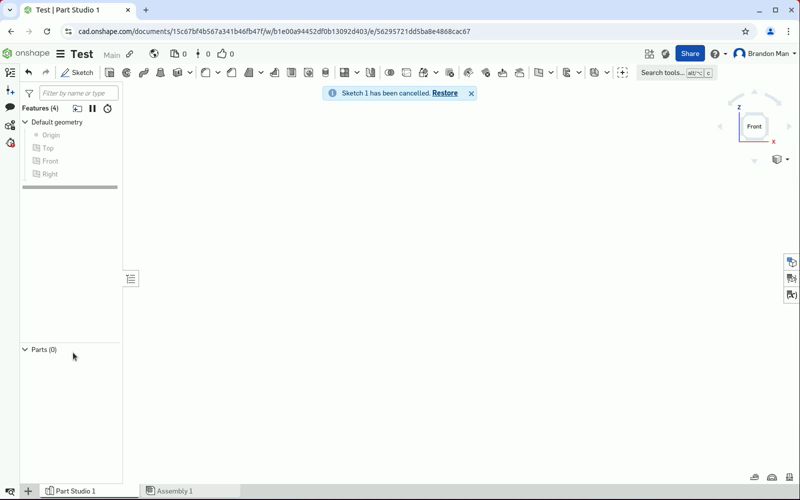
key_up(shift)
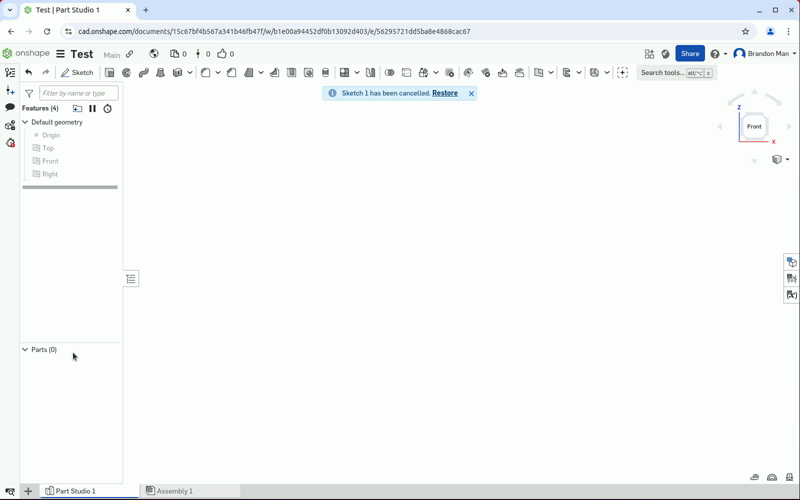
key(space)
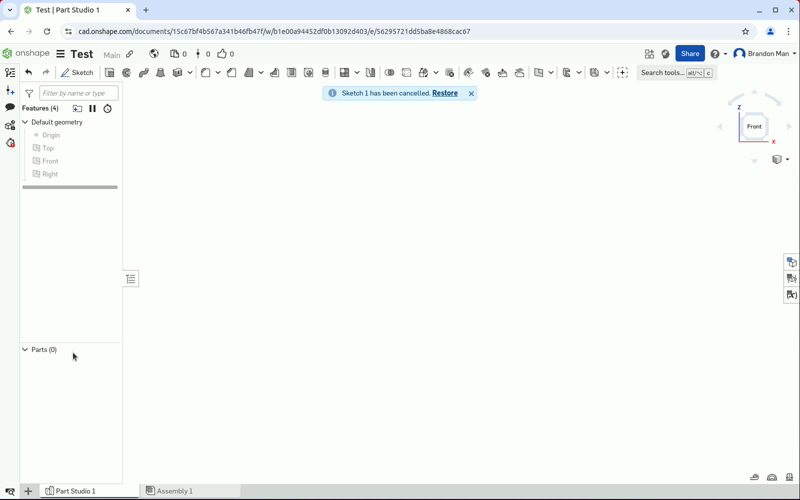
key_down(shift)
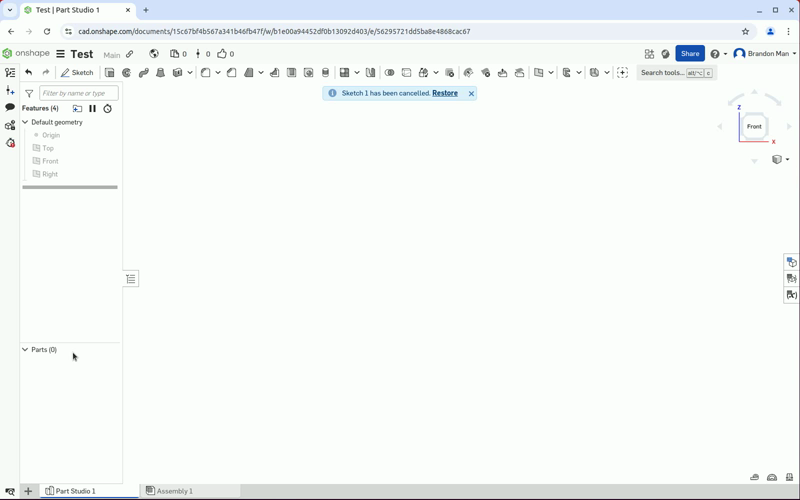
key(left)
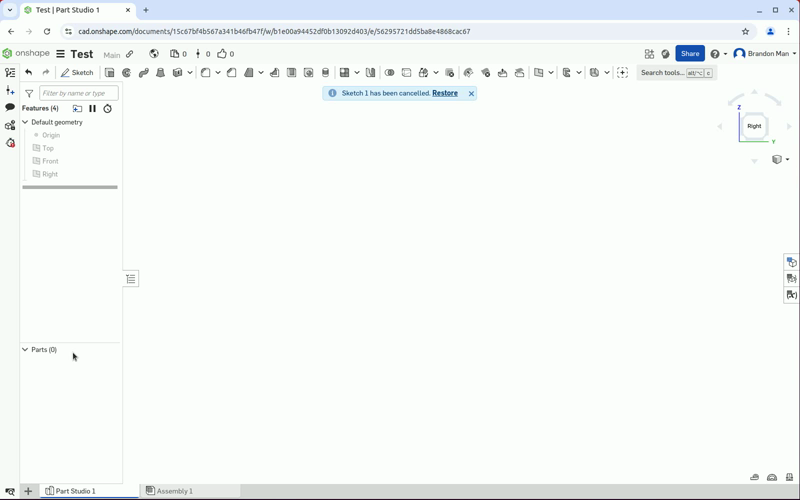
key_up(shift)
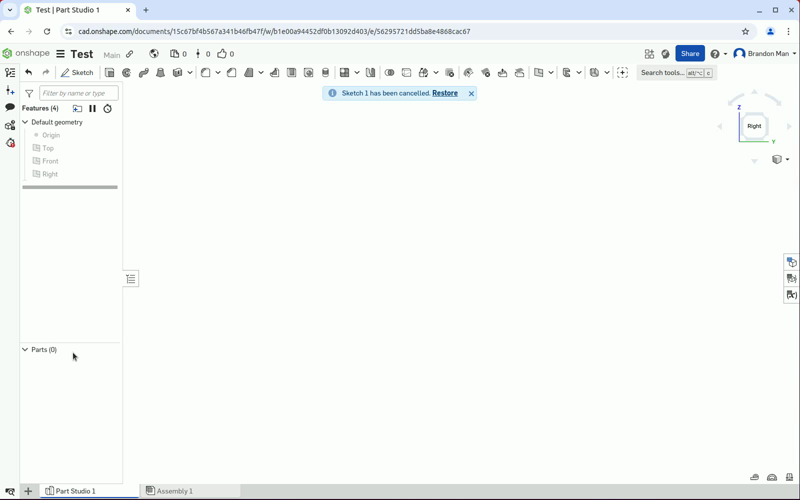
mouse_move(73, 352)
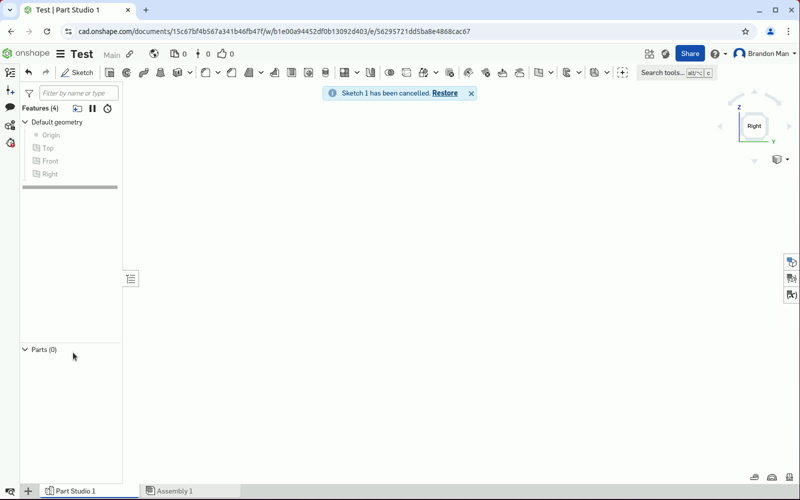
key(shift+y)
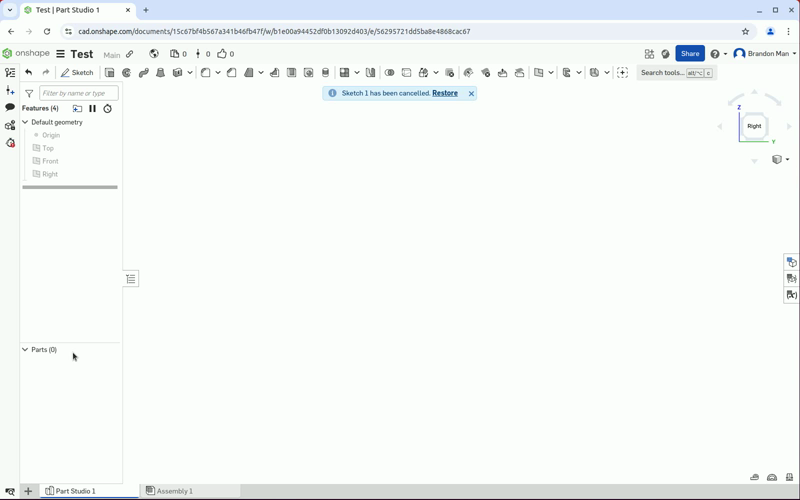
key(shift+s)
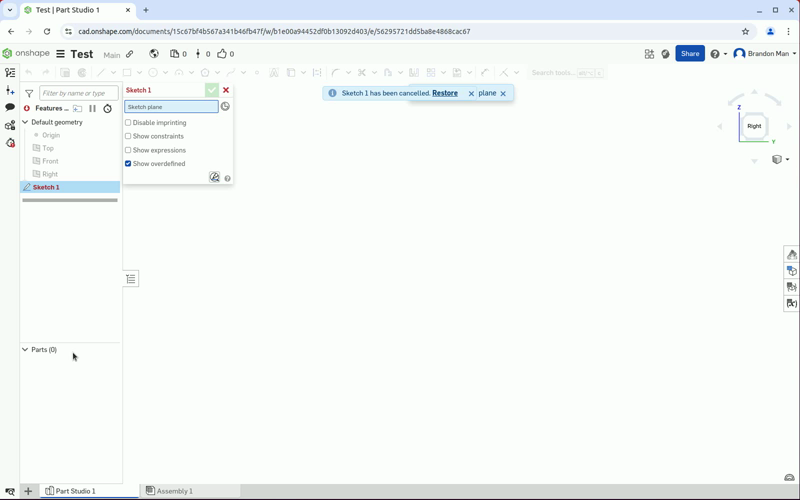
mouse_move(73, 176)
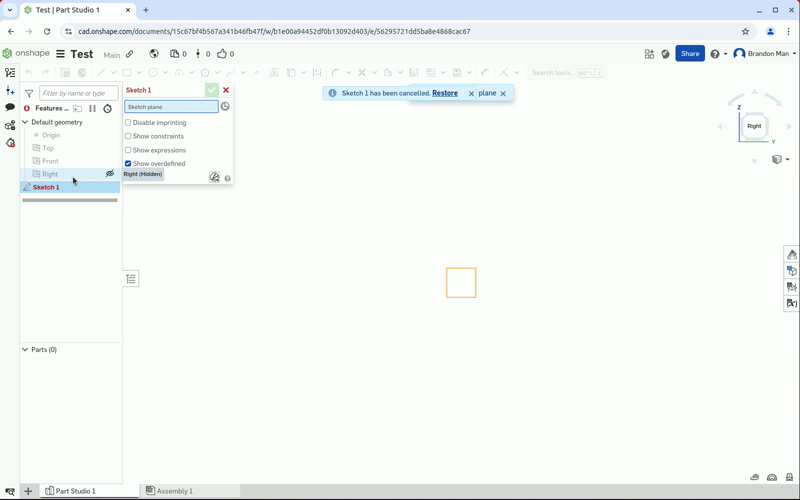
click(73, 176)
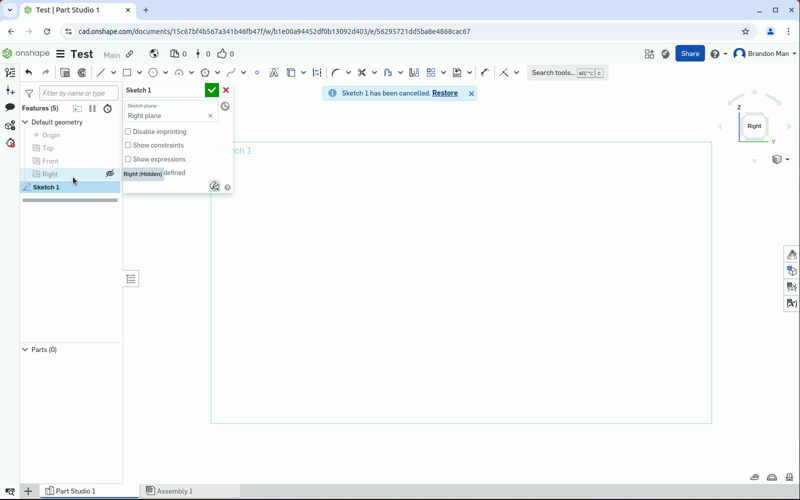
mouse_move(73, 352)
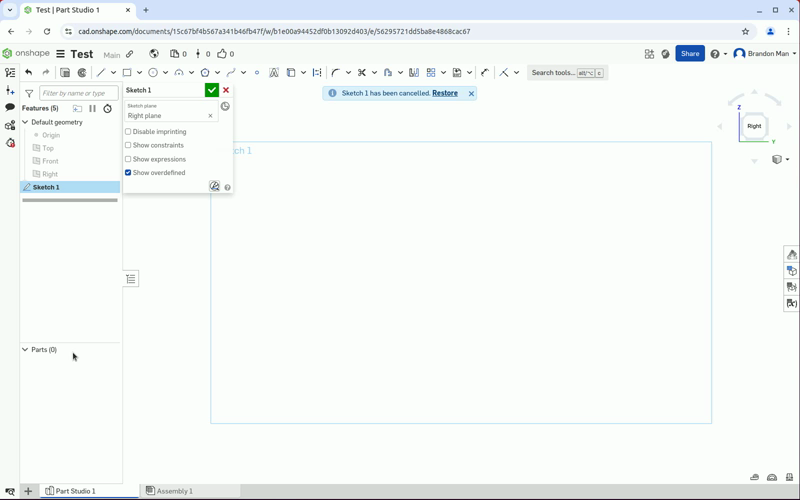
key(y)
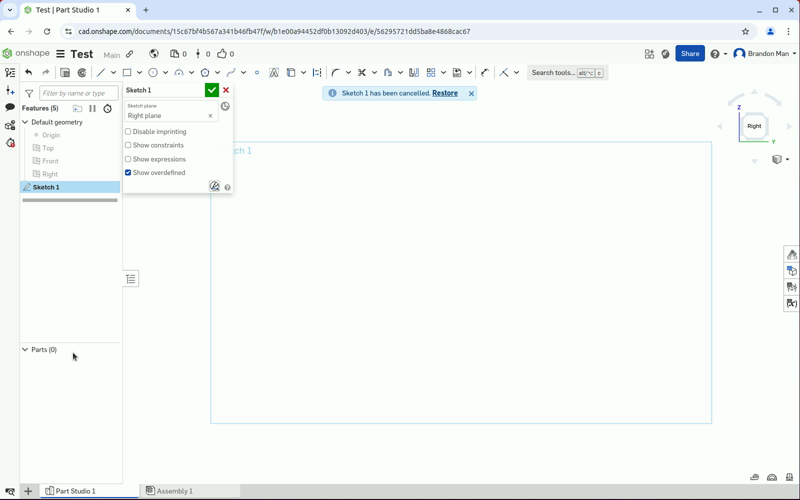
key(l)
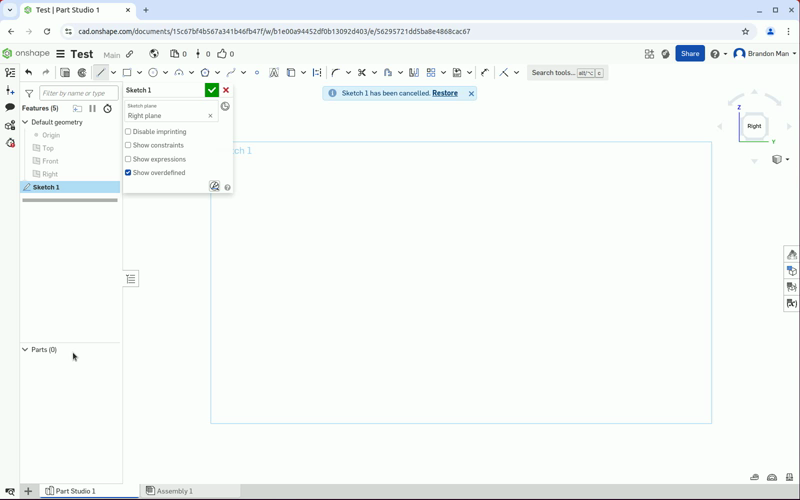
key_down(shift)
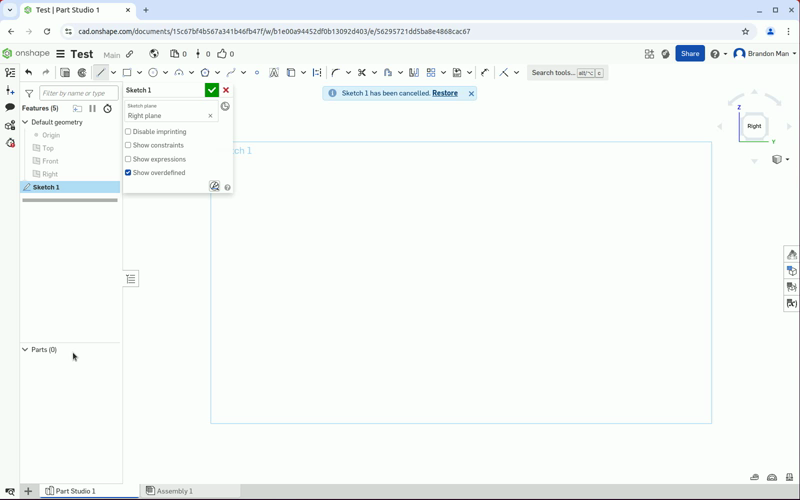
mouse_move(460, 282)
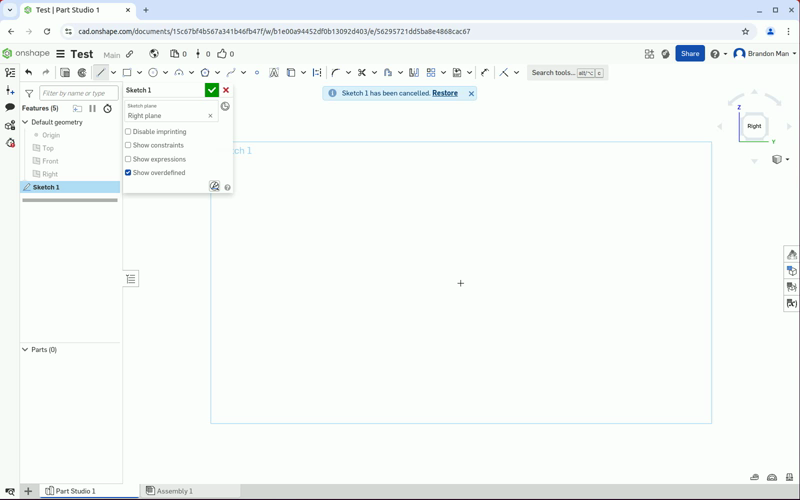
click(460, 282)
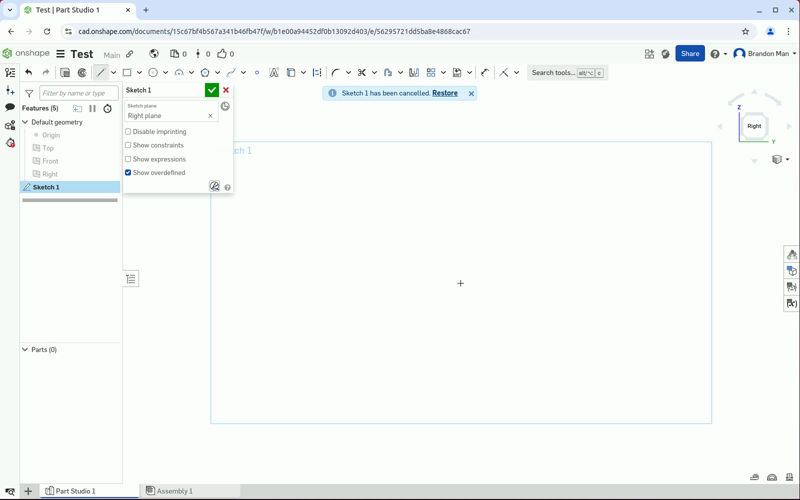
key_up(shift)
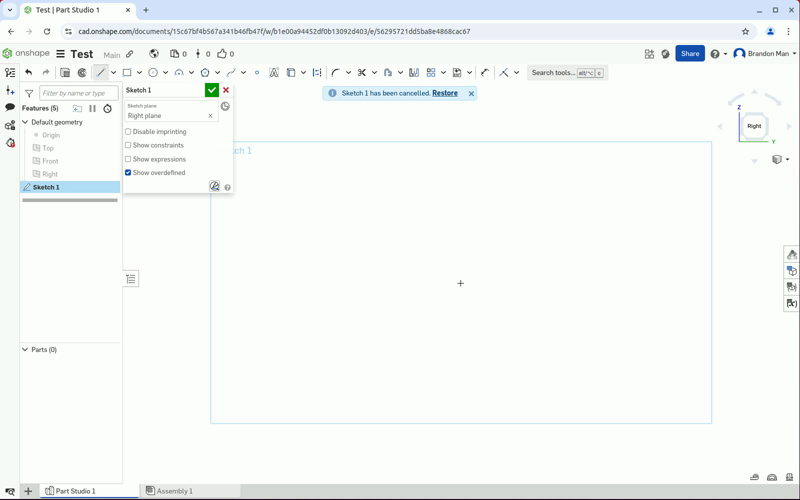
key_down(shift)
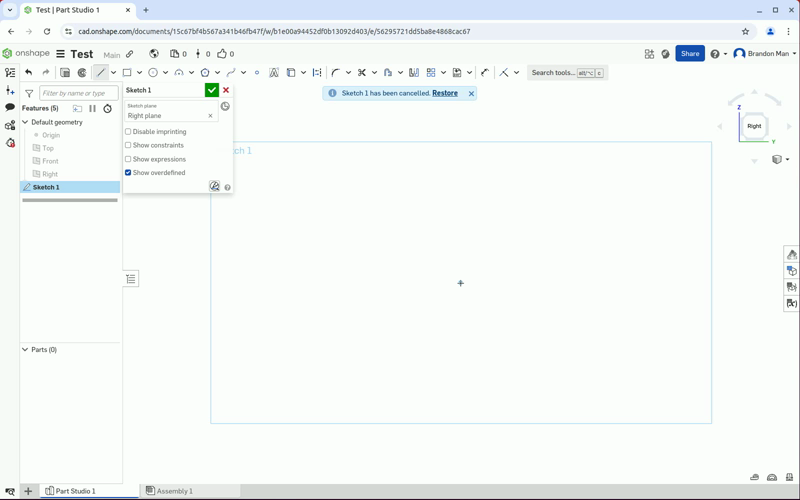
mouse_move(531, 282)
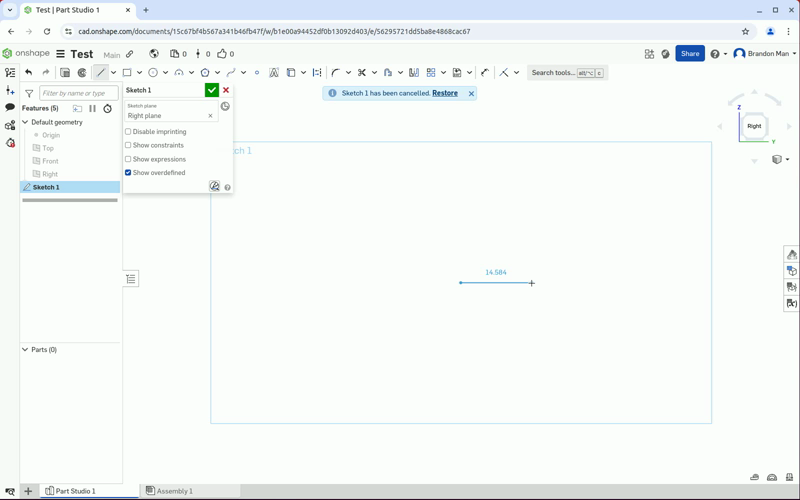
click(531, 282)
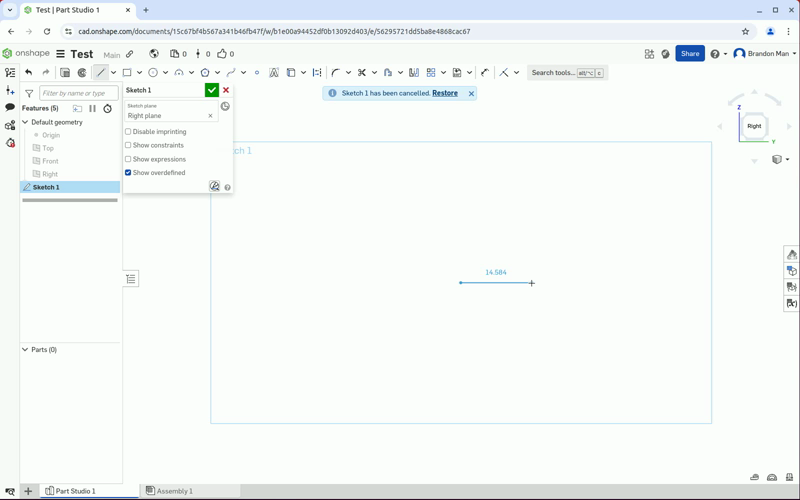
key_up(shift)
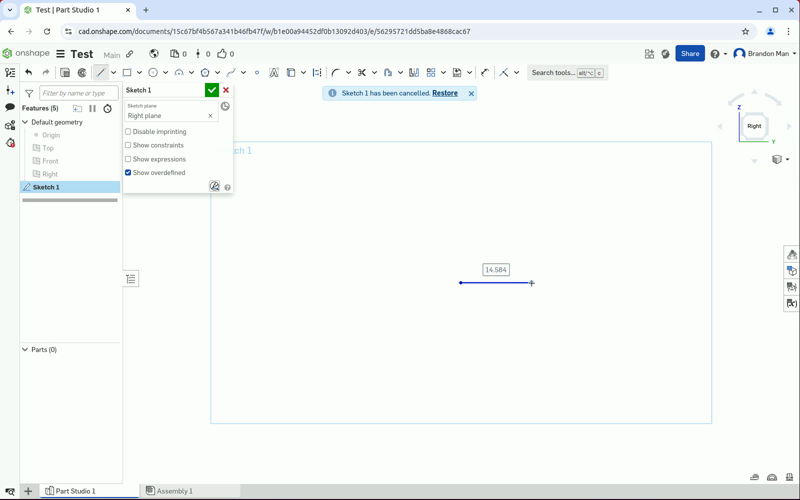
key_down(shift)
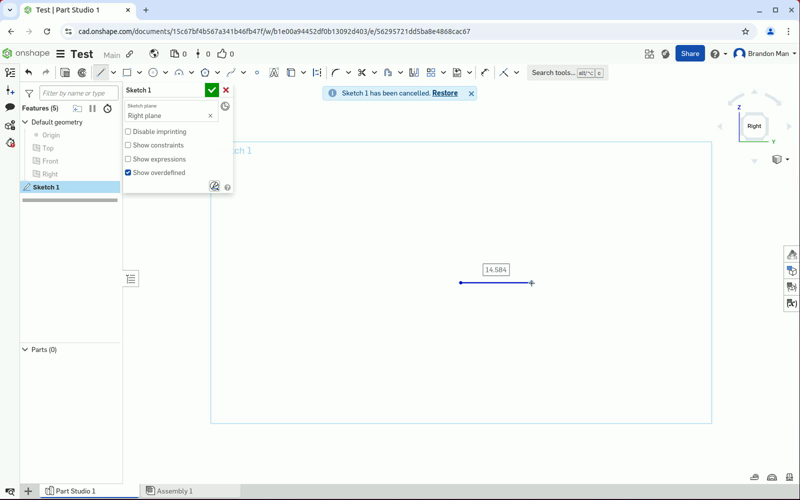
mouse_move(531, 212)
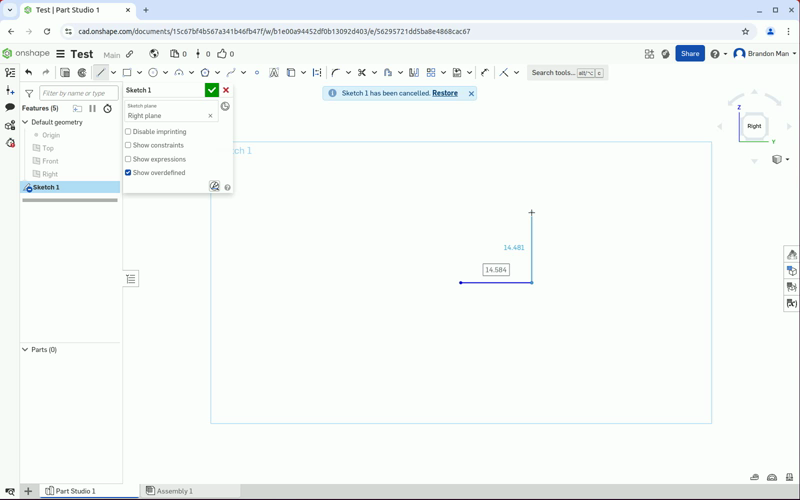
click(531, 212)
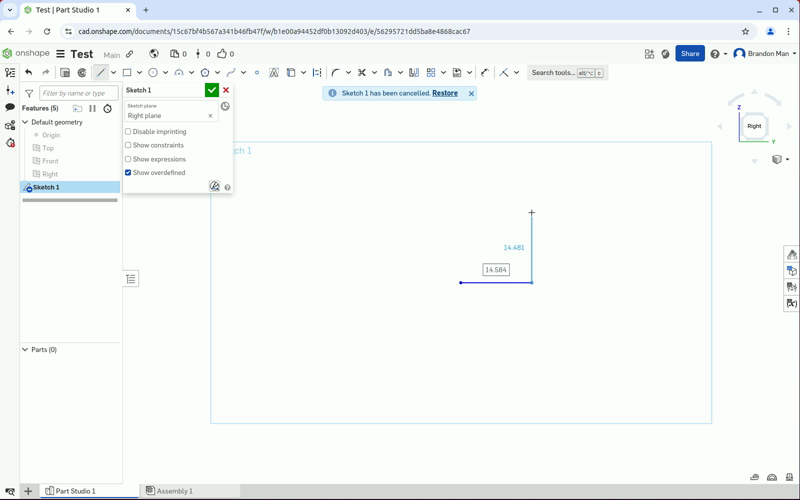
key_up(shift)
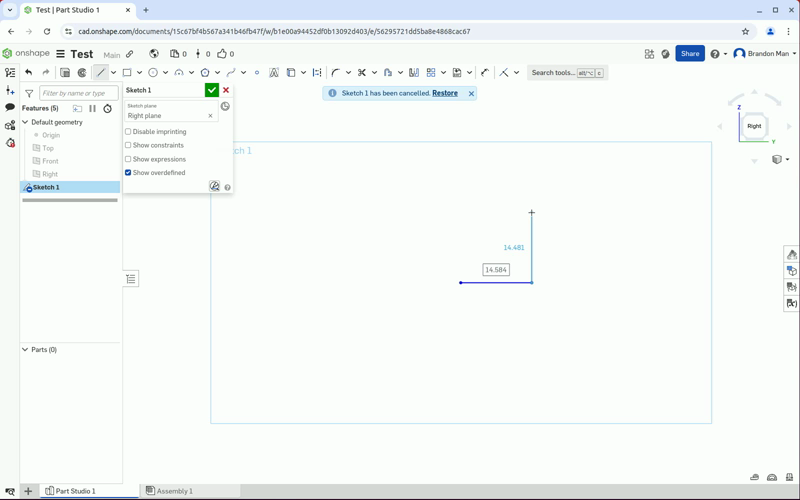
key_down(shift)
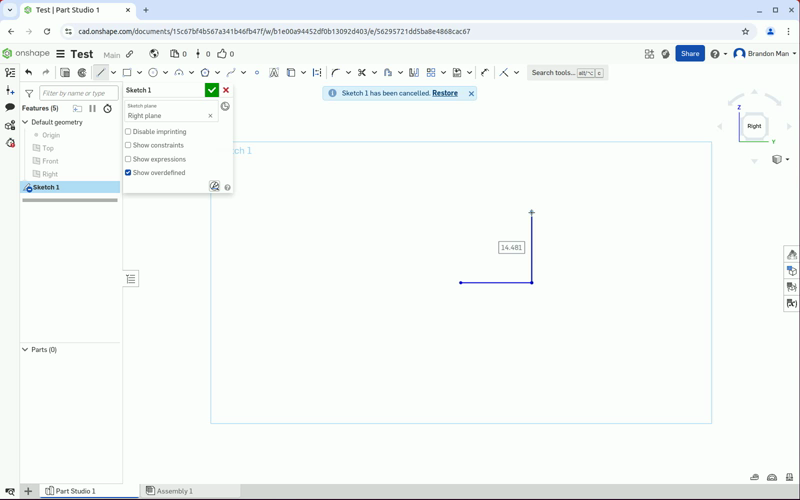
mouse_move(561, 212)
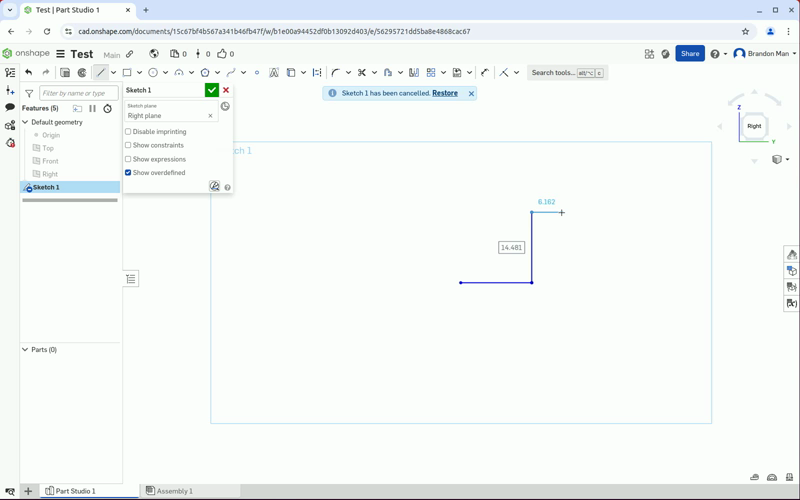
mouse_move(503, 212)
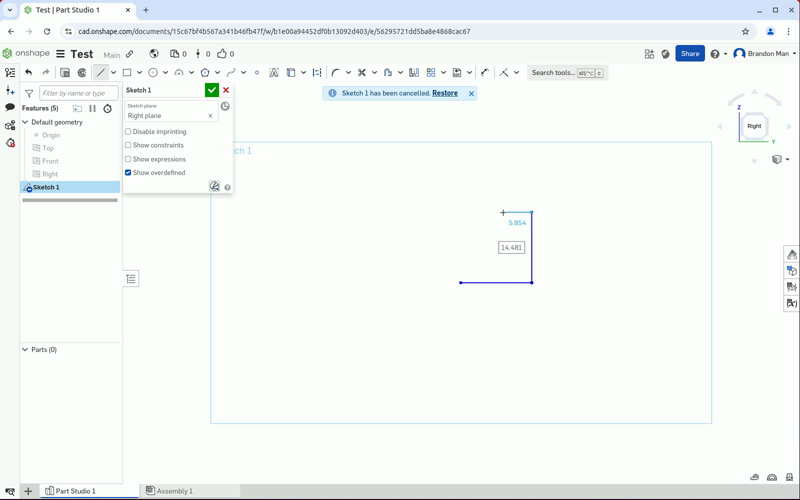
click(503, 212)
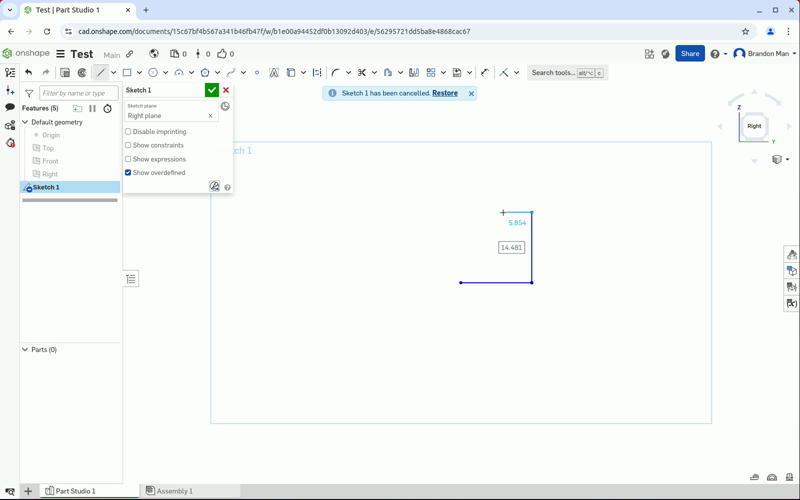
key_up(shift)
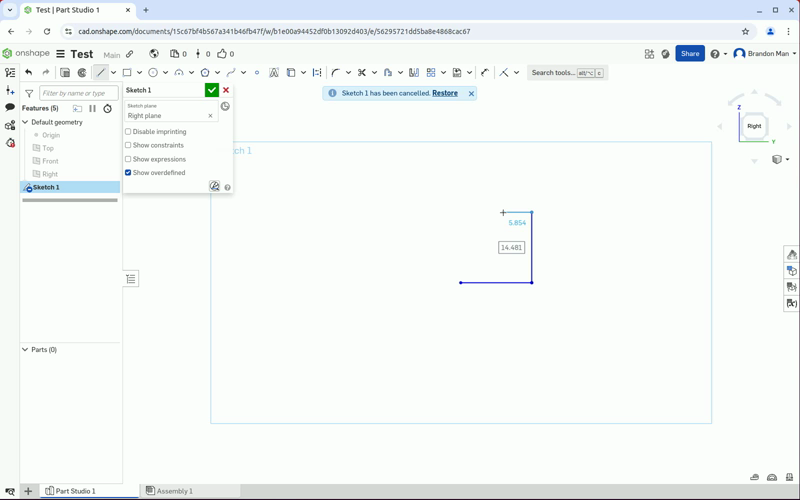
key_down(shift)
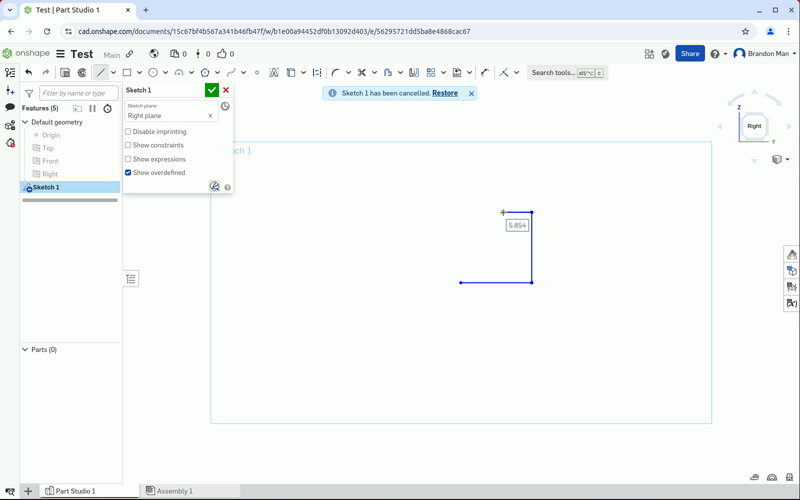
mouse_move(533, 212)
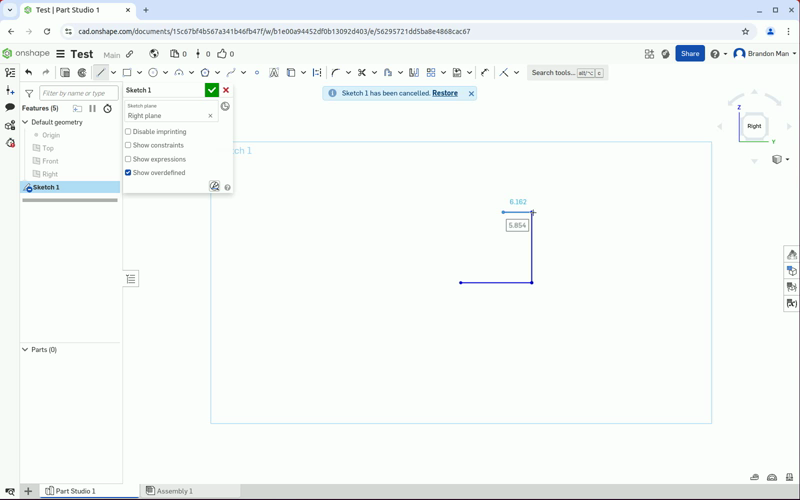
mouse_move(503, 254)
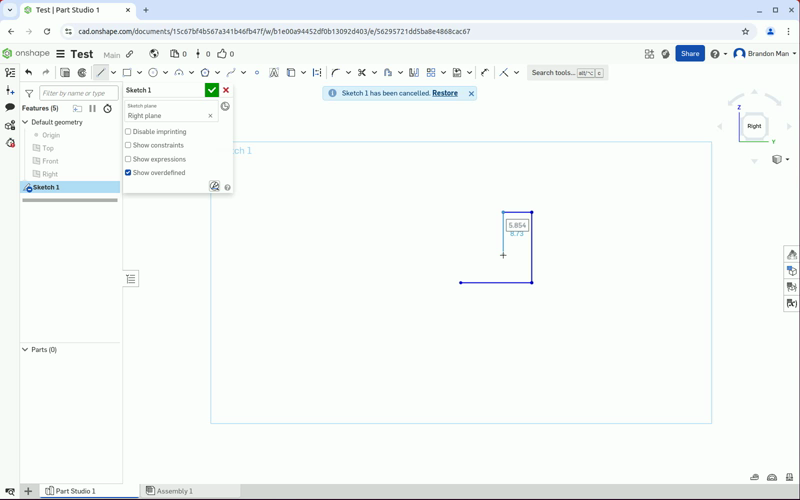
click(503, 254)
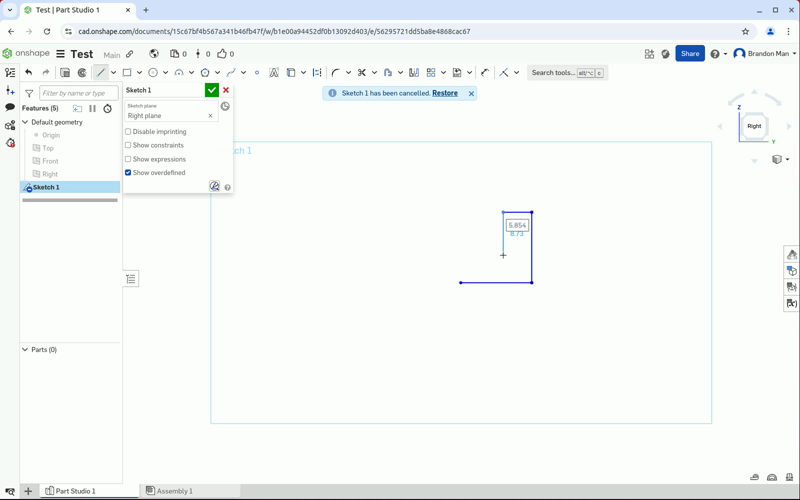
key_up(shift)
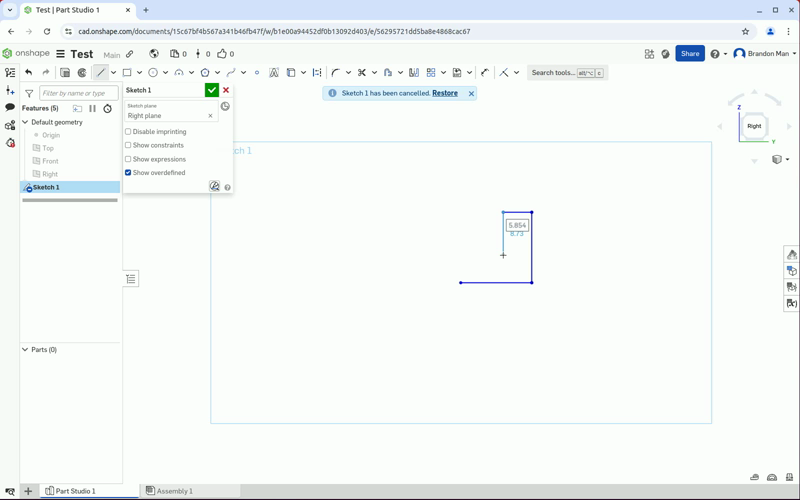
key_down(shift)
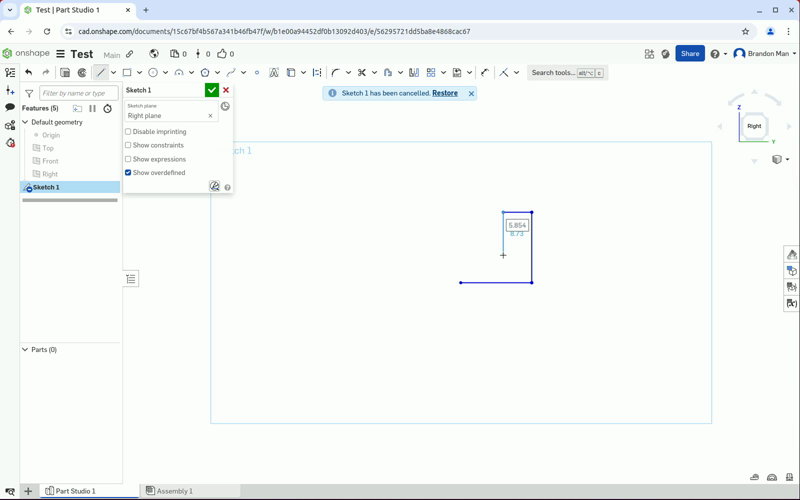
mouse_move(533, 254)
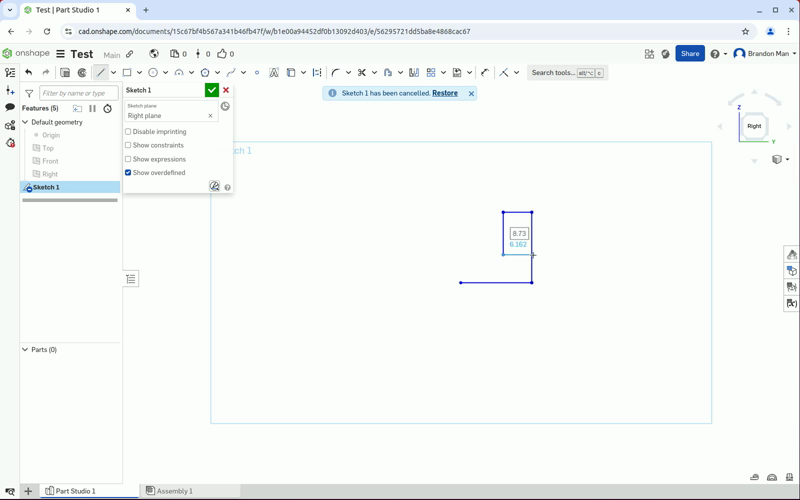
mouse_move(460, 254)
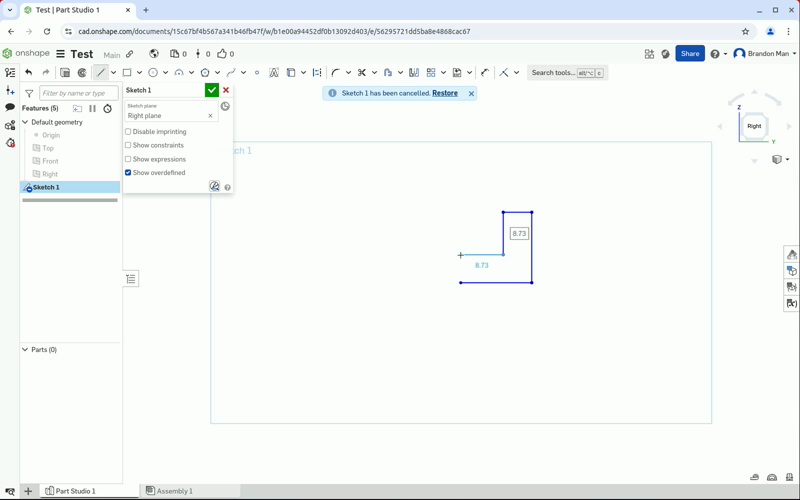
click(460, 254)
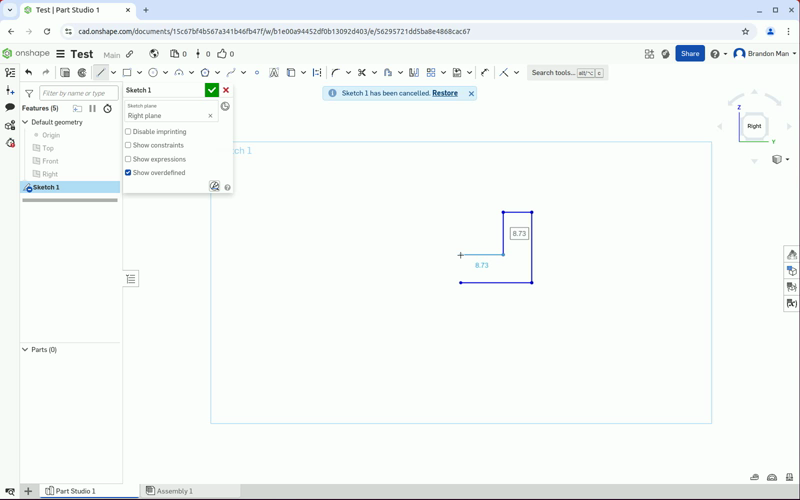
key_up(shift)
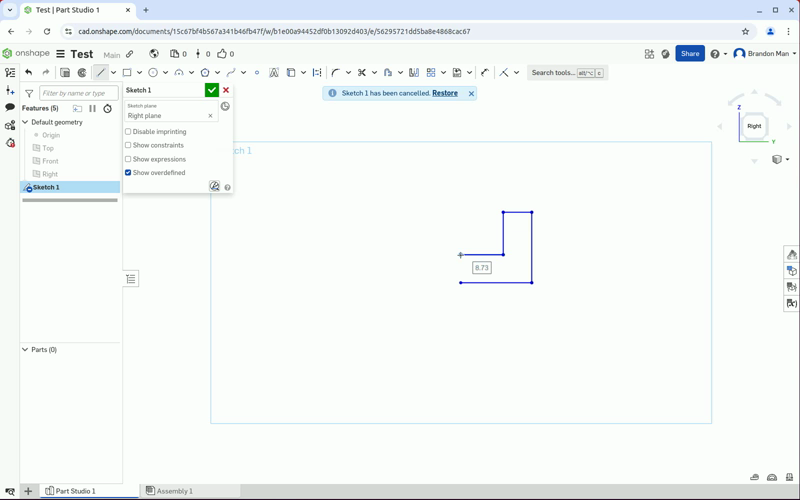
mouse_move(490, 254)
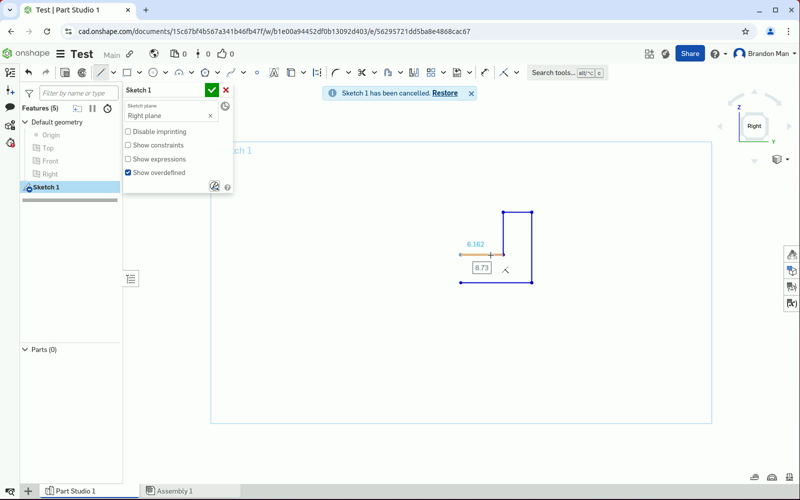
key_down(shift)
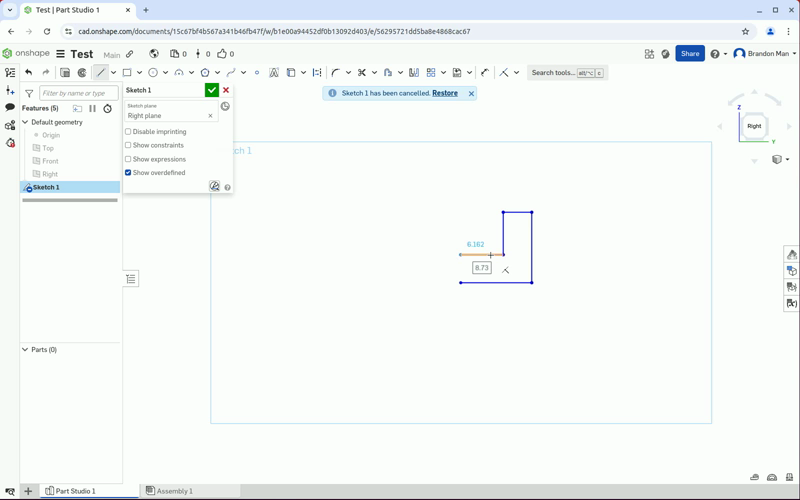
mouse_move(460, 282)
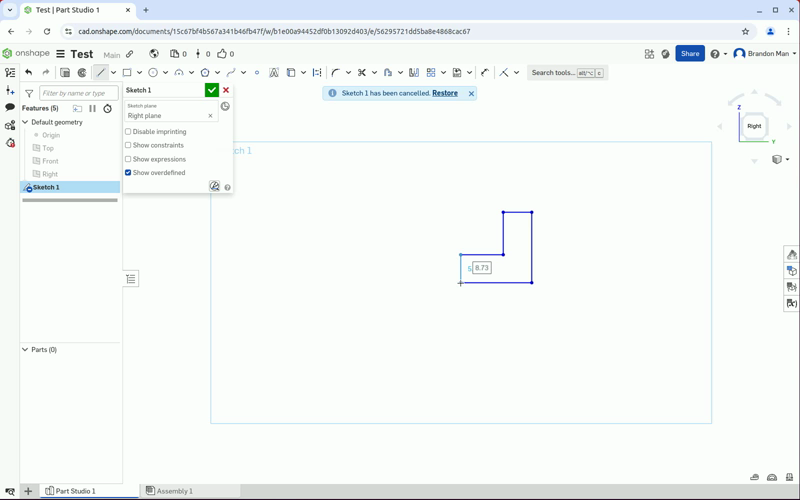
key_up(shift)
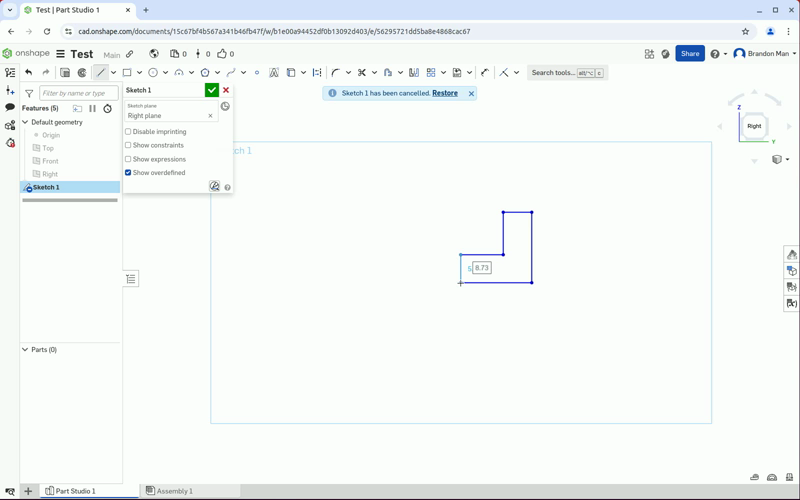
click(460, 282)
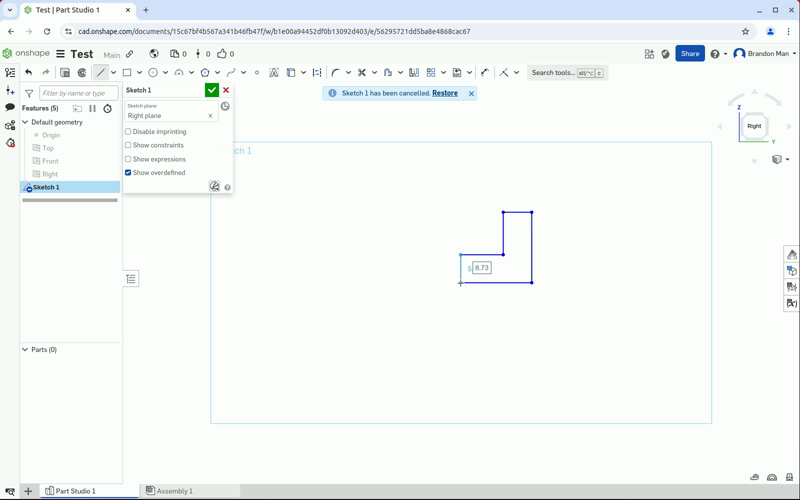
key(esc)
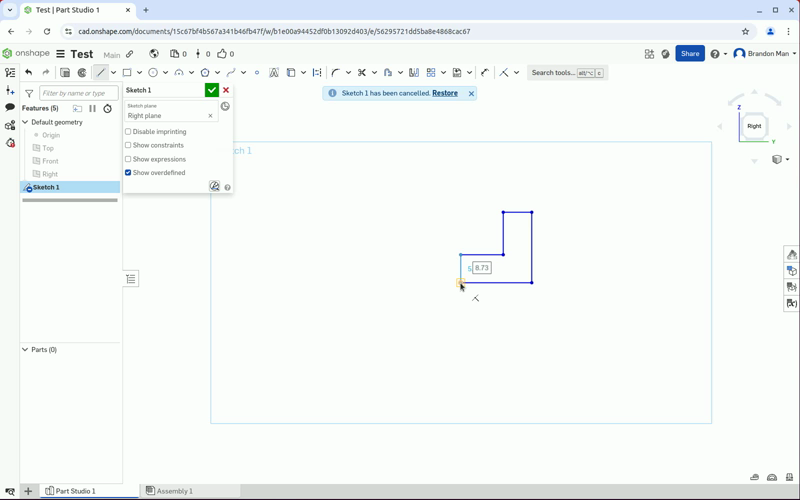
mouse_move(472, 269)
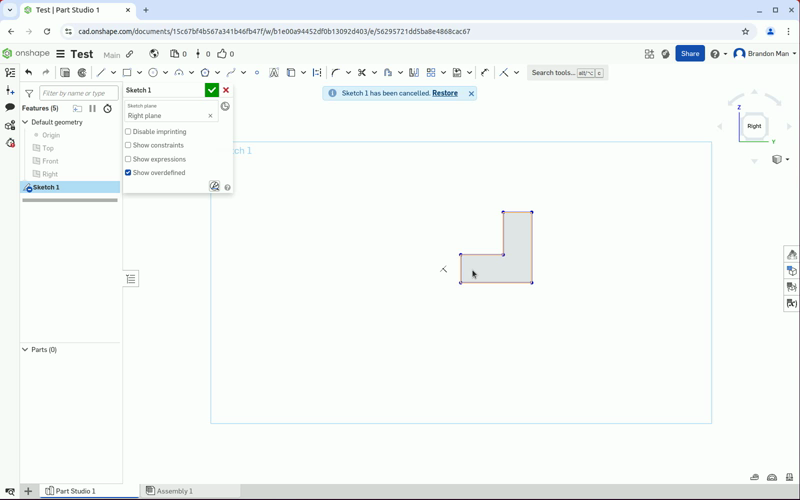
click(472, 269)
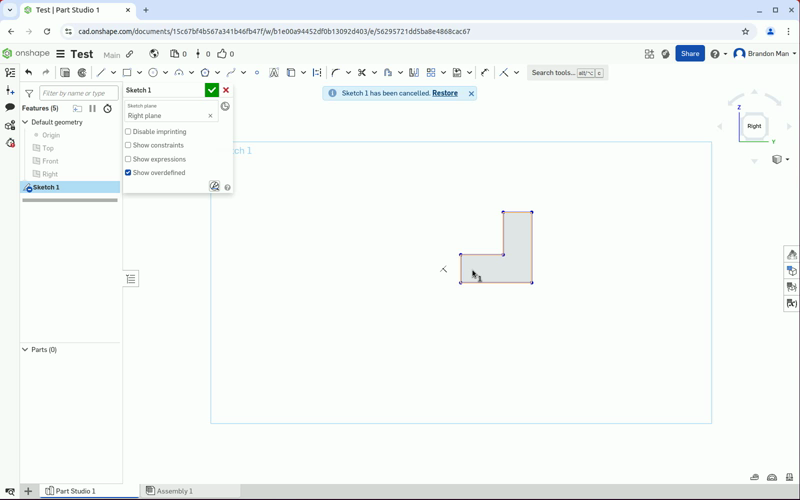
mouse_move(73, 352)
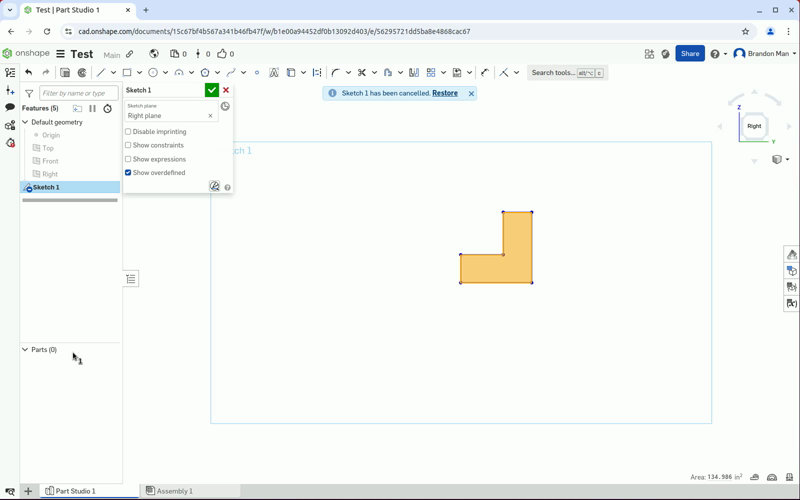
key(shift+y)
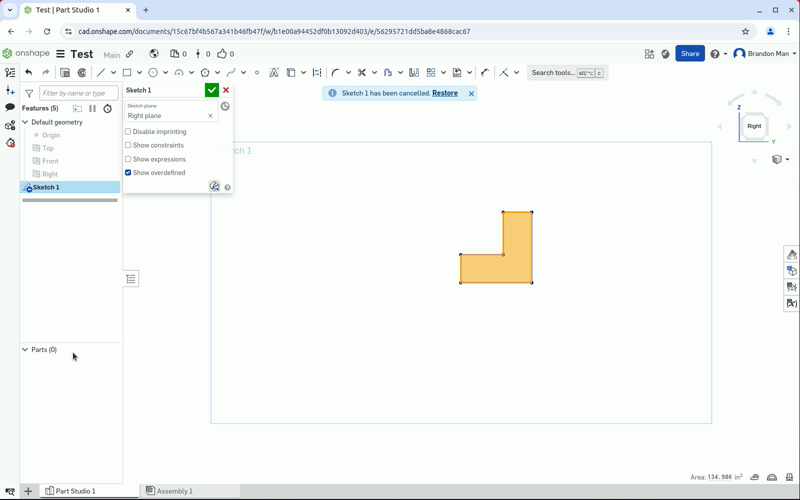
key(shift+e)
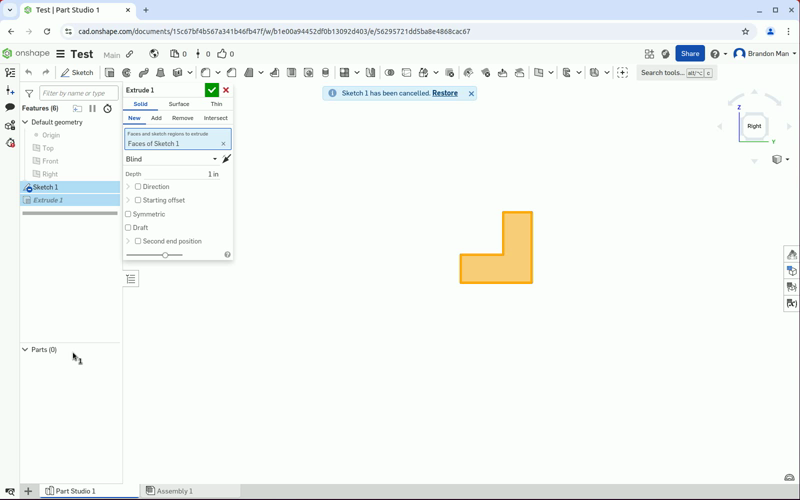
mouse_move(143, 106)
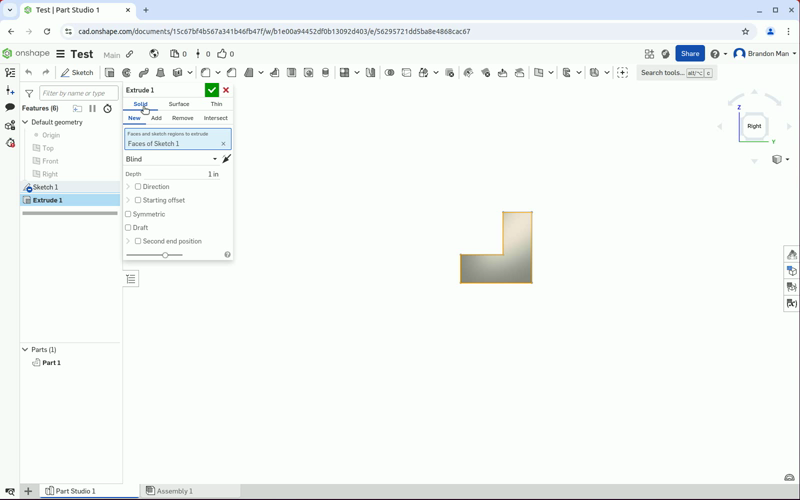
click(143, 106)
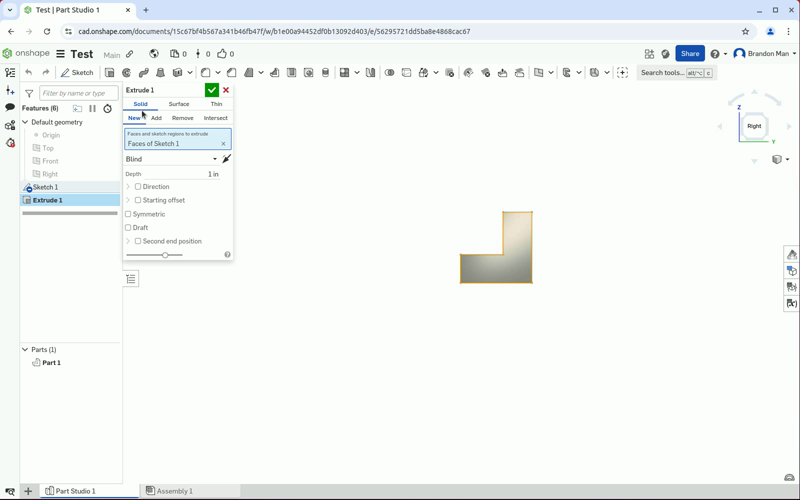
mouse_move(137, 120)
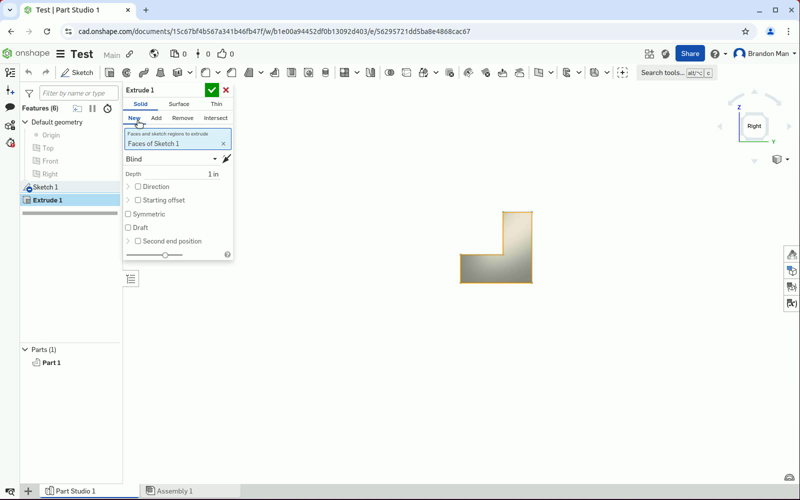
click(137, 120)
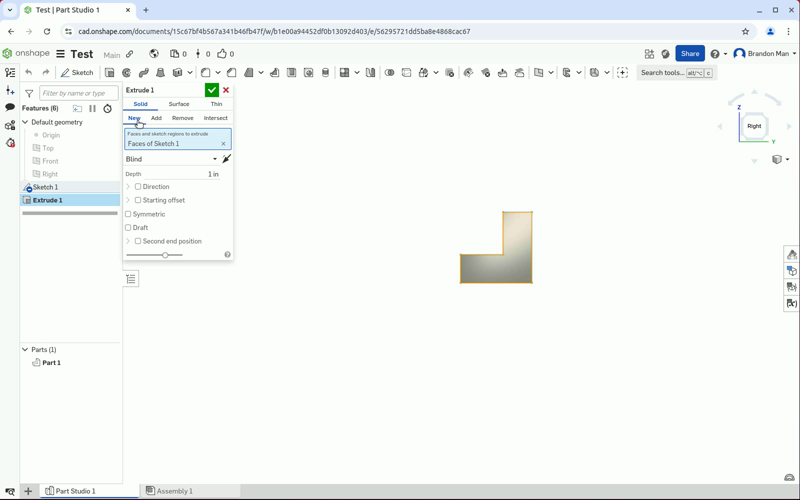
key(tab, 4)
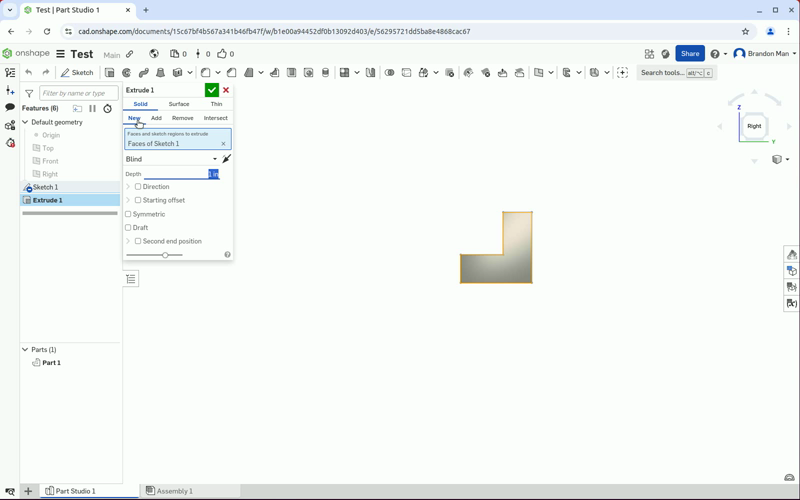
text(23.108)
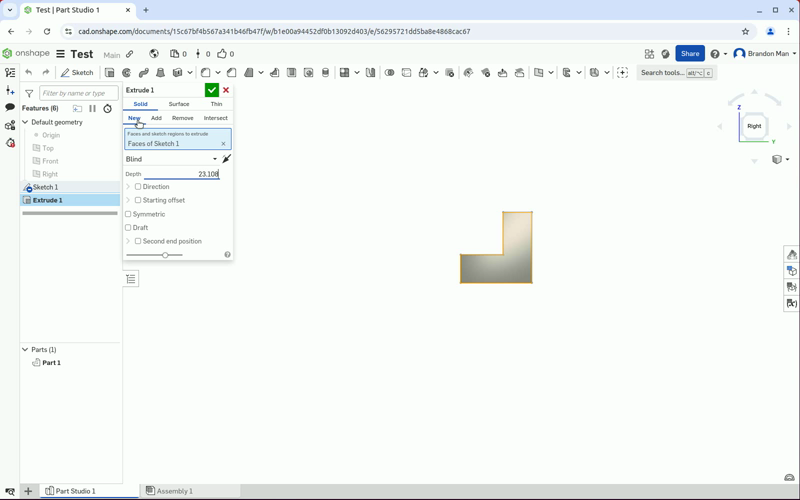
key(enter)
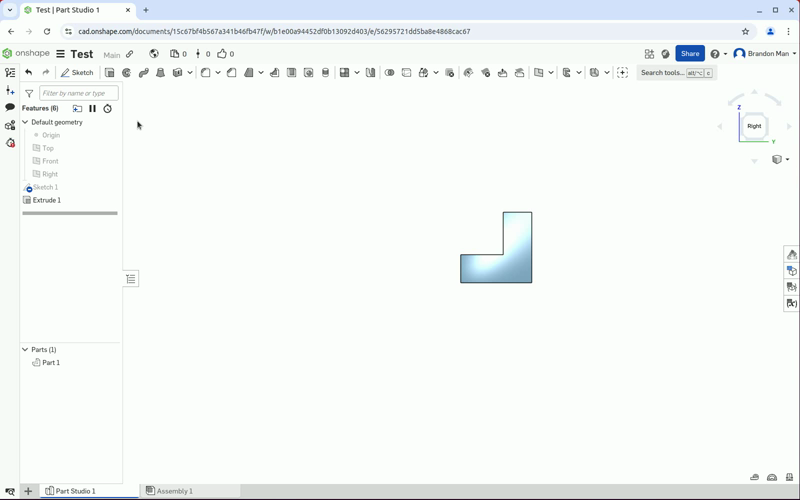
key(shift+h)
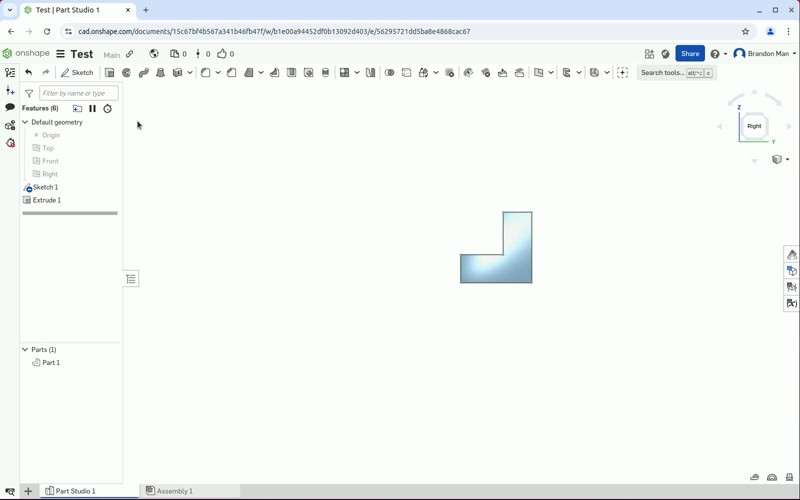
key(shift+h)
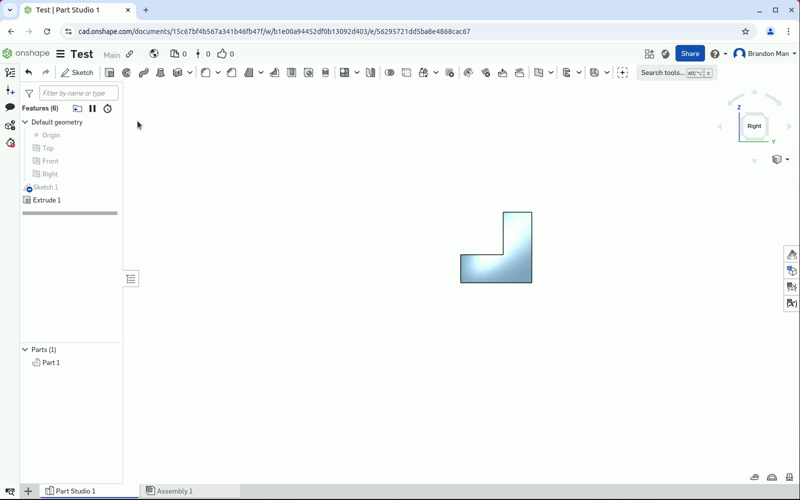
mouse_move(73, 189)
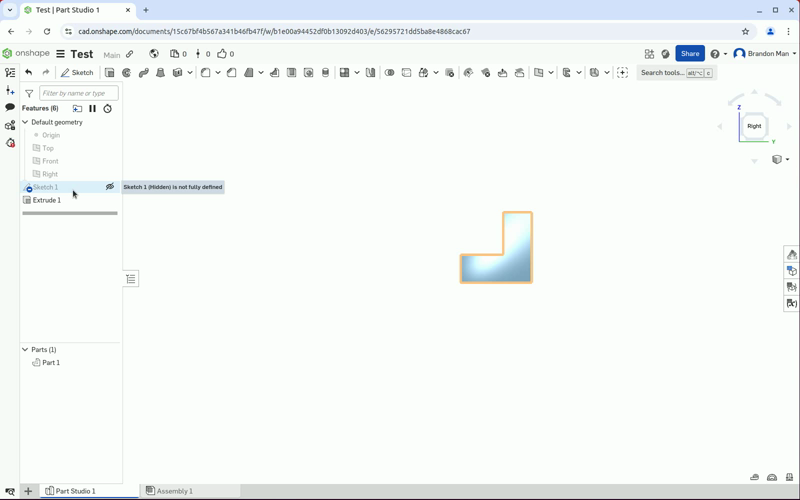
click(73, 189)
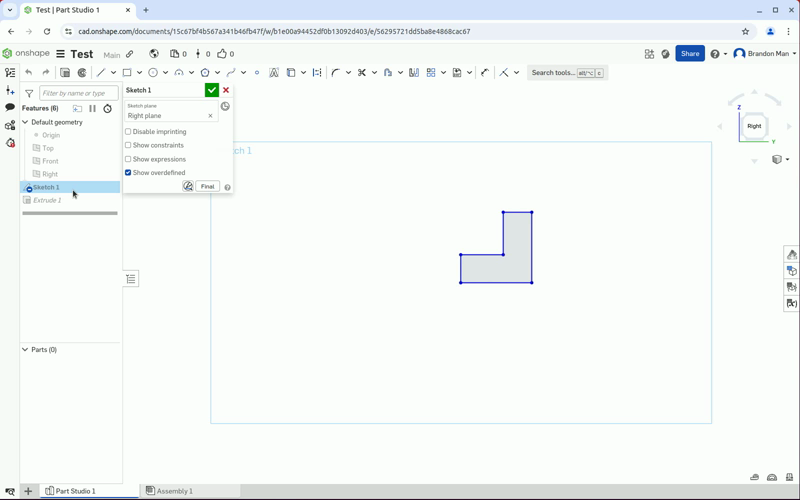
mouse_move(229, 92)
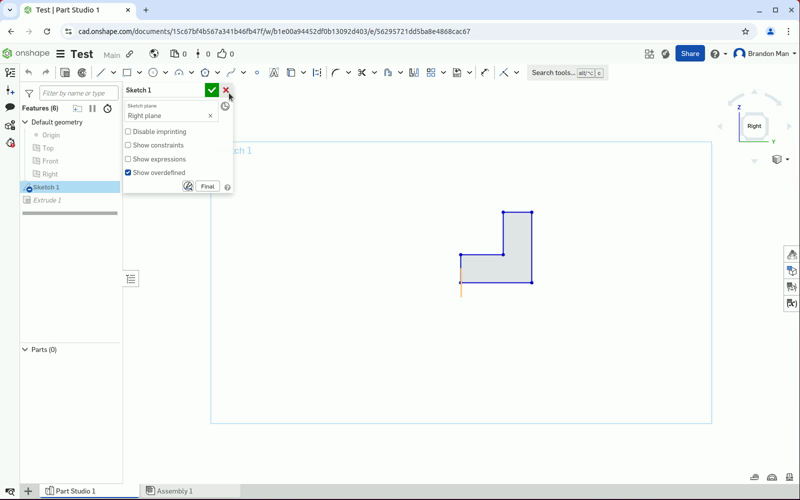
click(229, 92)
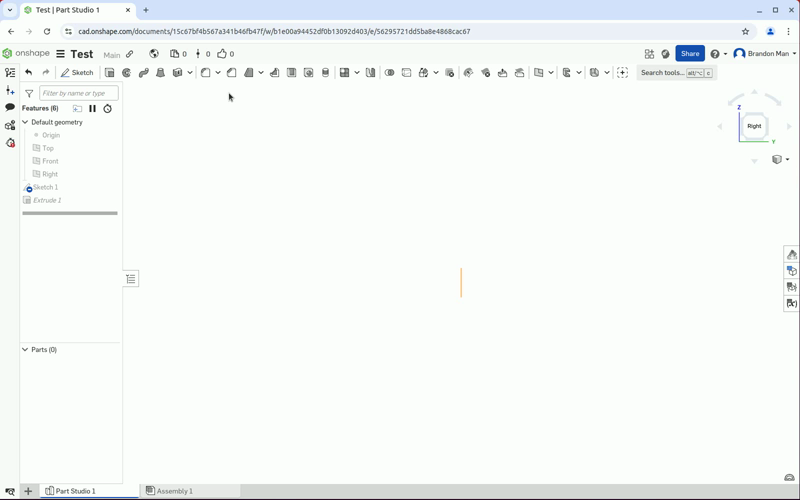
mouse_move(73, 352)
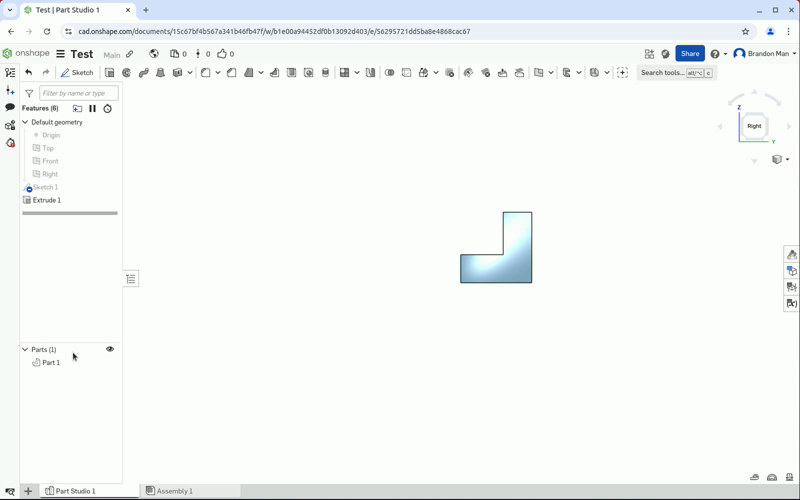
key(y)
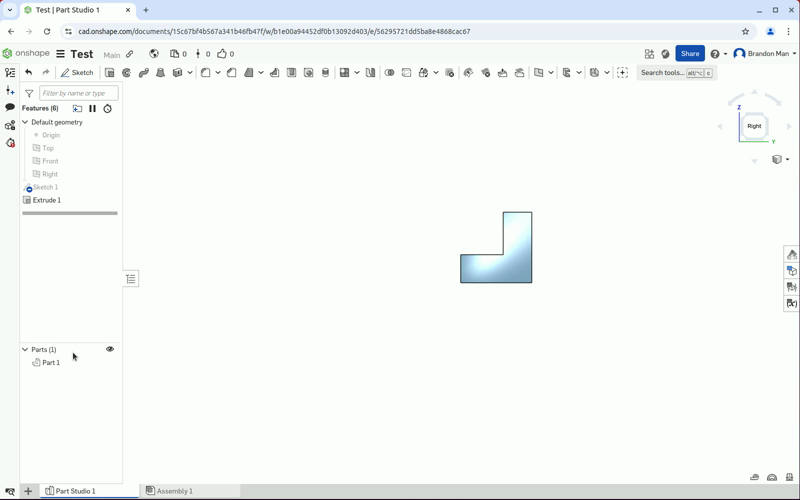
key(shift+p)
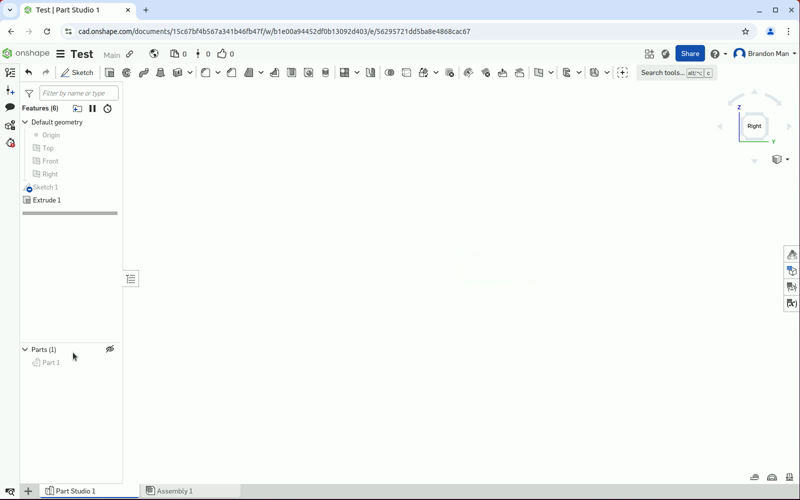
key(space)
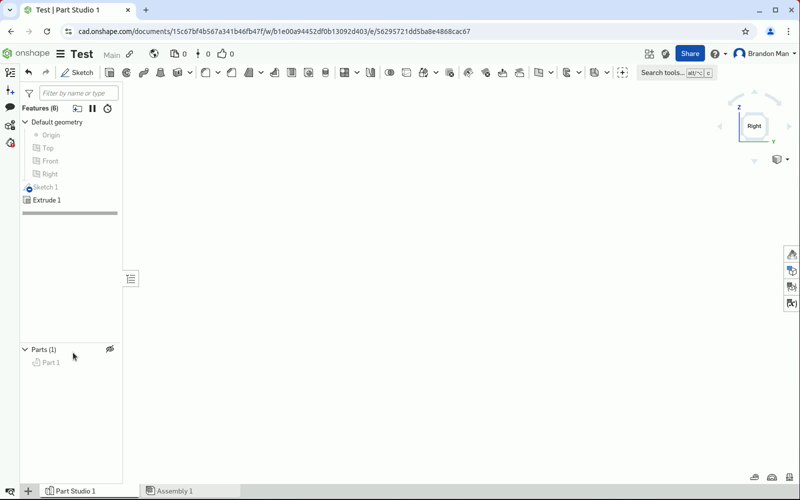
key_down(shift)
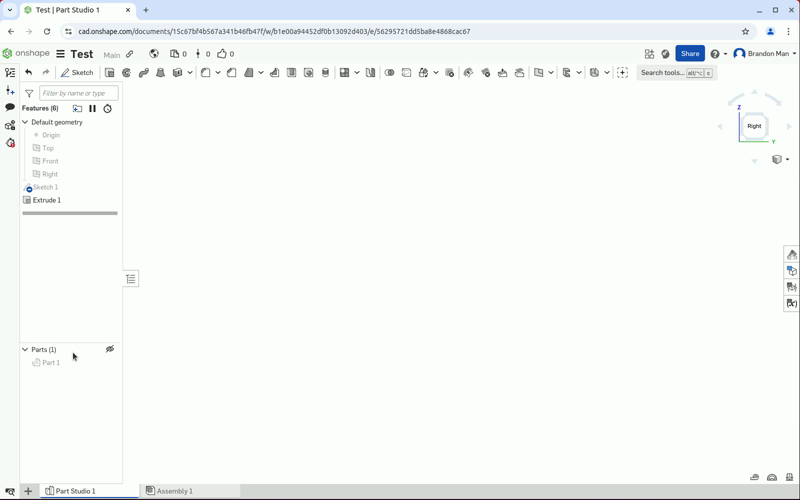
key(right)
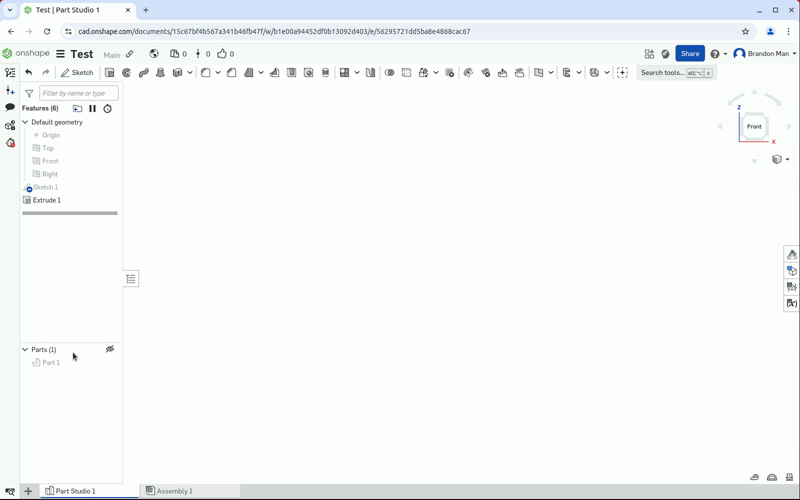
key_up(shift)
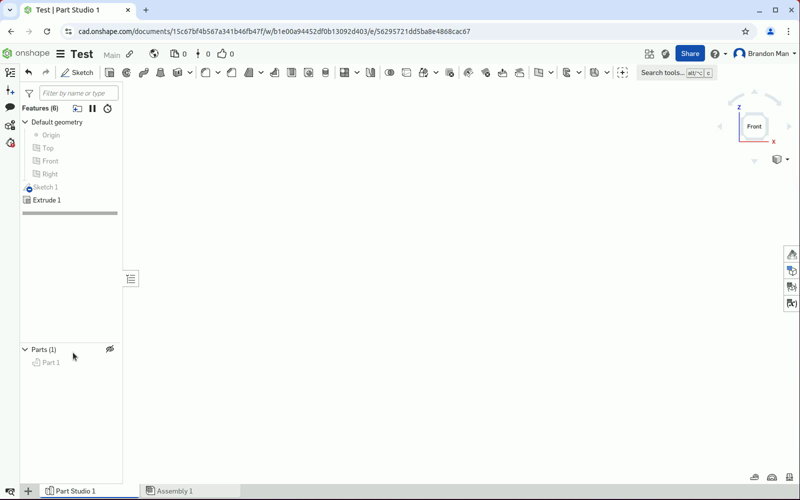
mouse_move(73, 352)
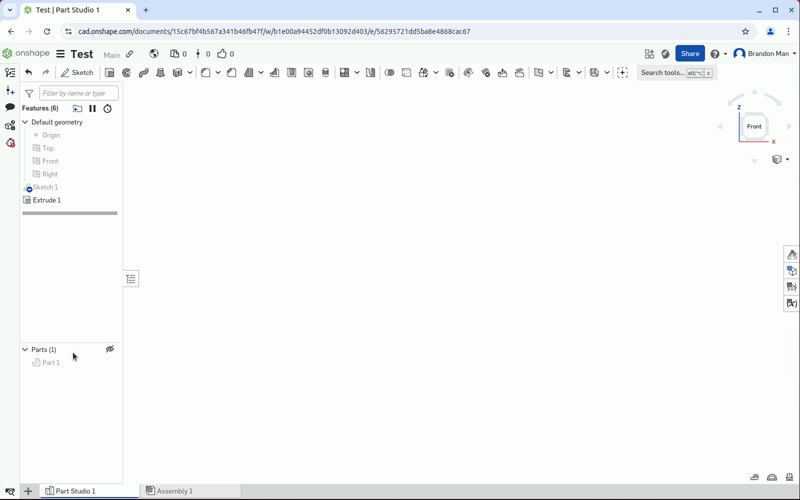
key(shift+y)
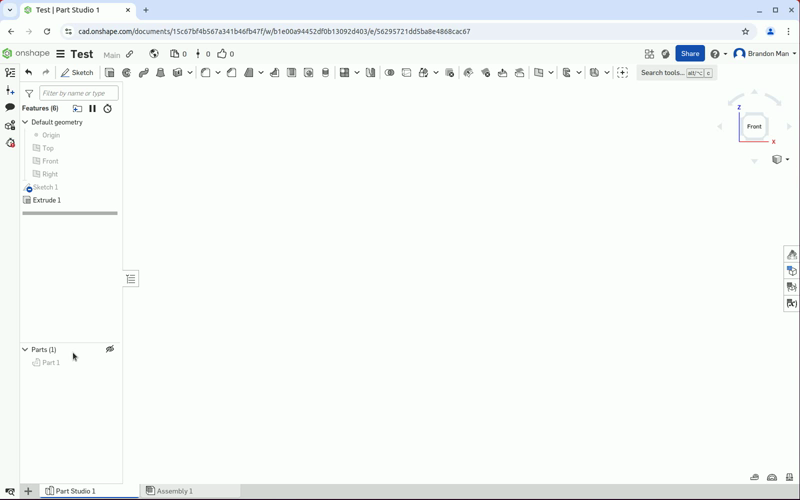
key(shift+s)
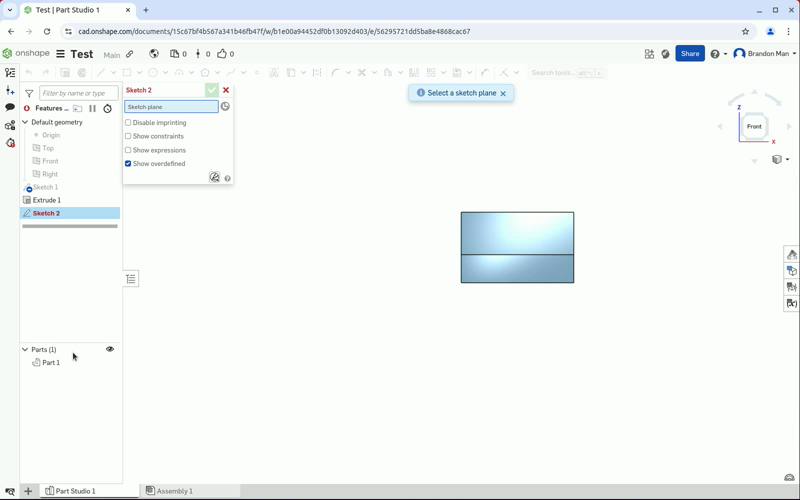
mouse_move(73, 163)
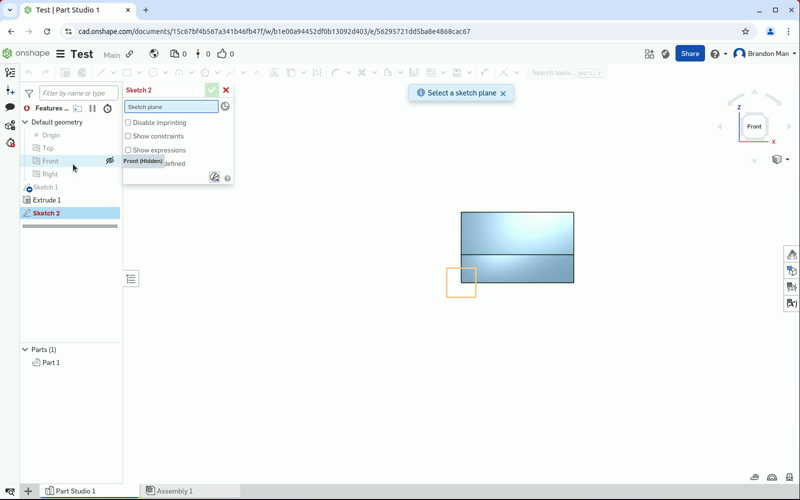
click(73, 163)
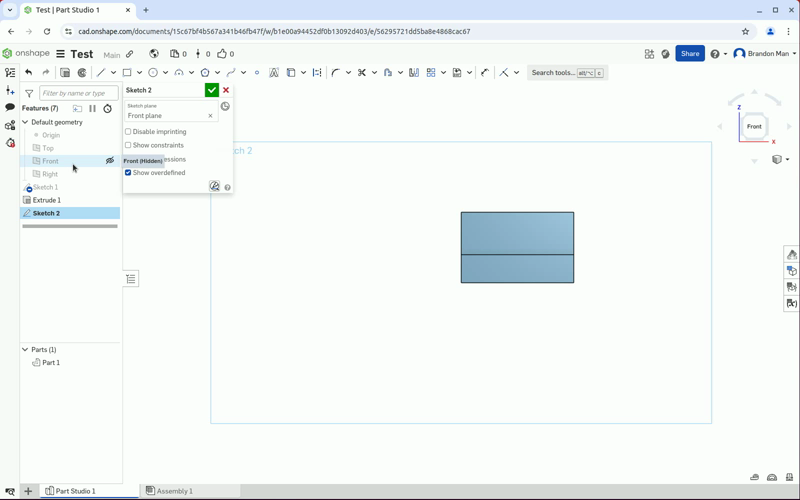
mouse_move(73, 352)
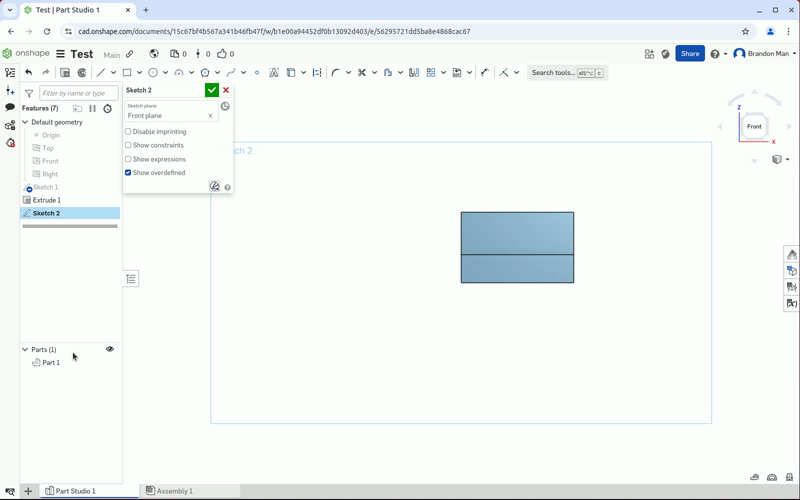
key(y)
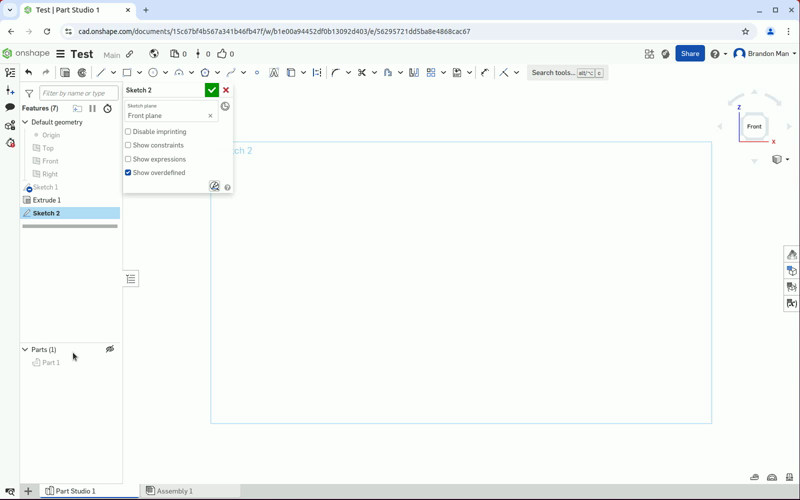
key(l)
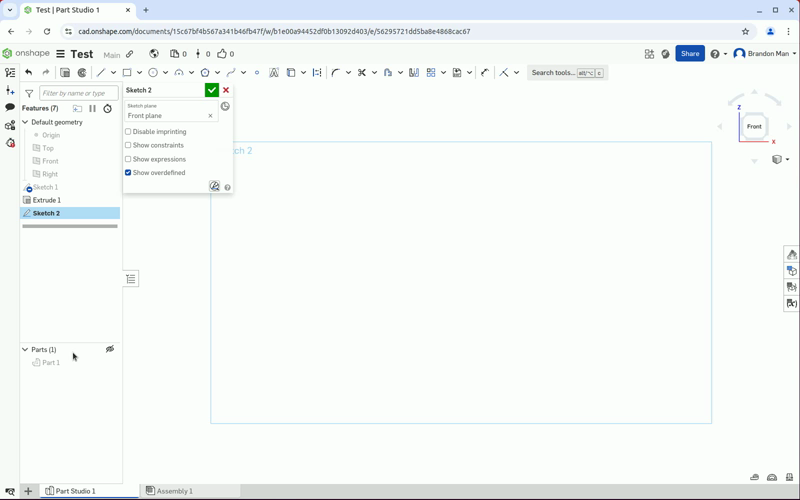
key_down(shift)
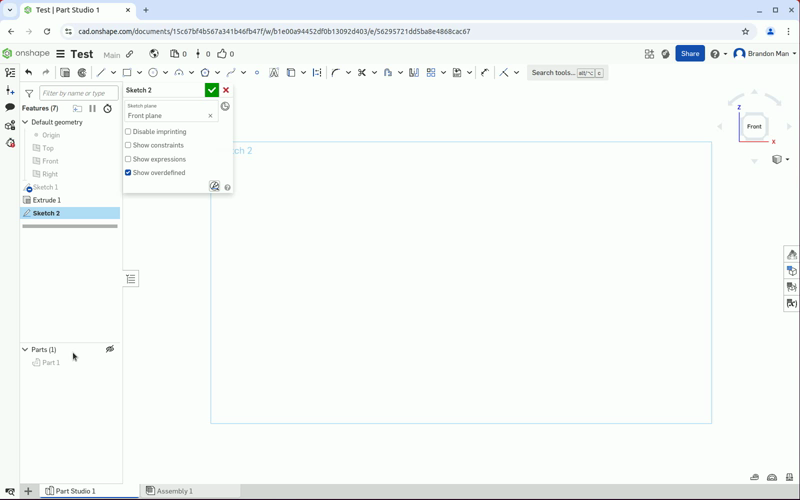
mouse_move(545, 212)
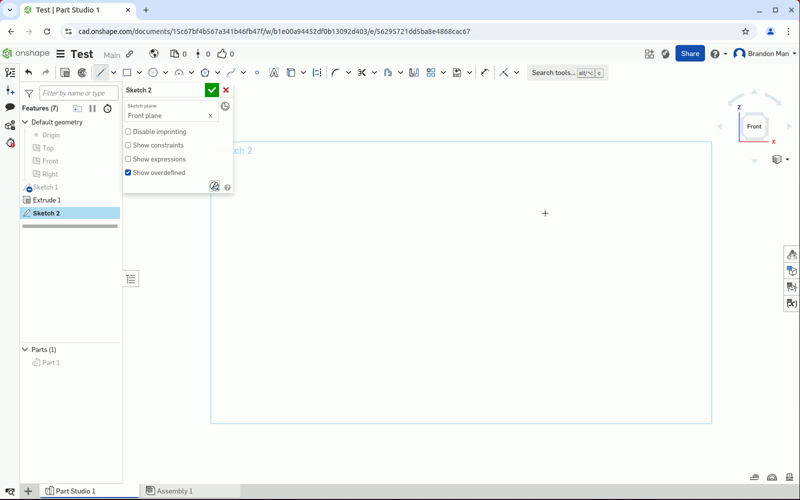
click(545, 212)
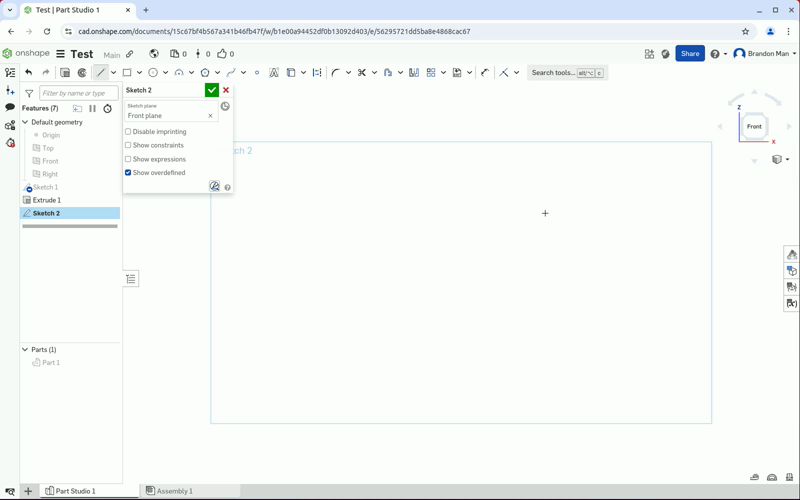
key_up(shift)
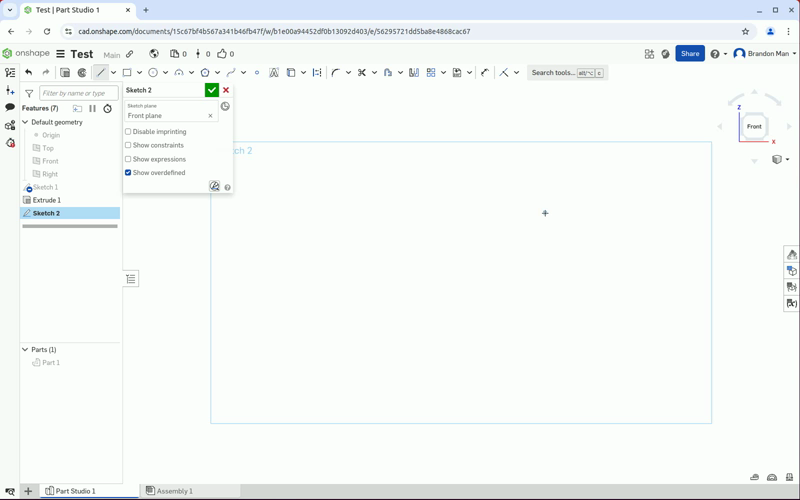
key_down(shift)
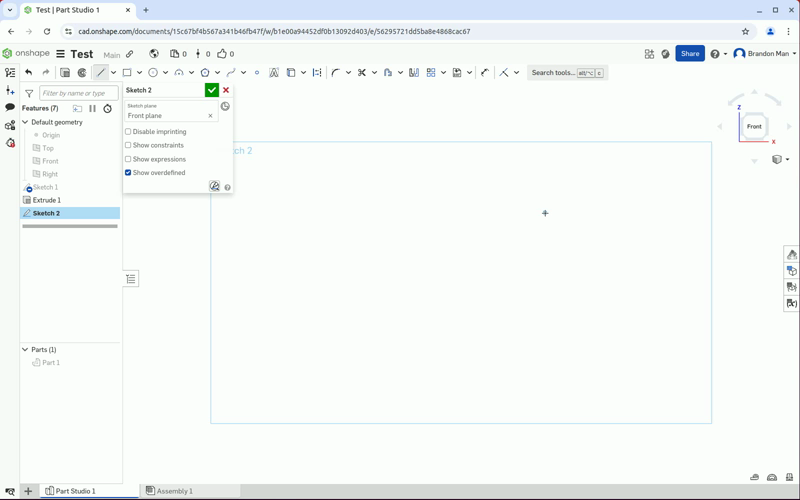
mouse_move(575, 212)
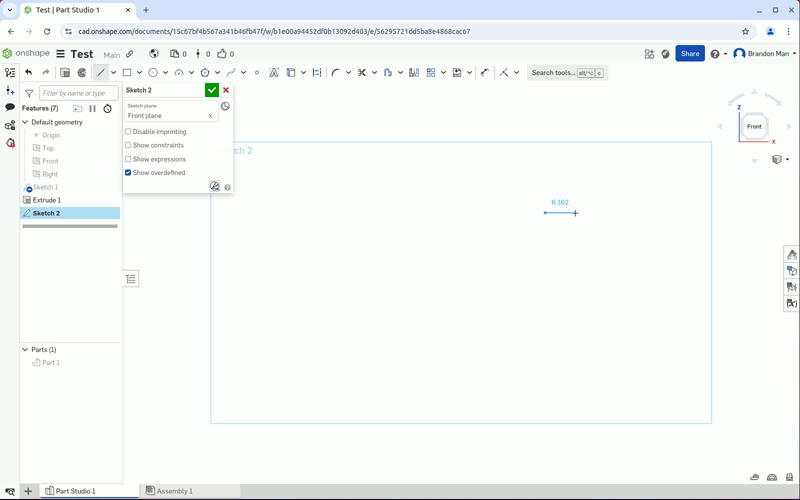
mouse_move(573, 255)
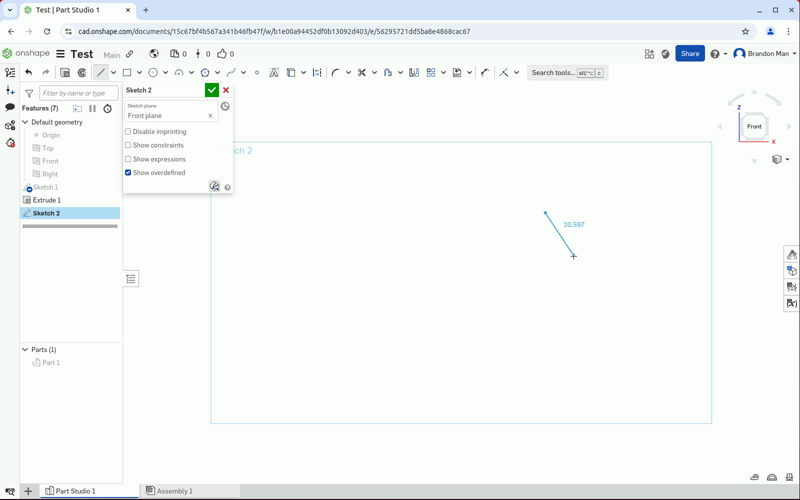
click(573, 255)
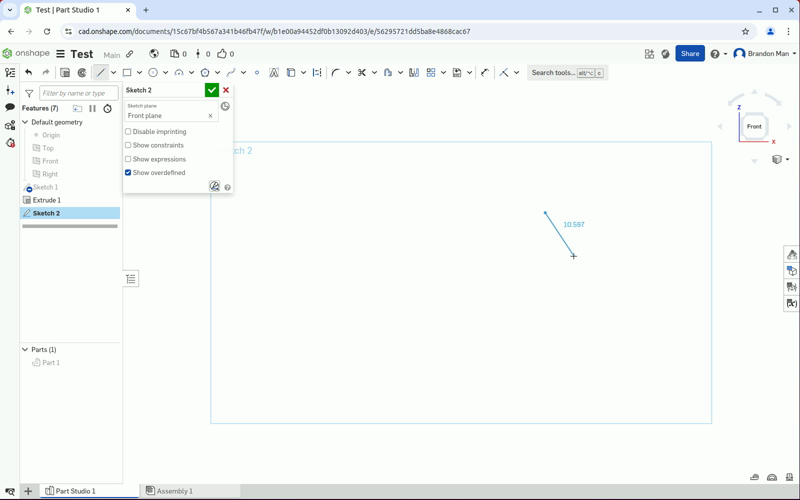
key_up(shift)
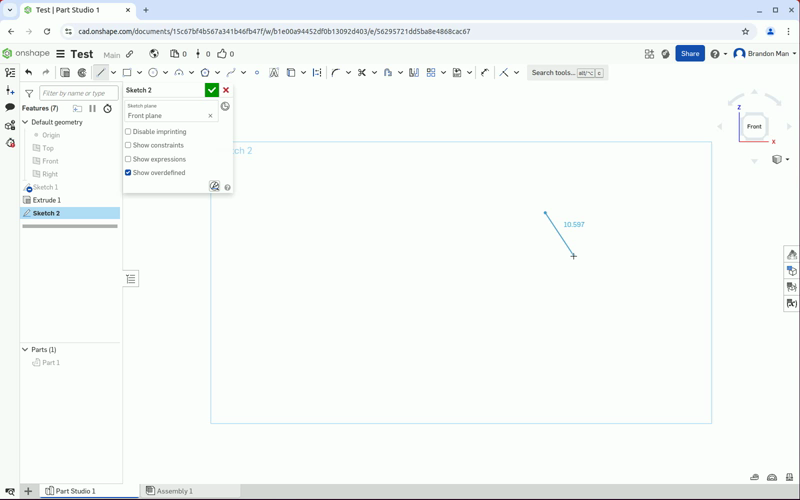
key_down(shift)
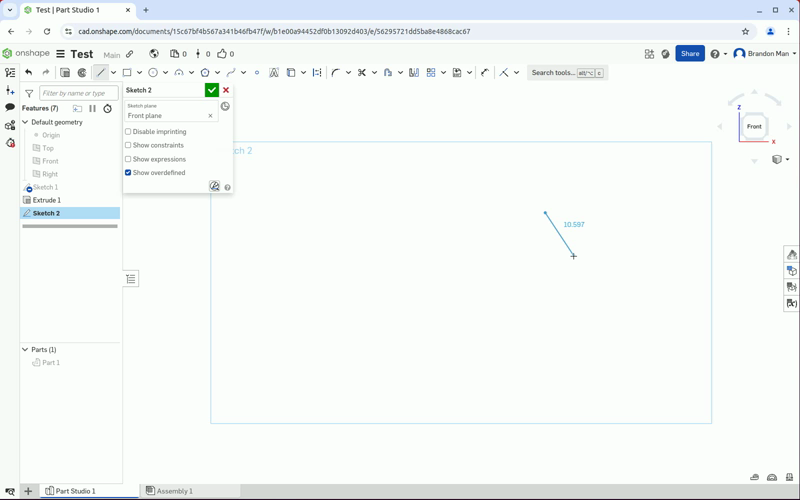
mouse_move(589, 255)
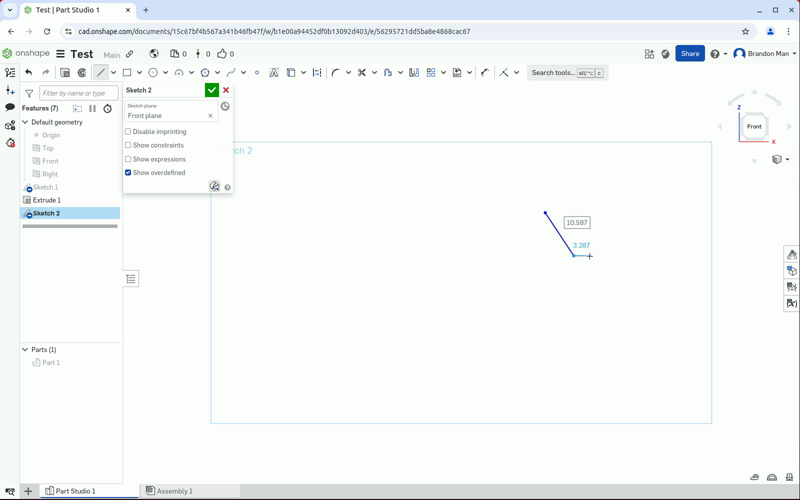
mouse_move(573, 212)
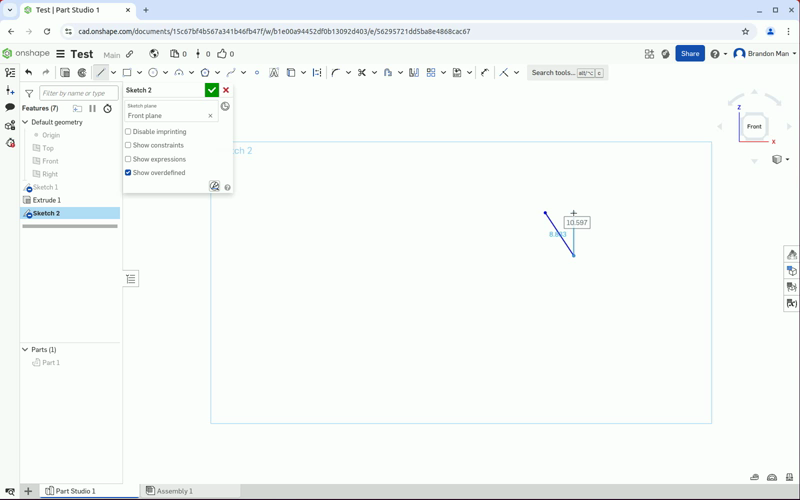
click(573, 212)
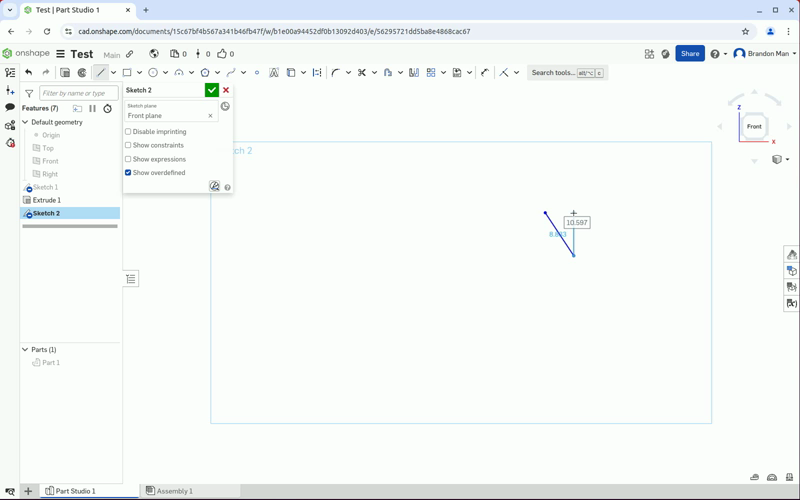
key_up(shift)
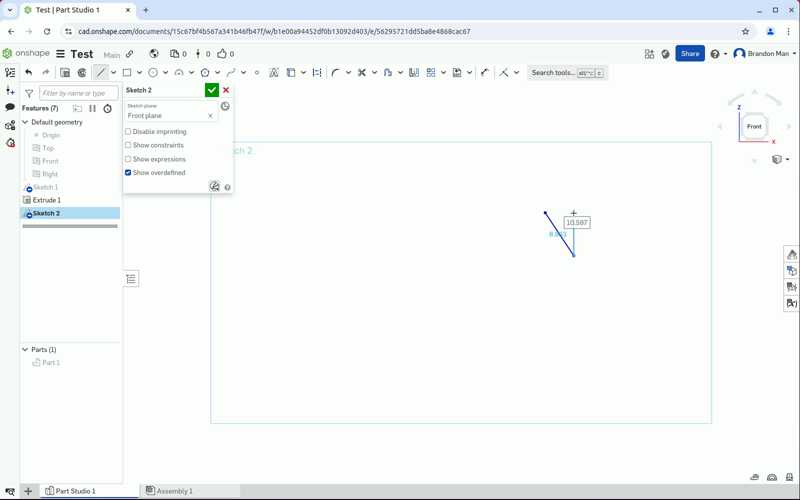
mouse_move(589, 212)
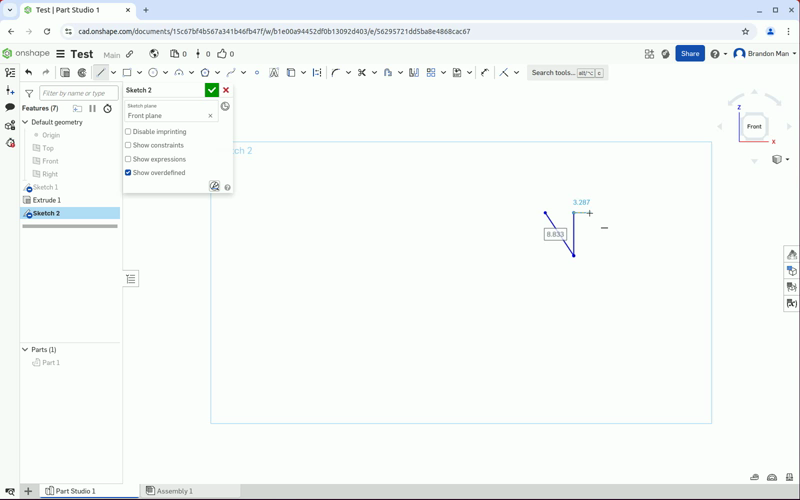
key_down(shift)
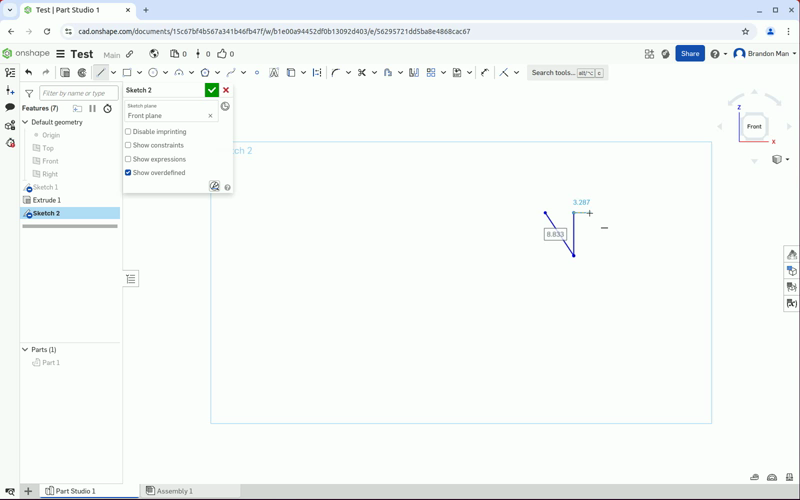
mouse_move(545, 212)
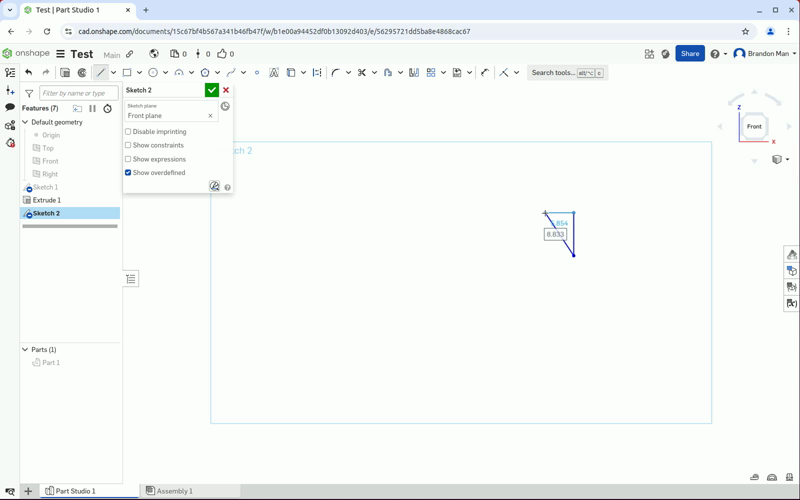
key_up(shift)
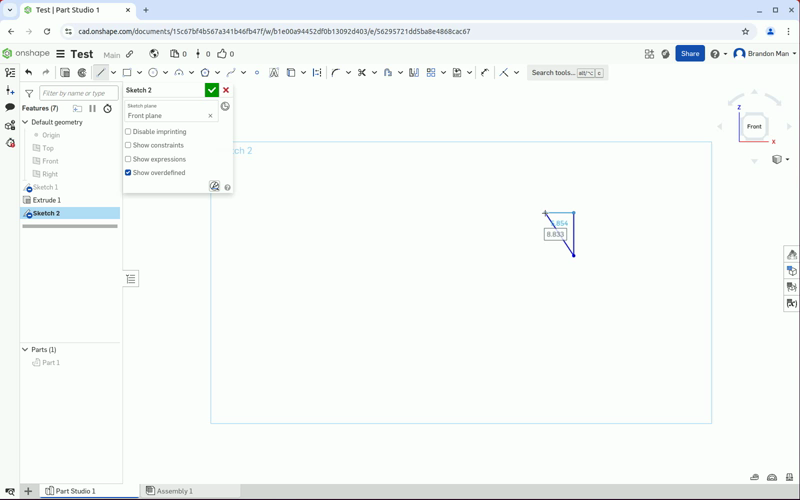
click(545, 212)
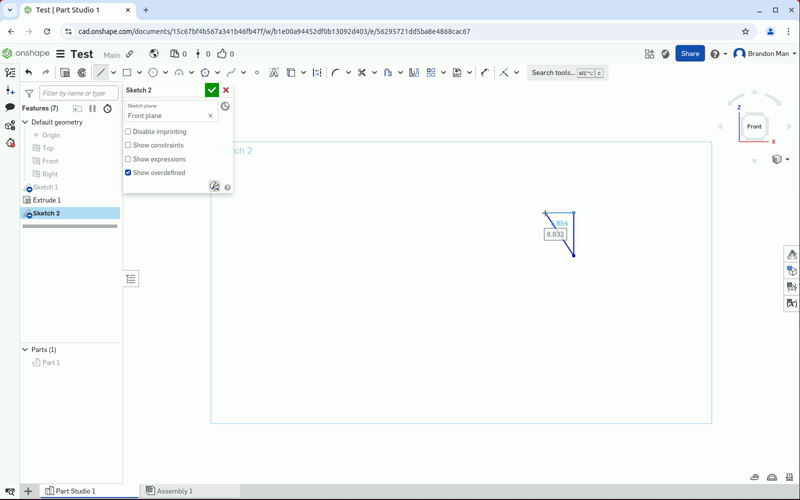
key(esc)
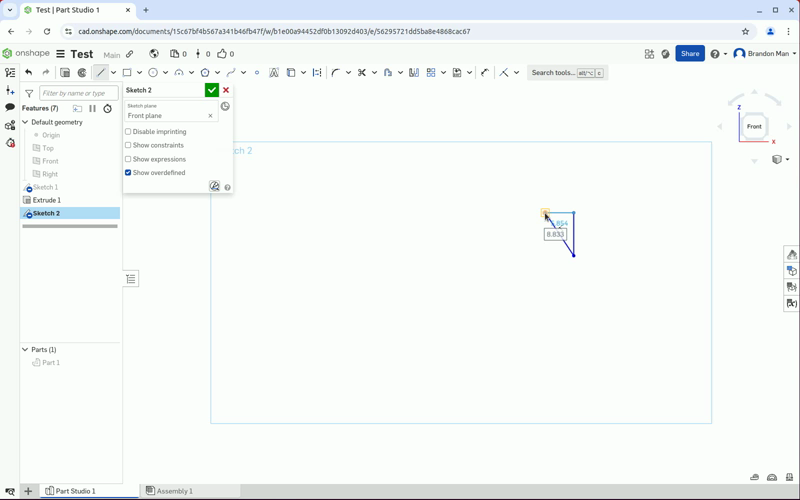
mouse_move(564, 217)
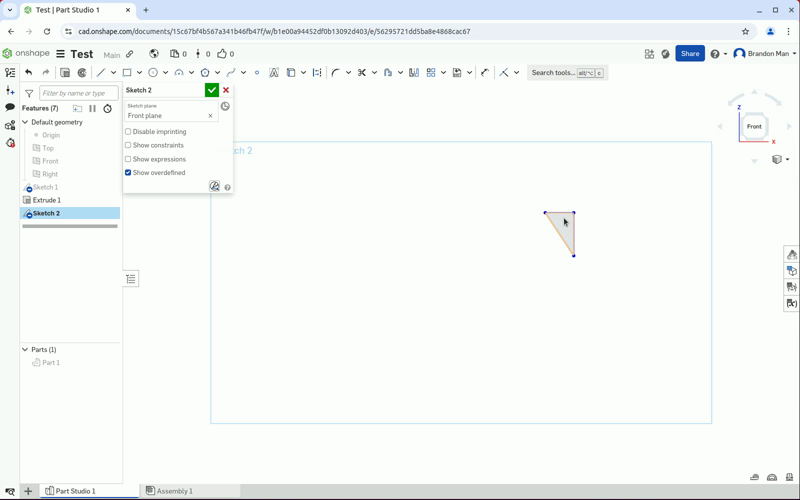
scroll(6)
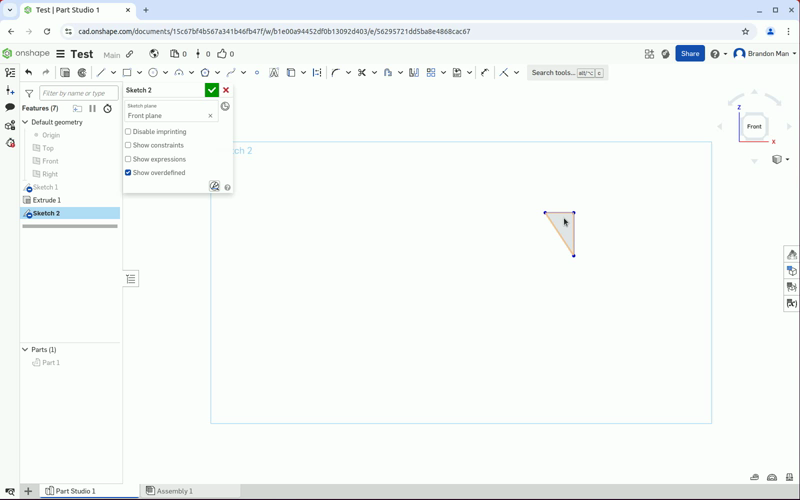
scroll(6)
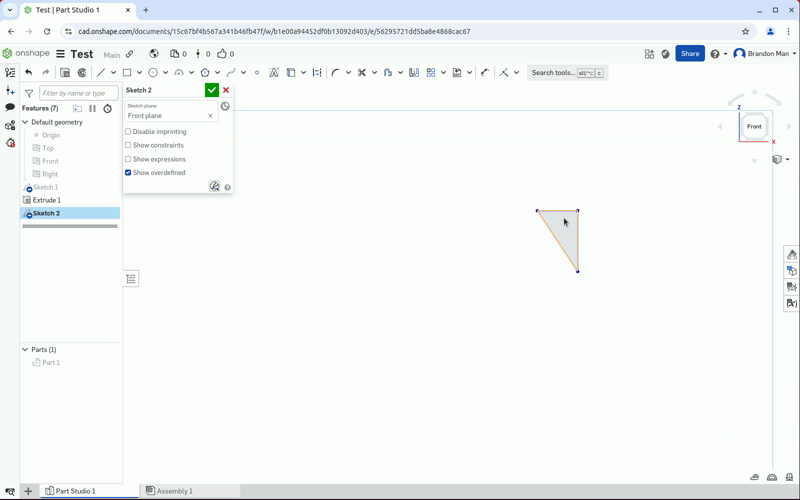
scroll(6)
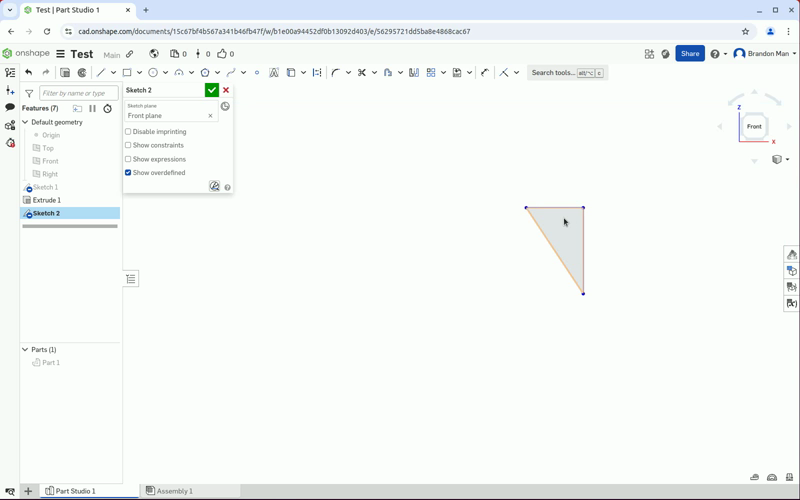
scroll(6)
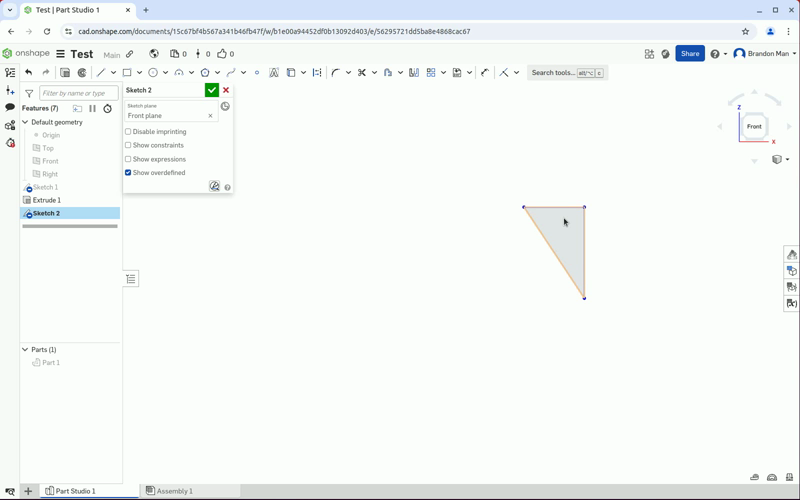
scroll(6)
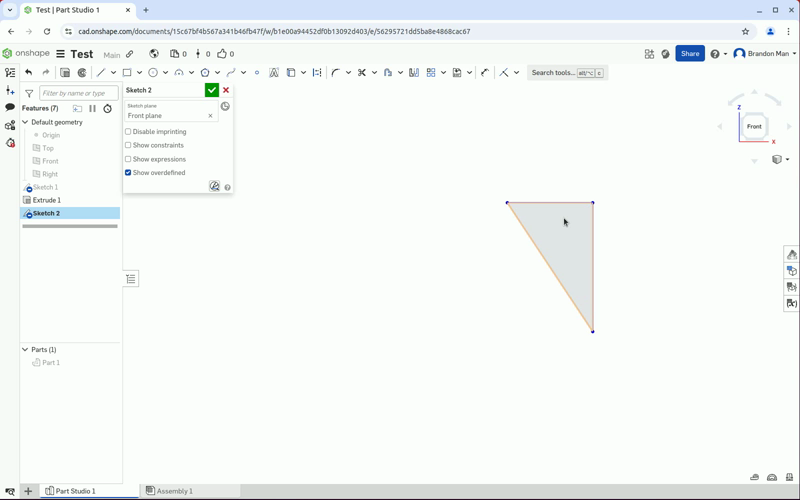
scroll(6)
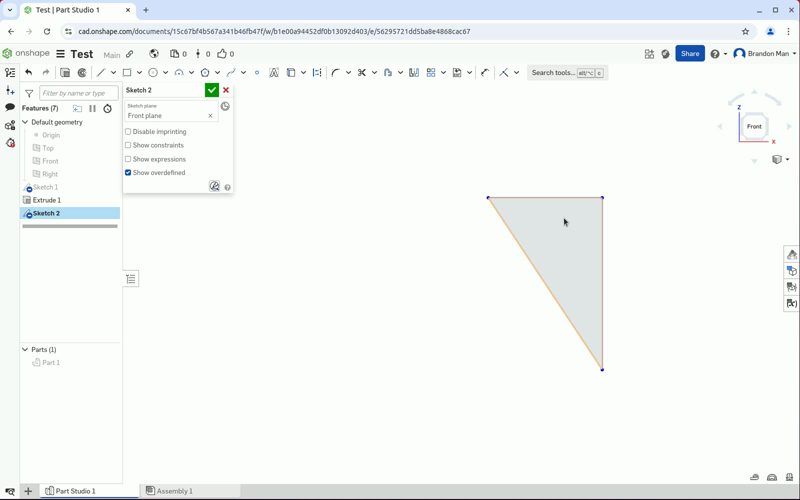
scroll(6)
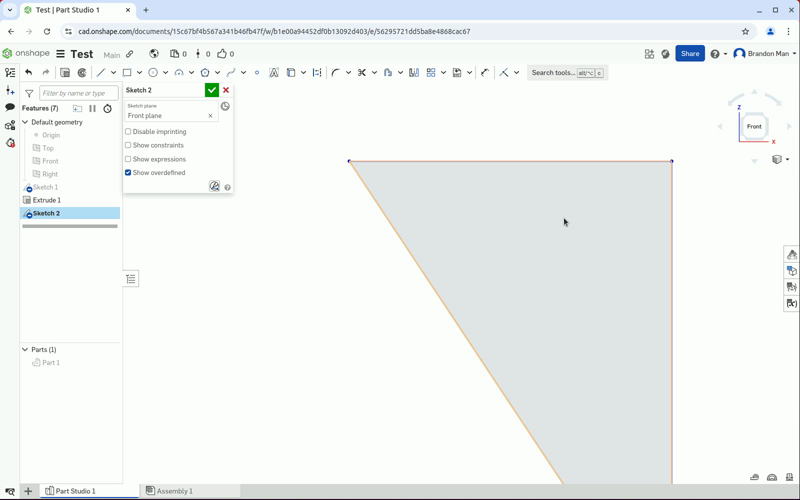
click(564, 217)
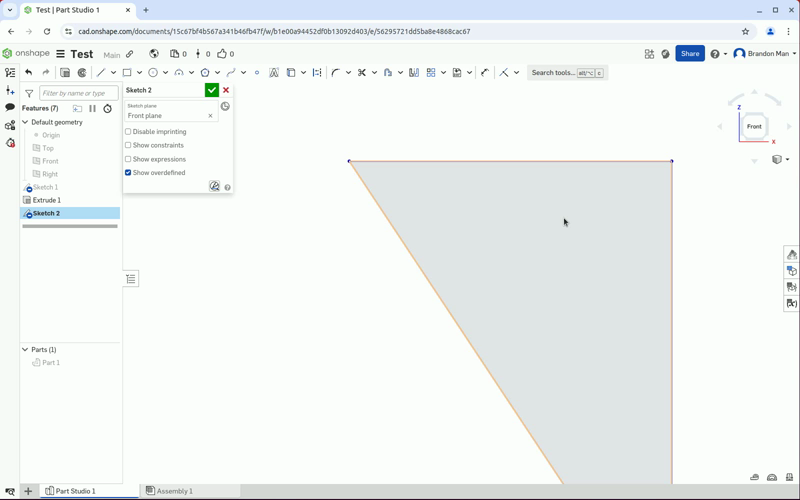
scroll(-6)
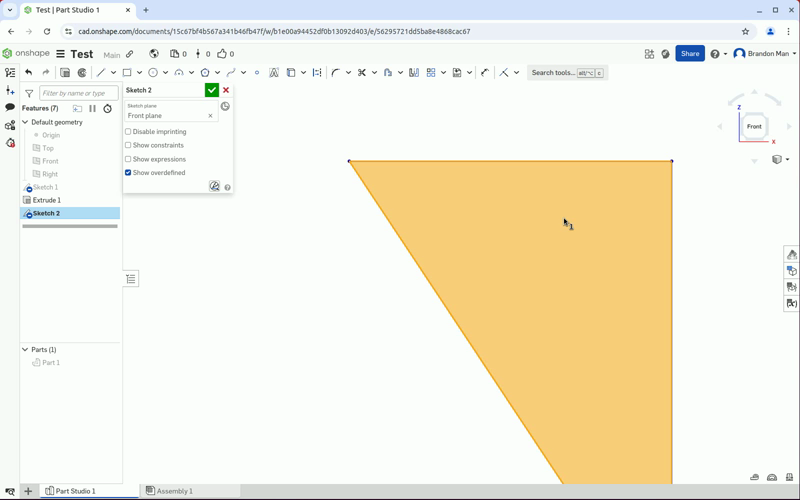
scroll(-6)
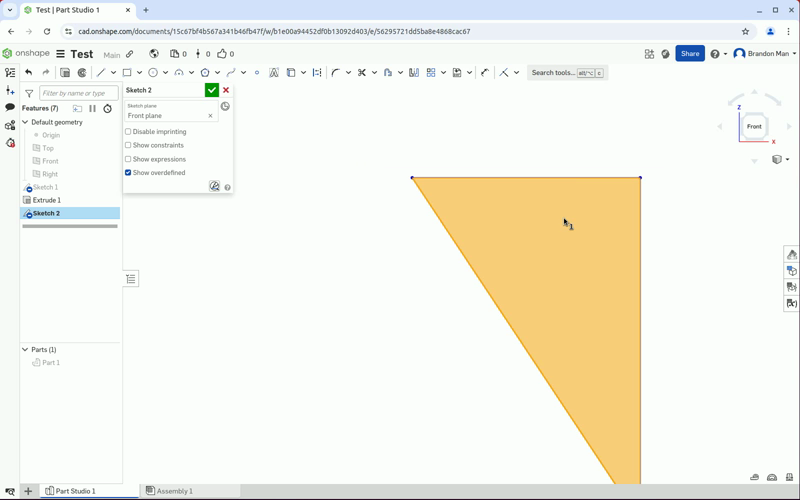
scroll(-6)
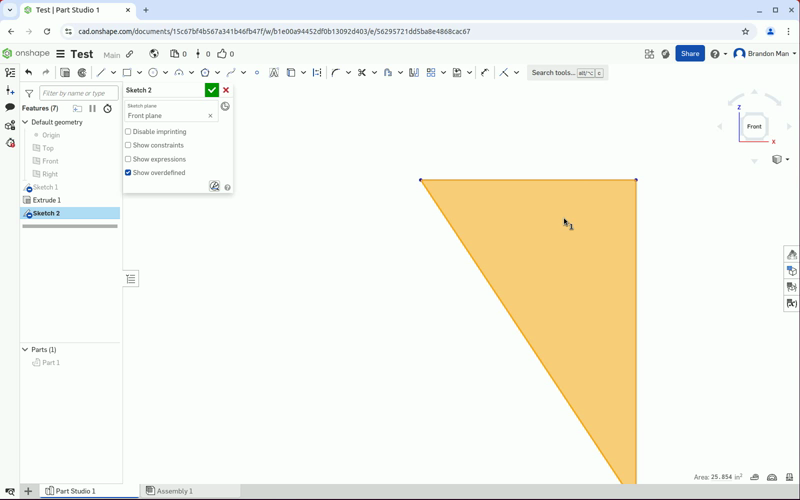
scroll(-6)
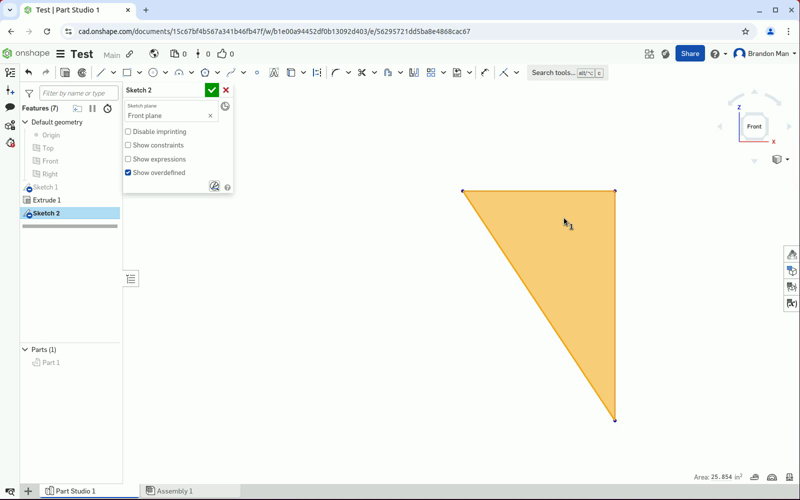
scroll(-6)
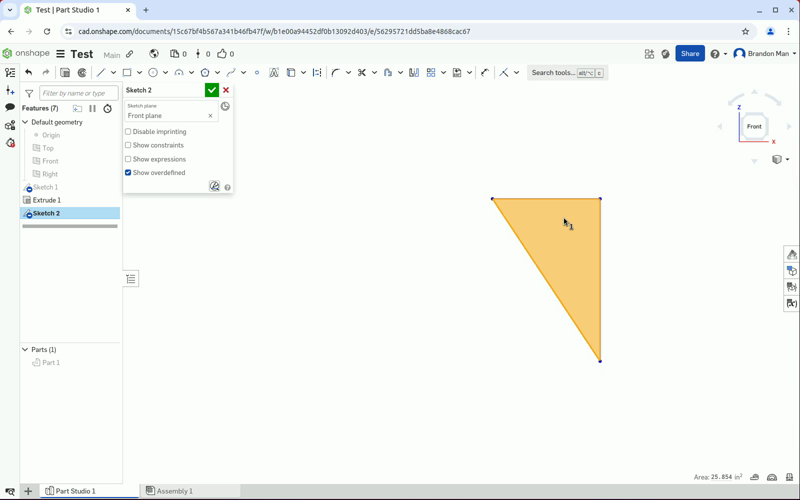
scroll(-6)
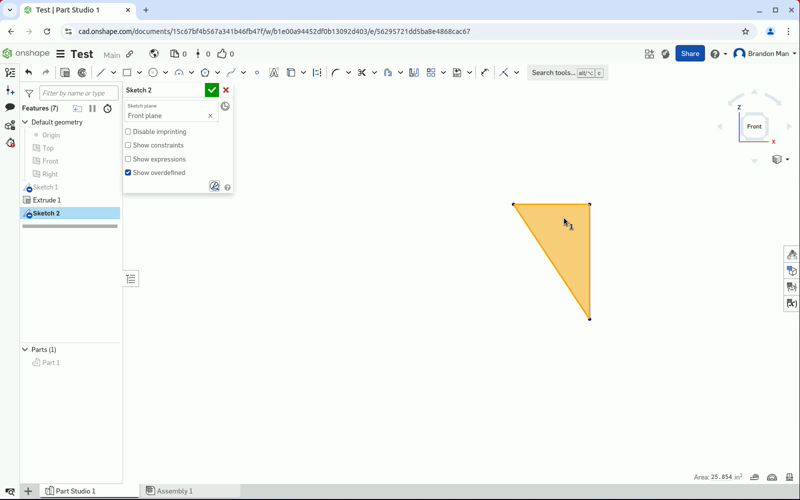
scroll(-6)
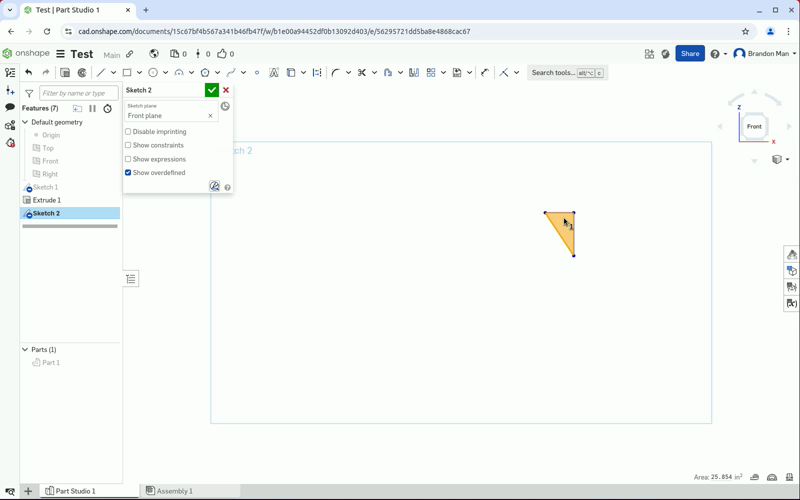
mouse_move(73, 352)
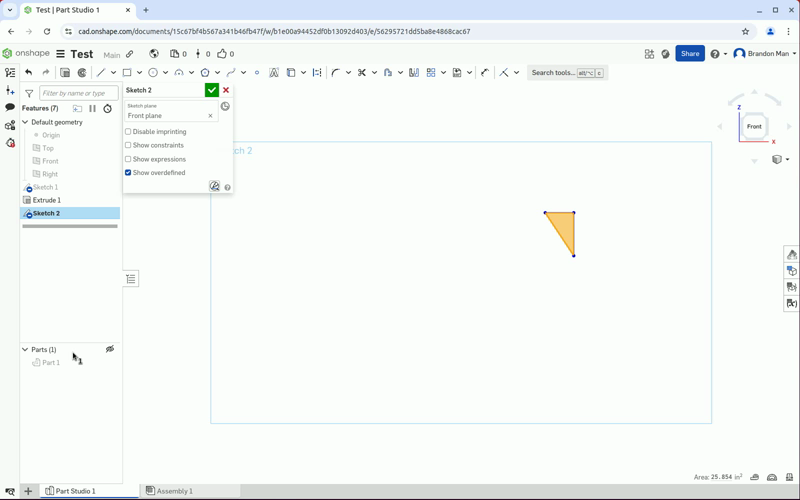
key(shift+y)
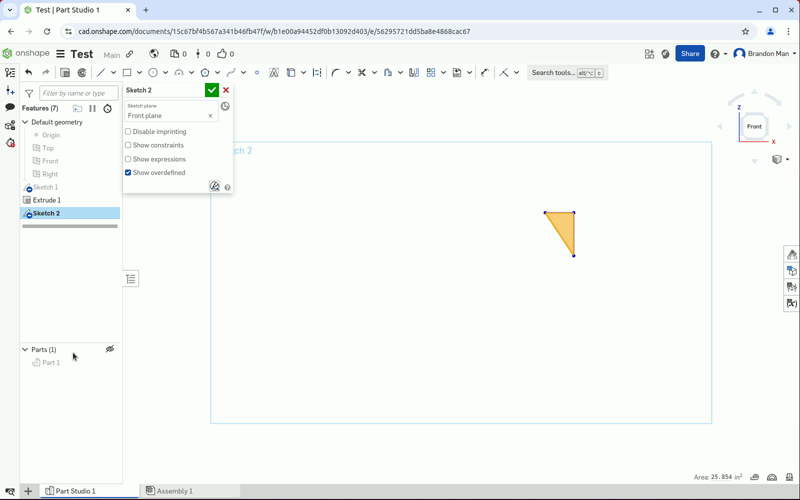
key(shift+e)
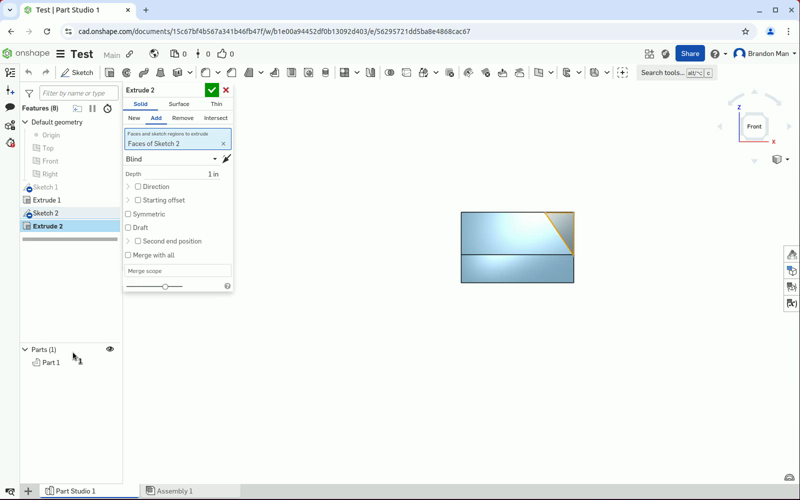
mouse_move(143, 106)
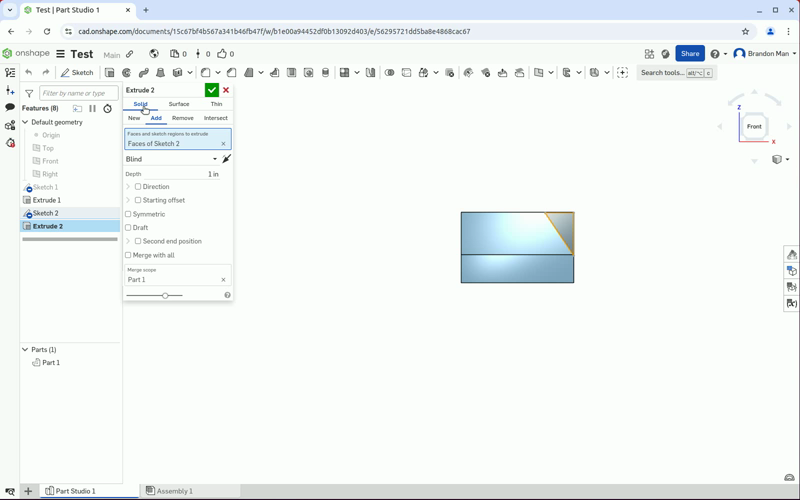
click(143, 106)
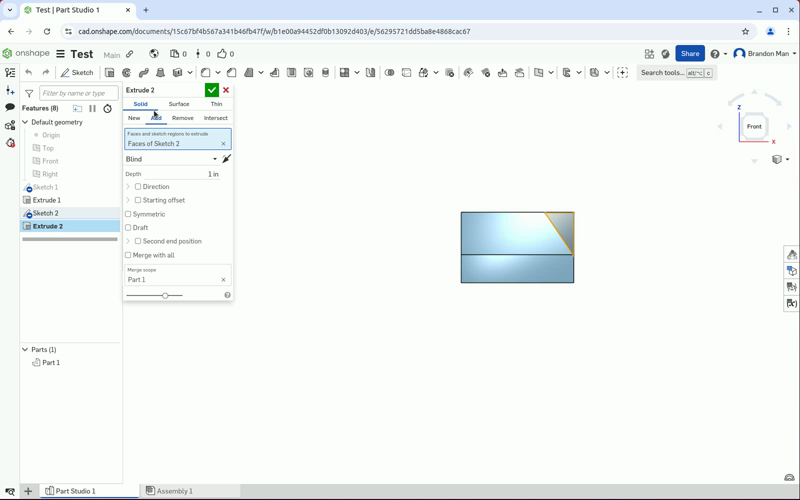
mouse_move(186, 120)
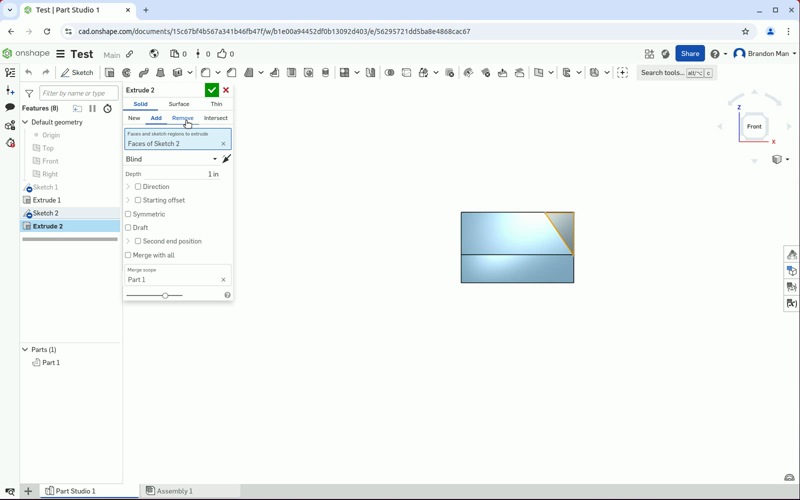
click(186, 120)
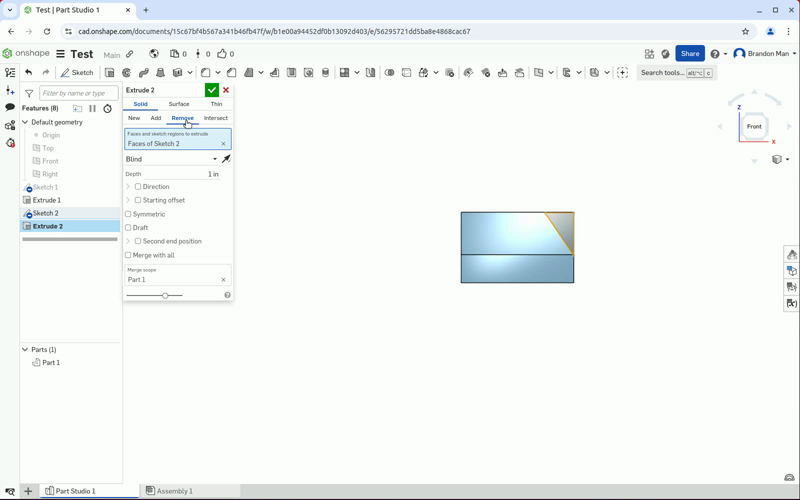
key(tab, 4)
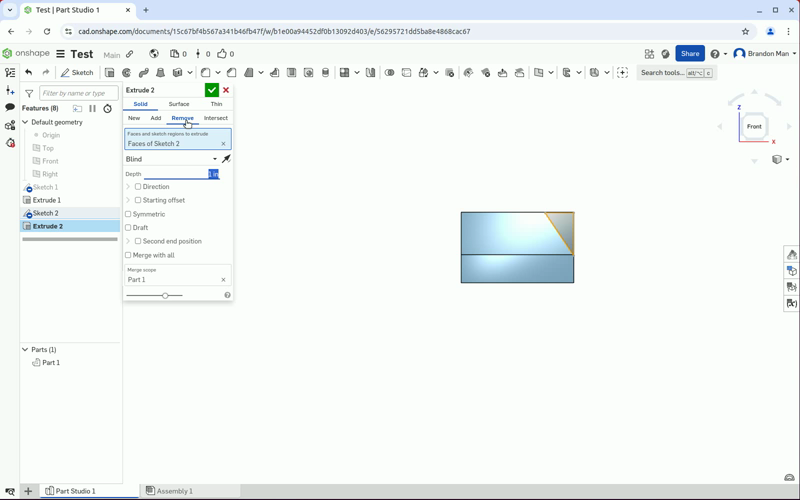
text(14.443)
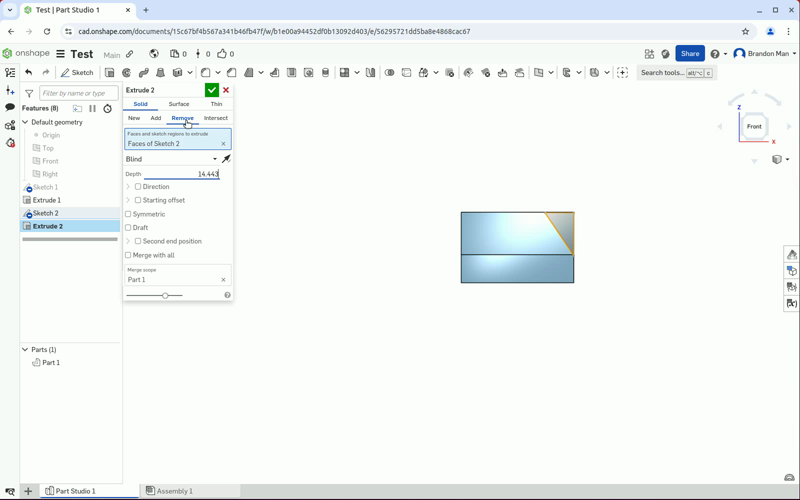
key(tab, 6)
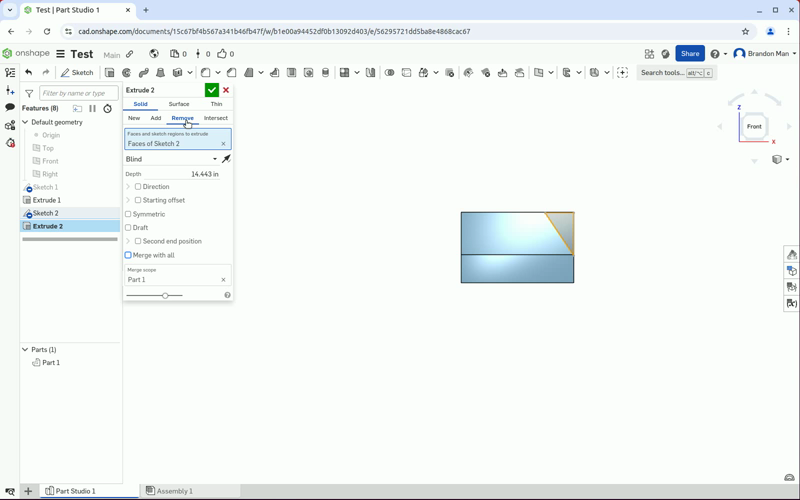
key(space)
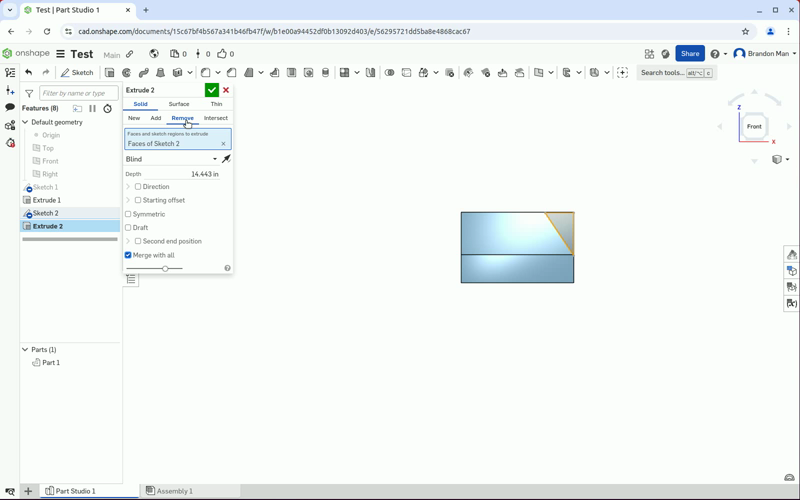
key(enter)
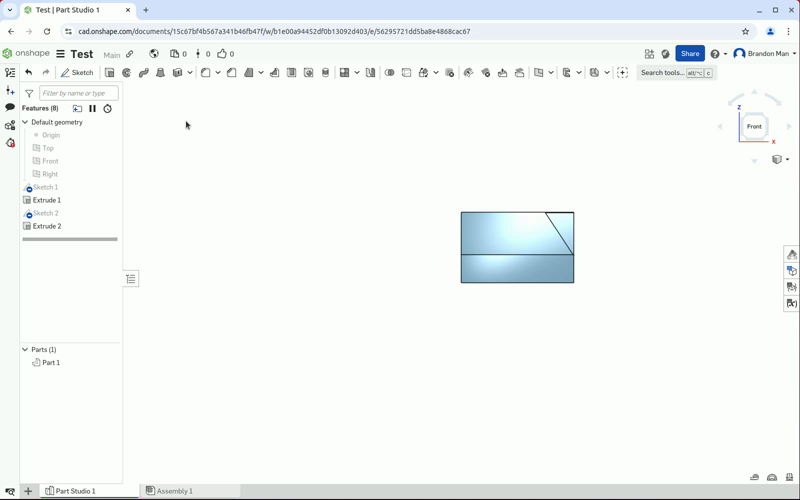
key(shift+h)
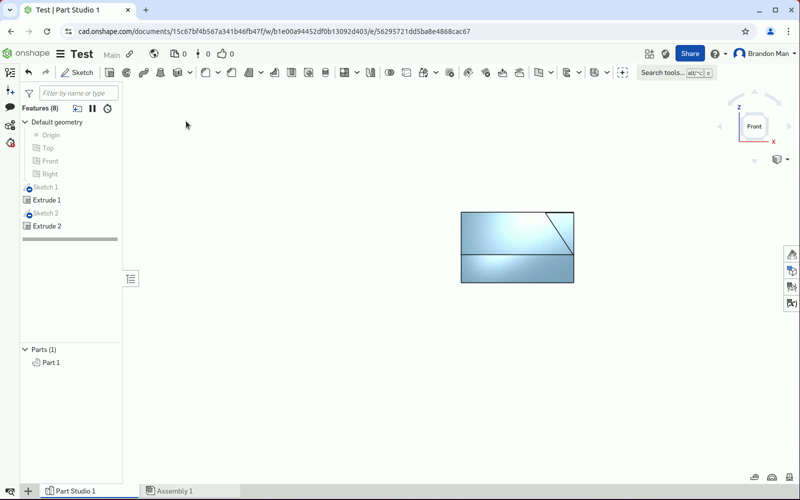
key(shift+h)
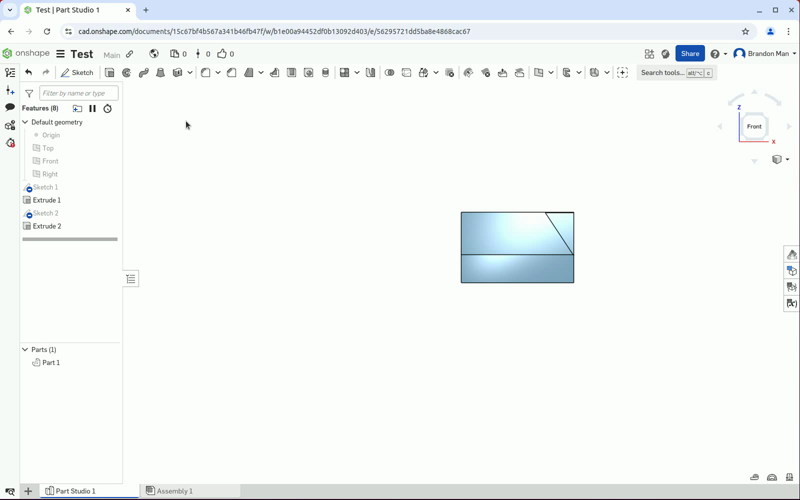
mouse_move(73, 189)
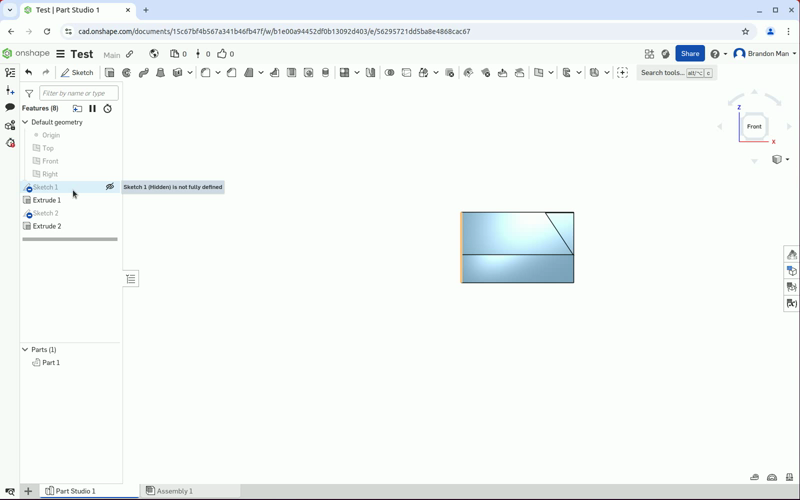
click(73, 189)
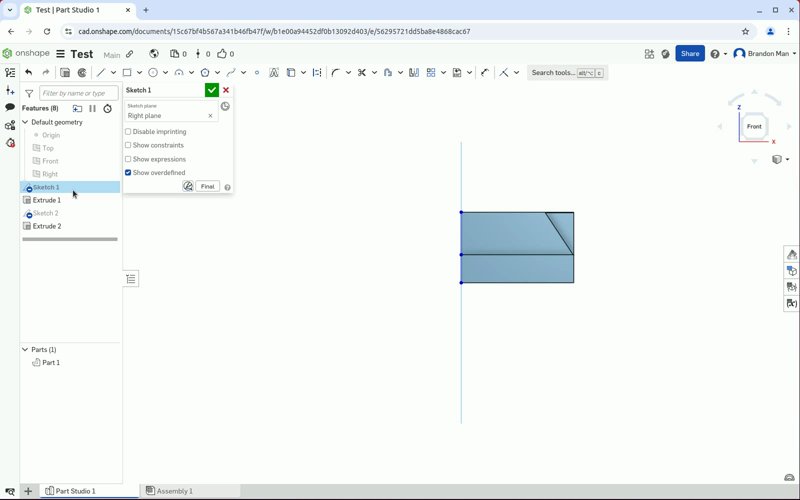
mouse_move(229, 92)
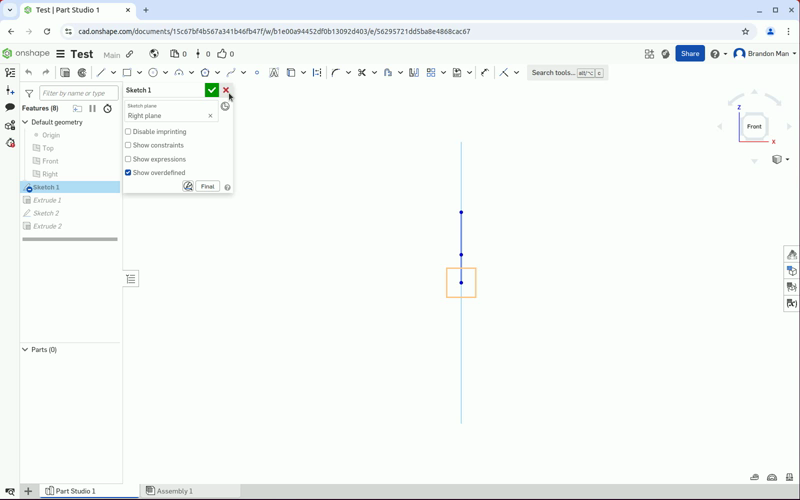
click(229, 92)
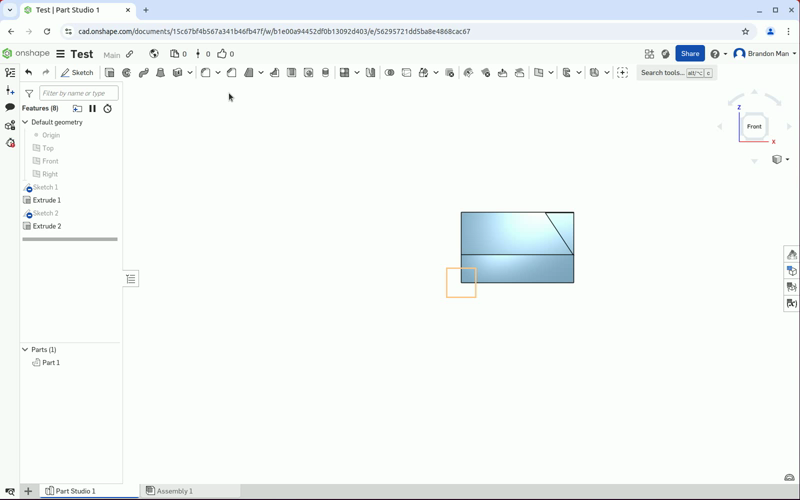
mouse_move(73, 352)
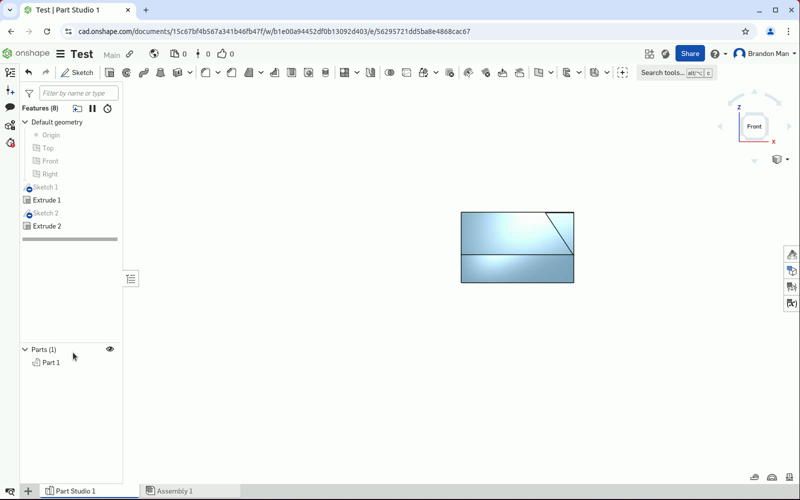
key(y)
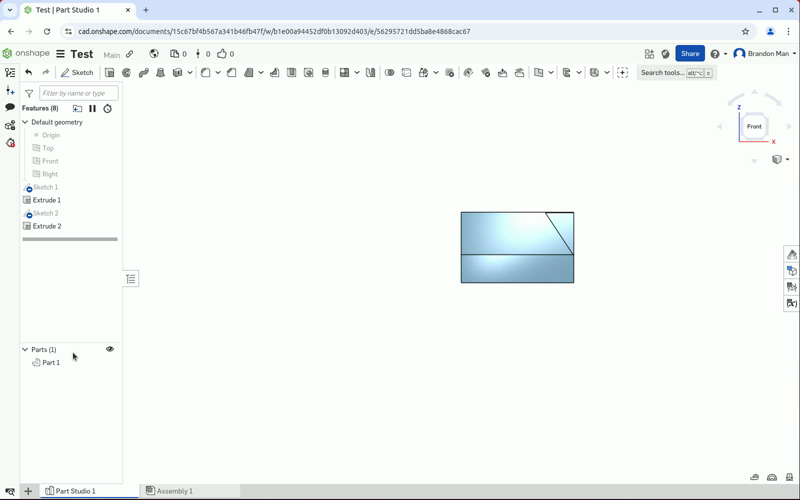
key(shift+p)
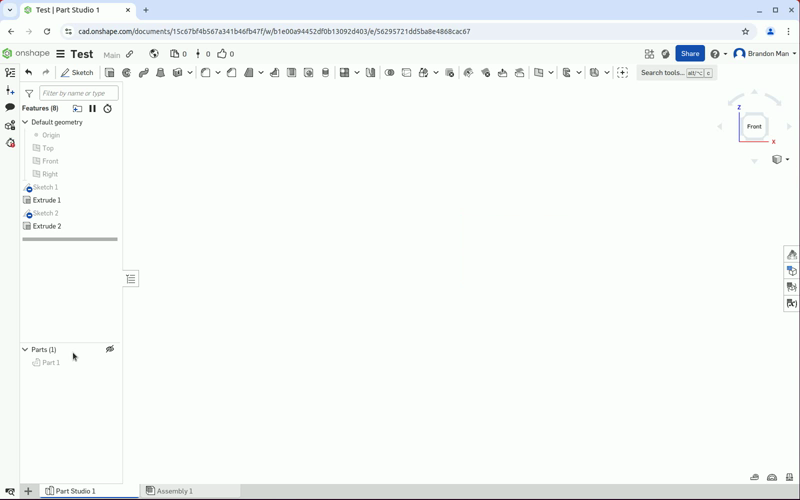
key(space)
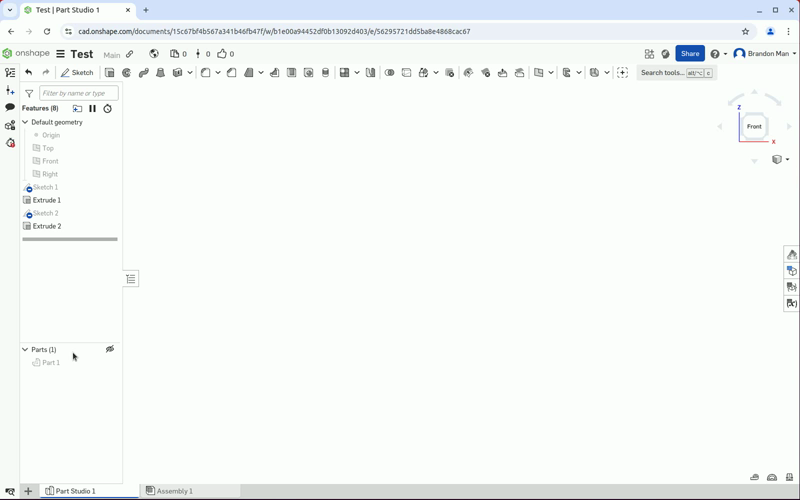
key_down(shift)
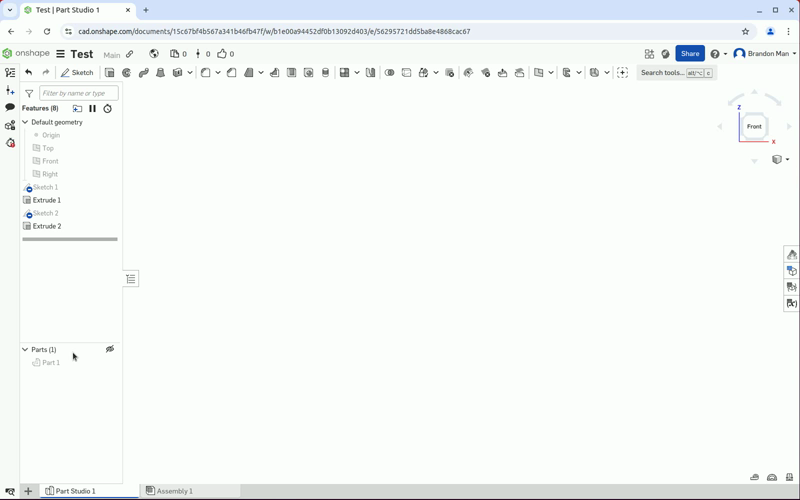
key(down)
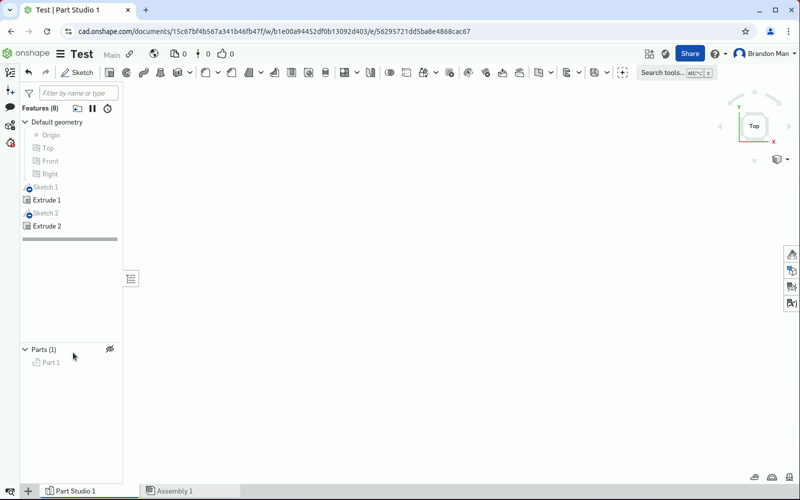
key_up(shift)
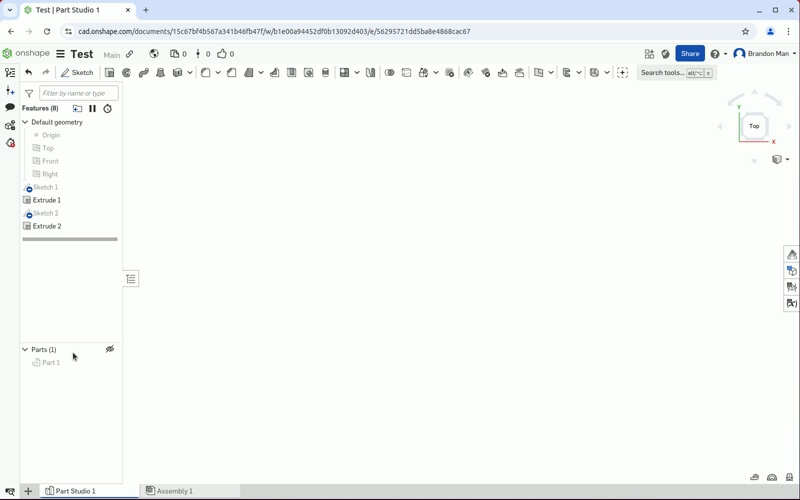
mouse_move(73, 352)
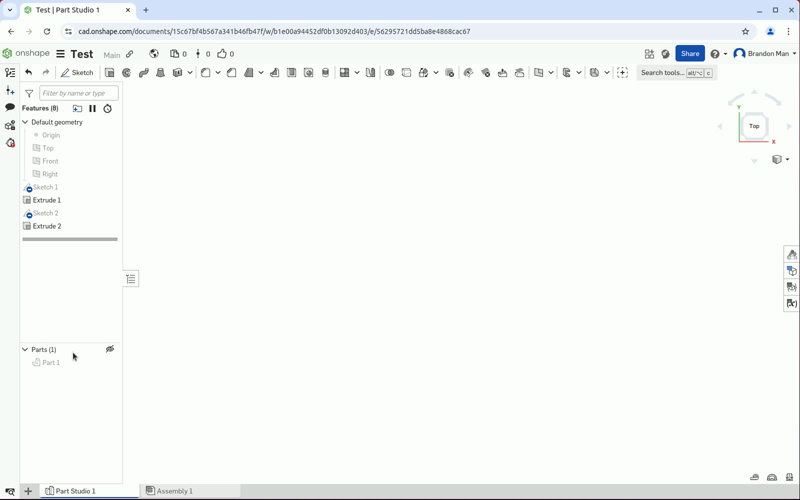
key(shift+y)
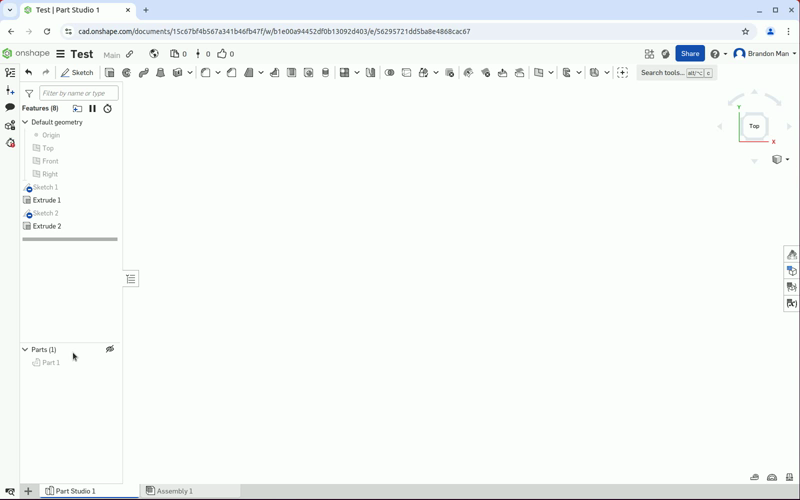
key(shift+s)
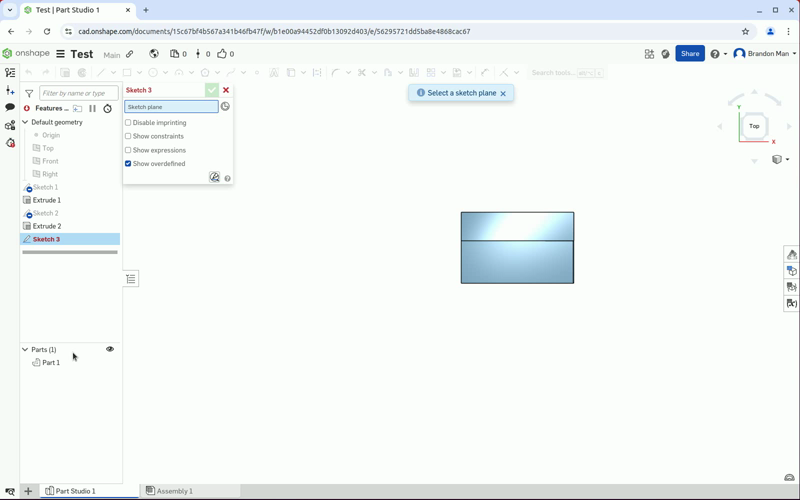
mouse_move(73, 150)
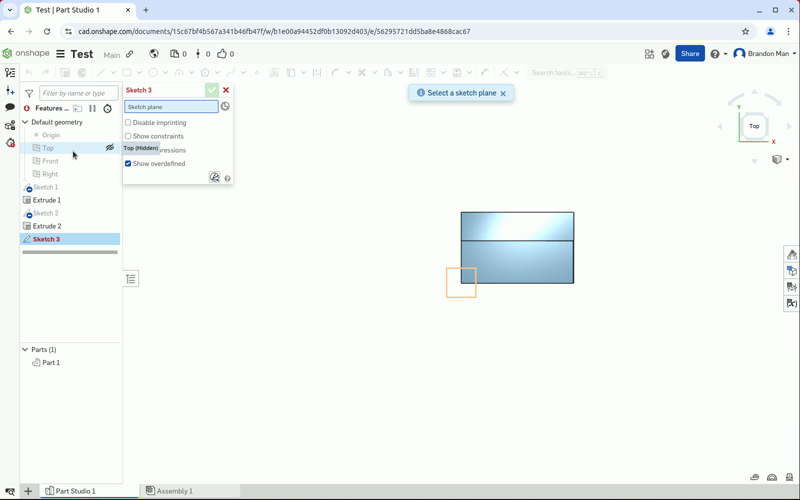
click(73, 150)
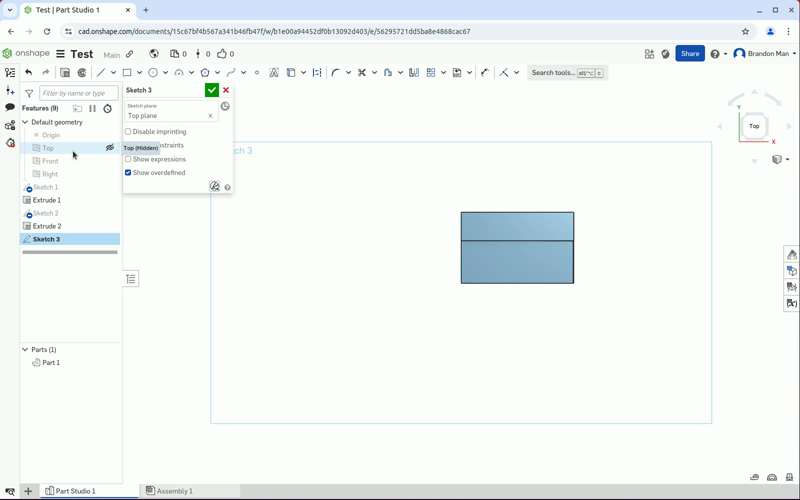
mouse_move(73, 352)
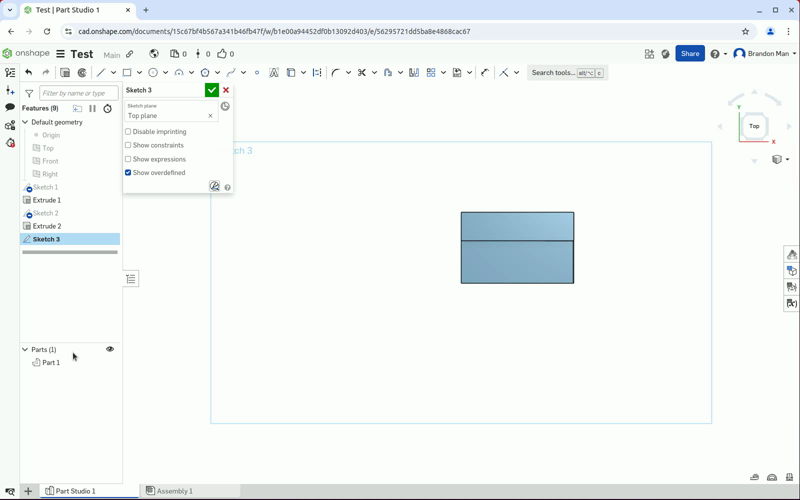
key(y)
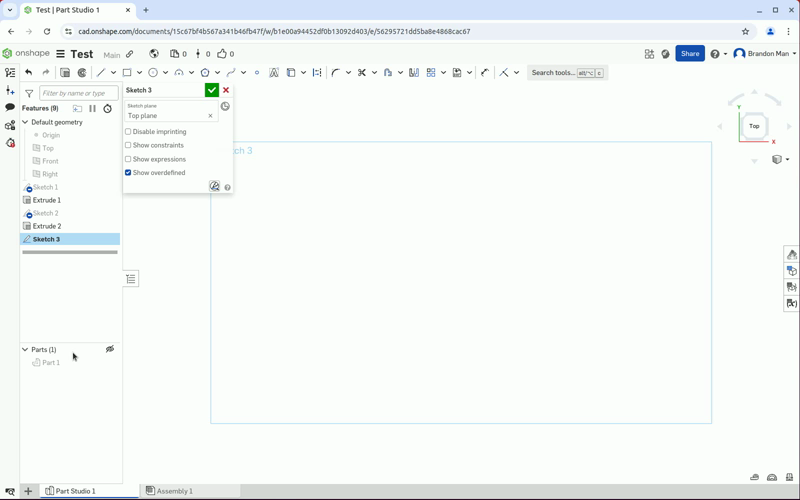
key(l)
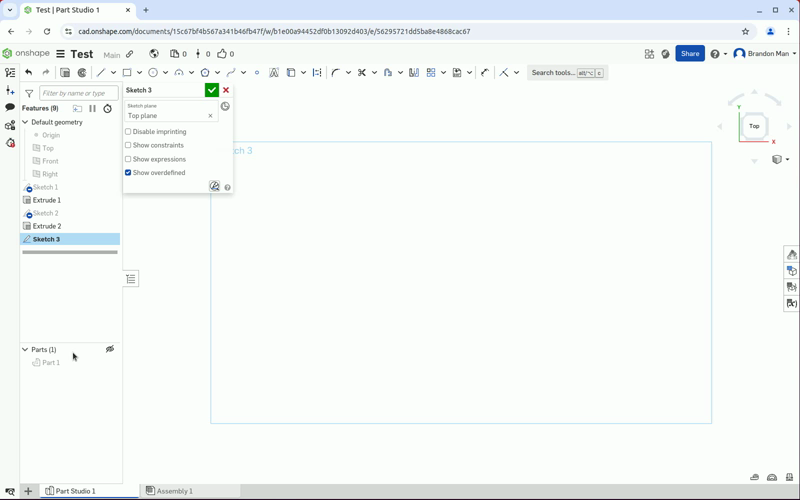
key_down(shift)
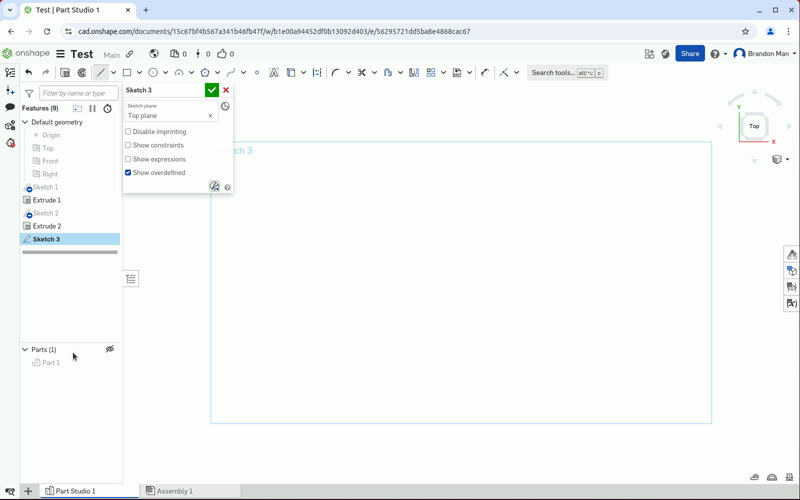
mouse_move(502, 282)
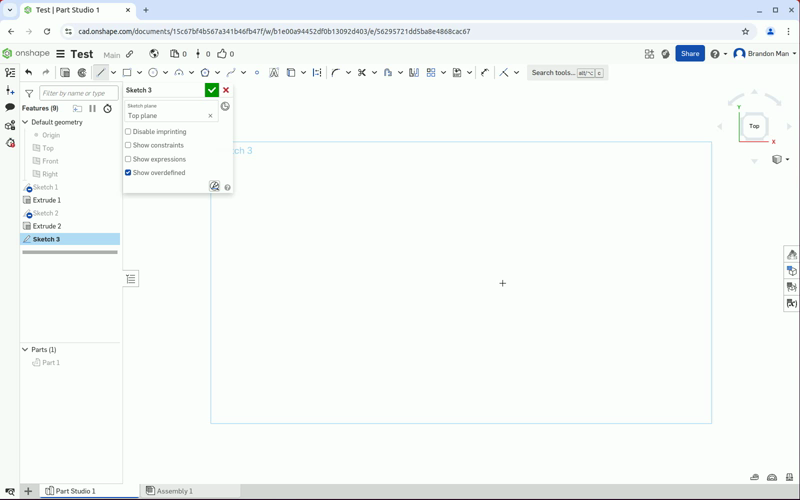
click(502, 282)
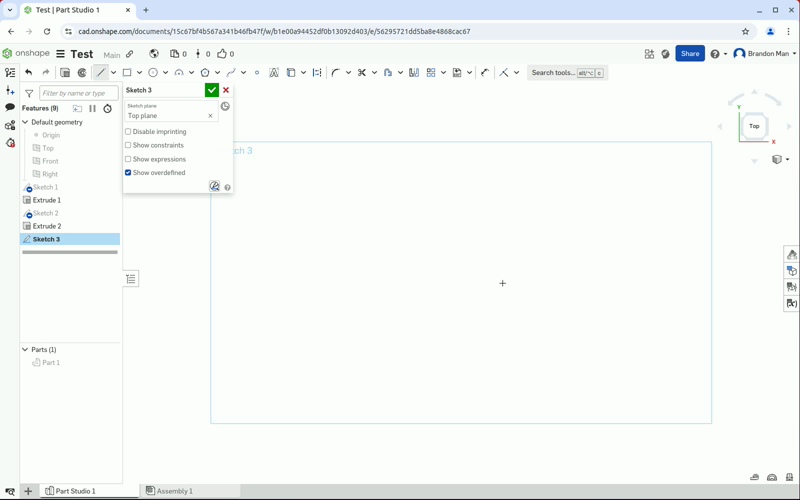
key_up(shift)
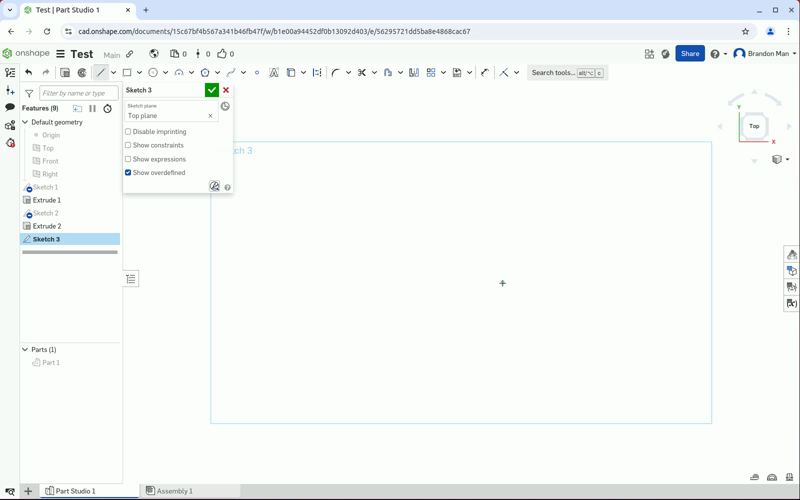
key_down(shift)
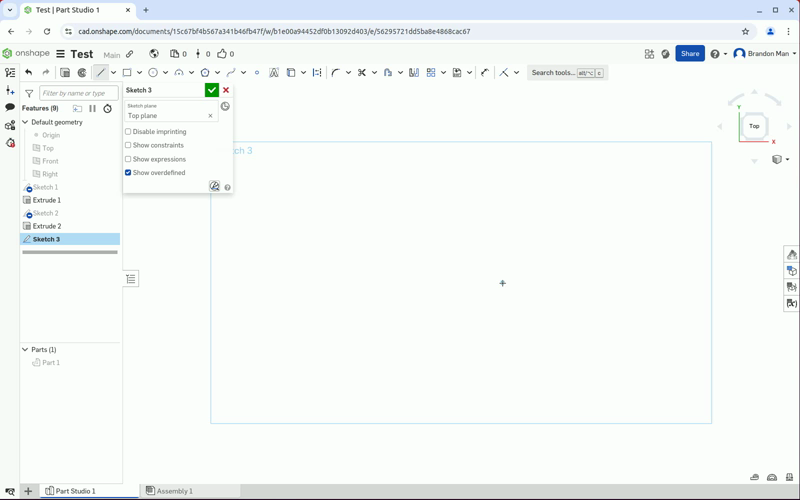
mouse_move(532, 282)
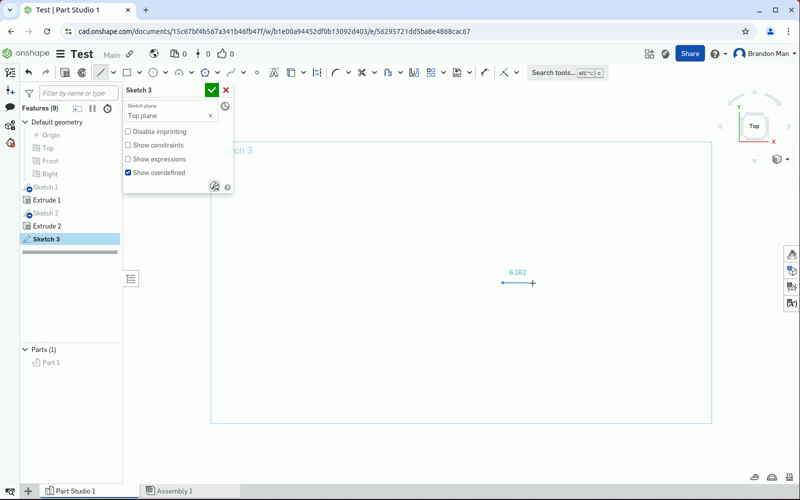
mouse_move(531, 282)
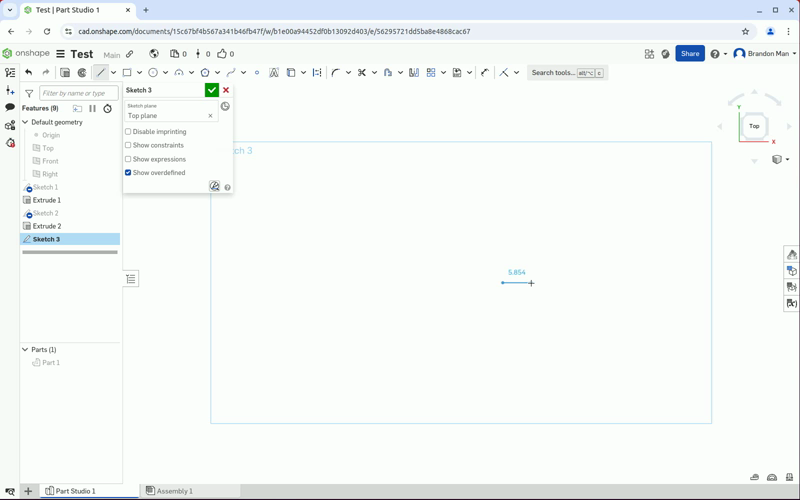
click(531, 282)
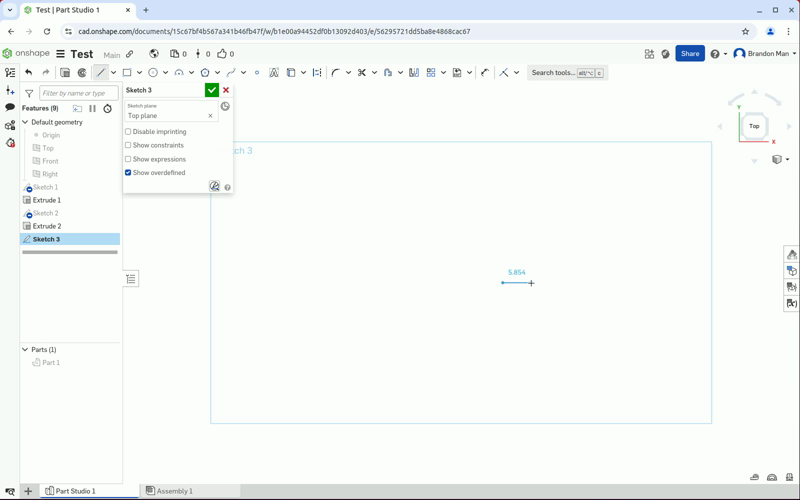
key_up(shift)
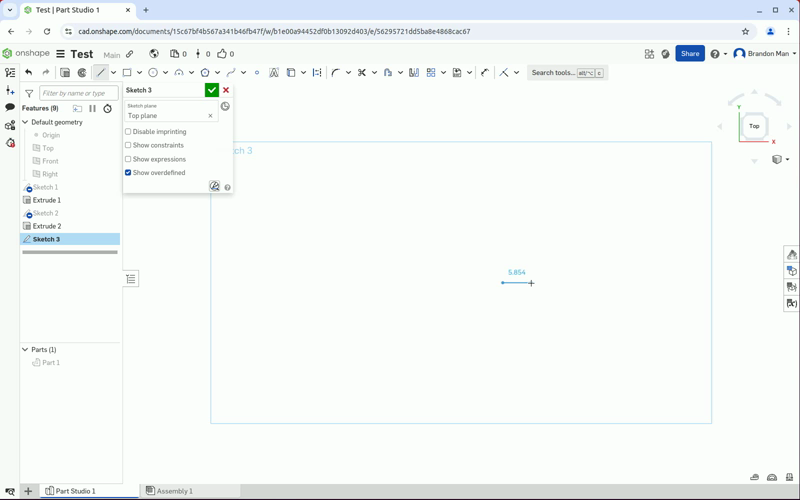
key_down(shift)
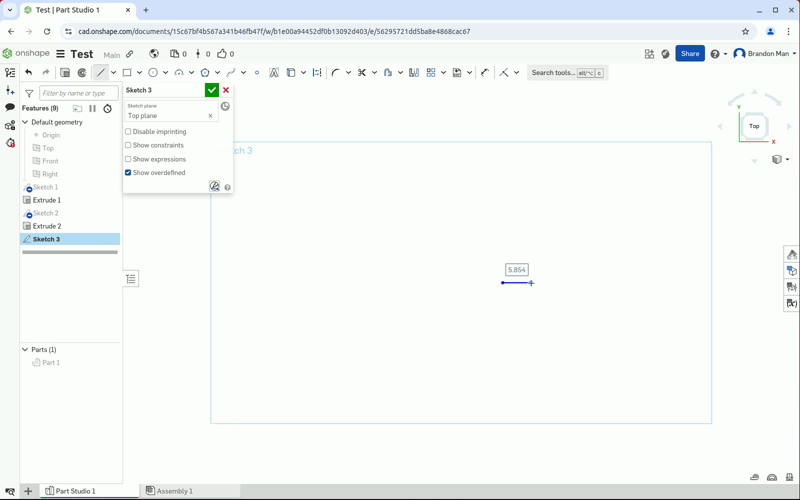
mouse_move(561, 282)
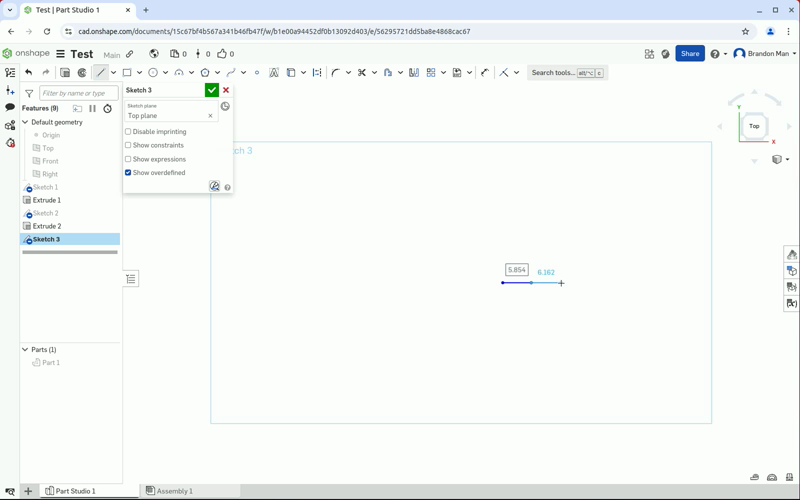
mouse_move(531, 240)
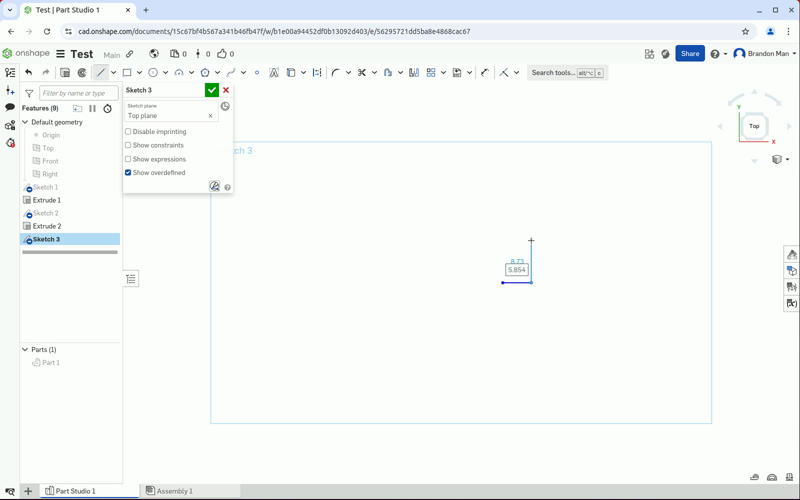
click(531, 240)
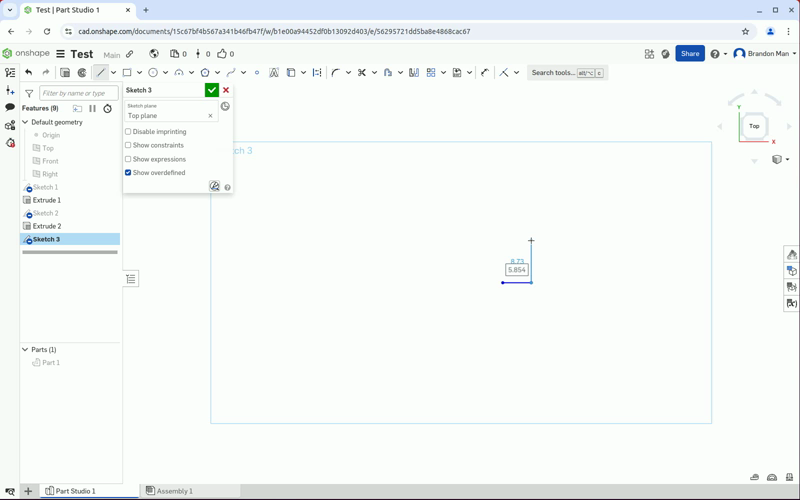
key_up(shift)
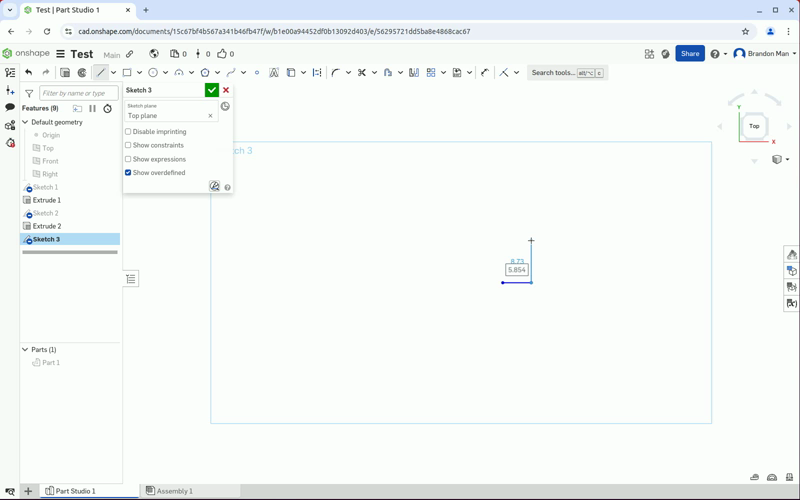
key_down(shift)
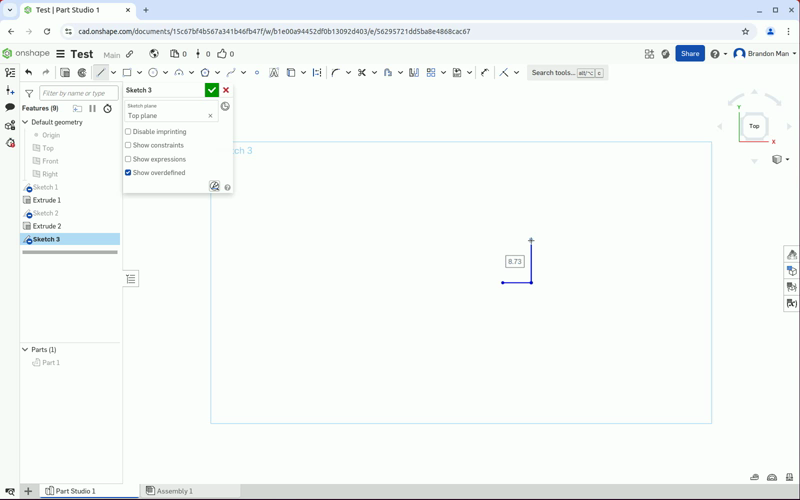
mouse_move(561, 240)
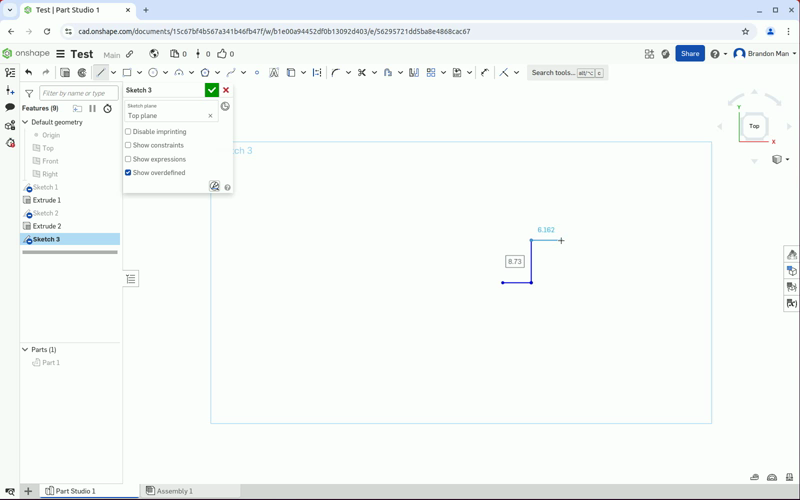
mouse_move(502, 240)
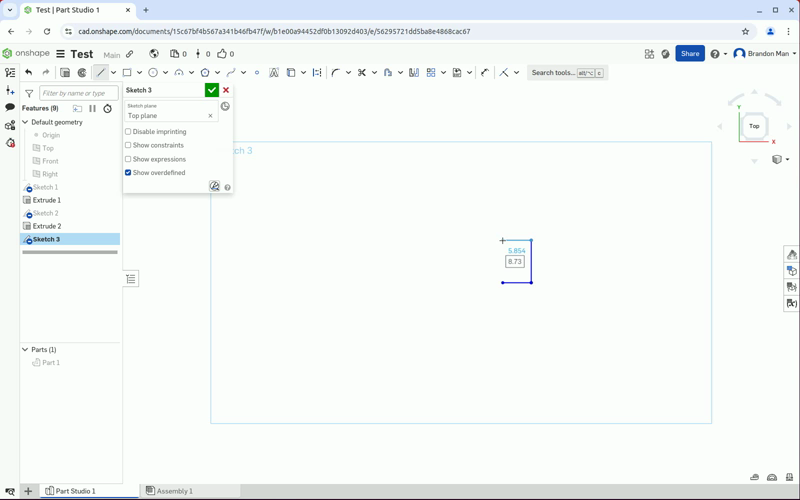
click(502, 240)
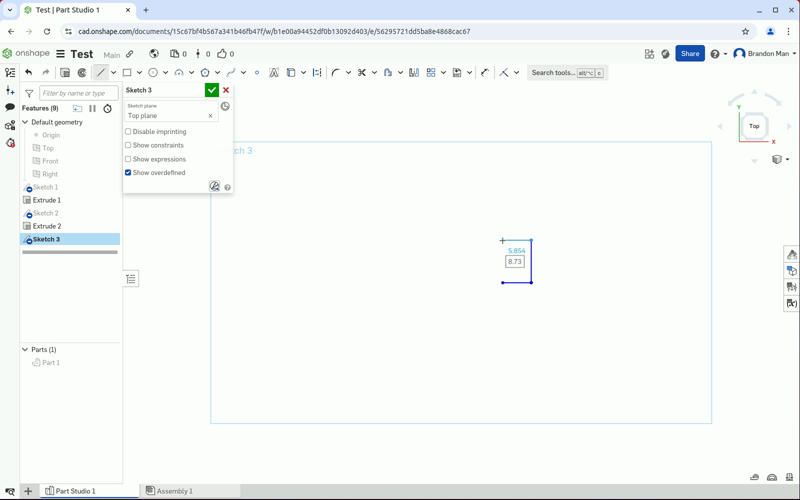
key_up(shift)
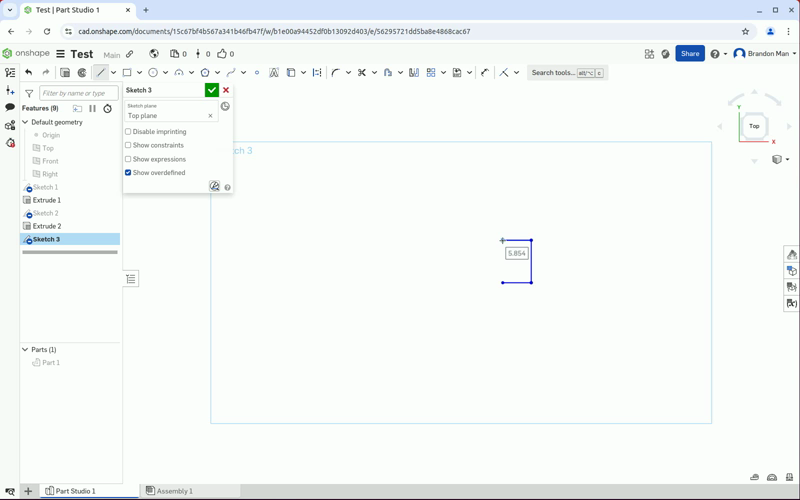
mouse_move(532, 240)
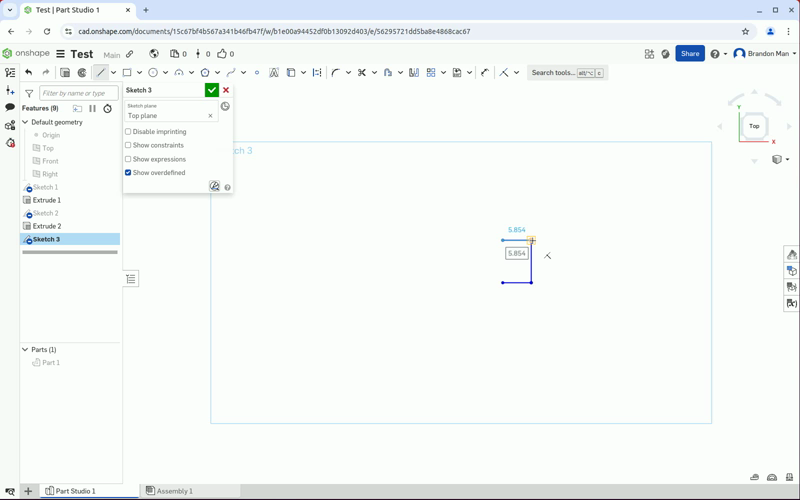
key_down(shift)
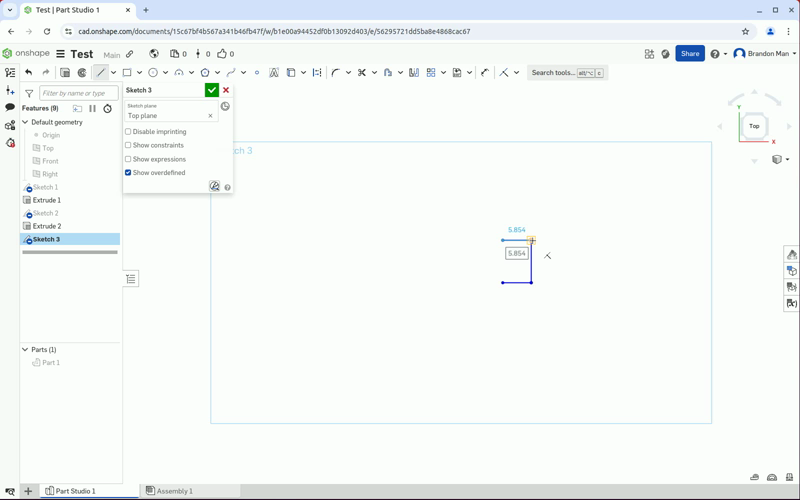
mouse_move(502, 282)
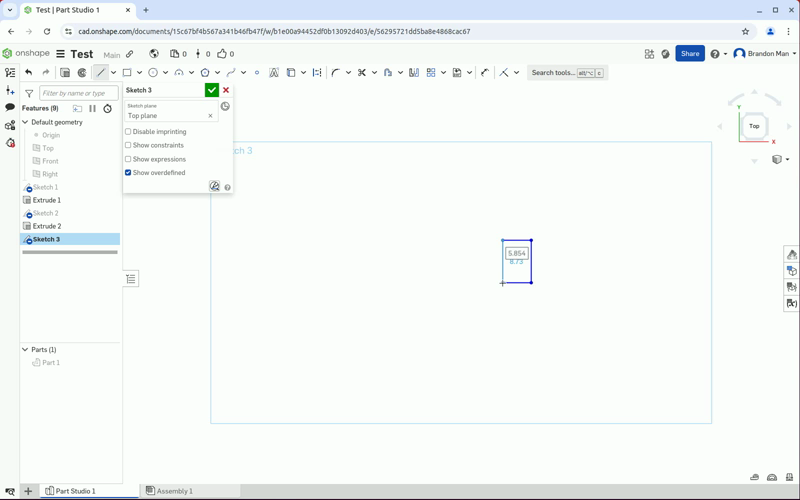
key_up(shift)
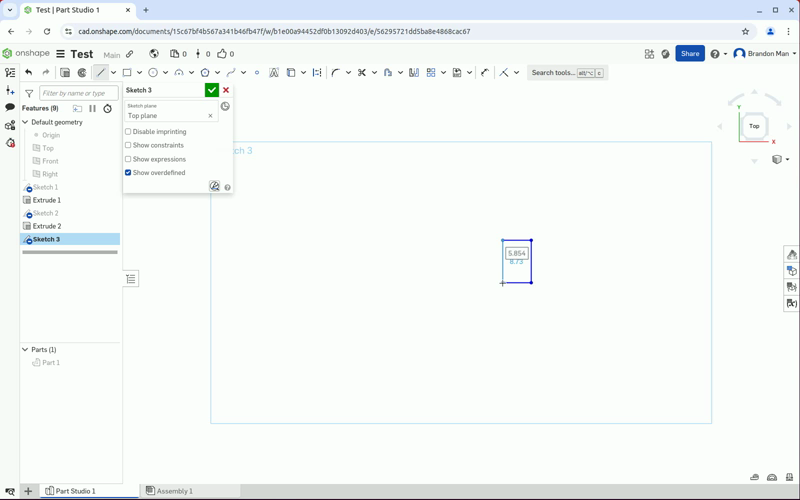
click(502, 282)
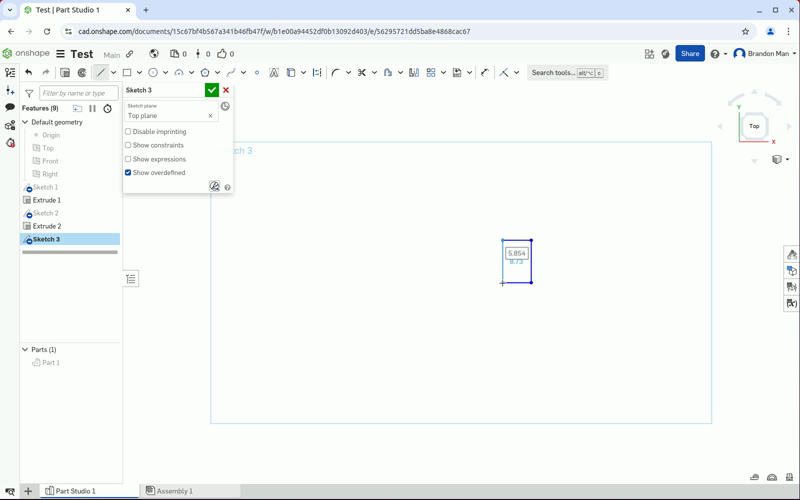
key(esc)
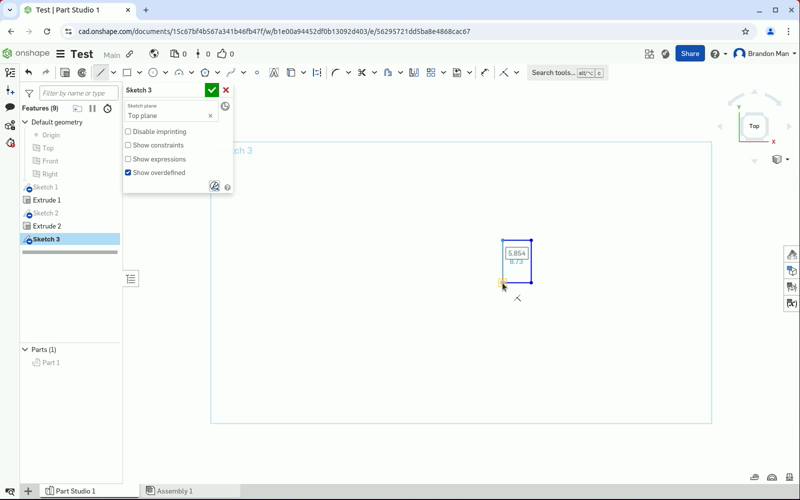
mouse_move(507, 251)
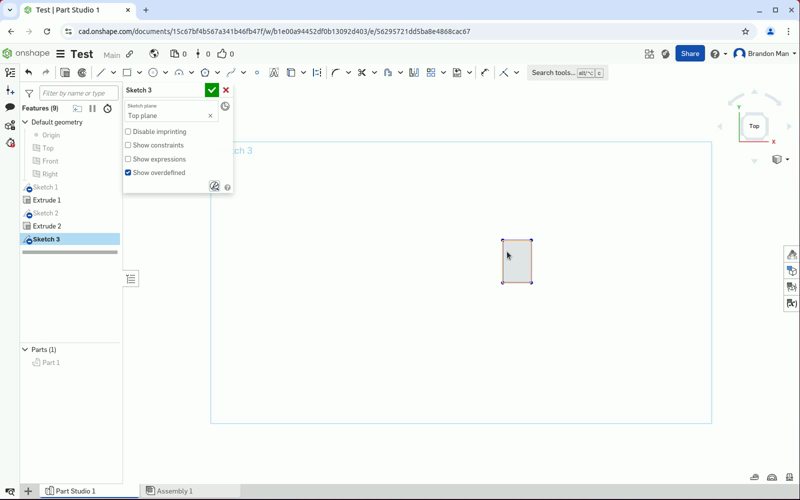
scroll(6)
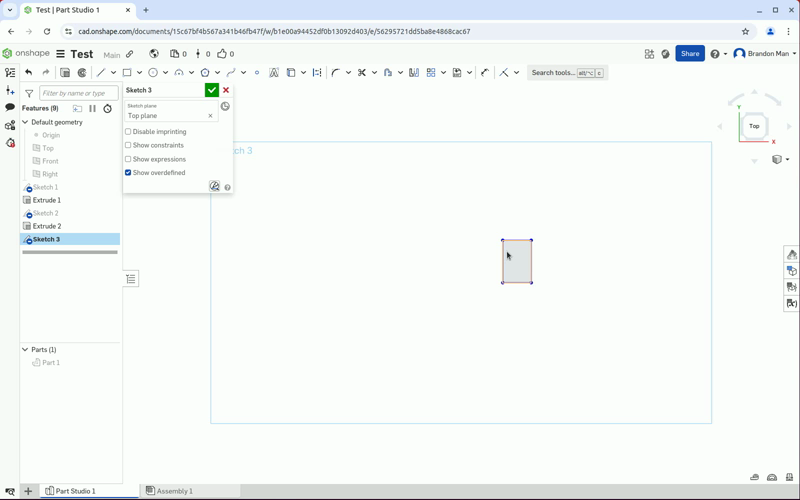
scroll(6)
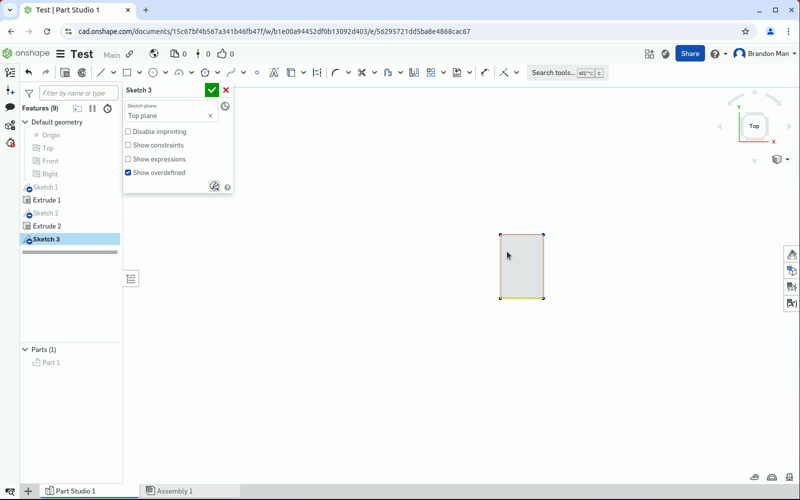
scroll(6)
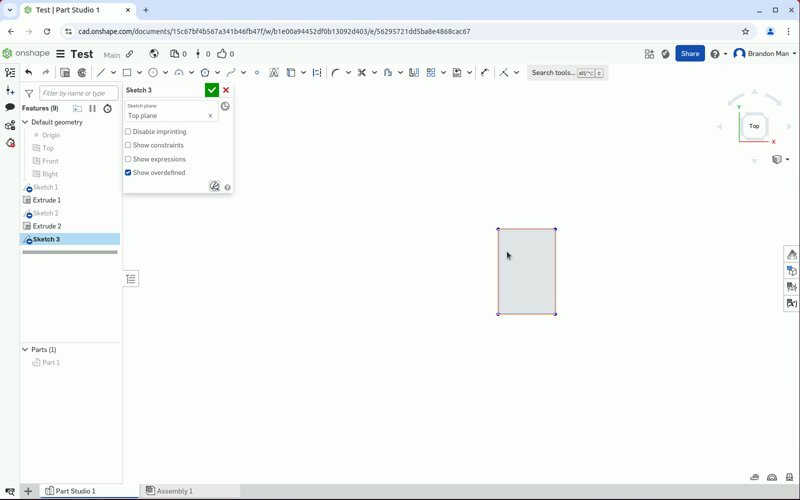
scroll(6)
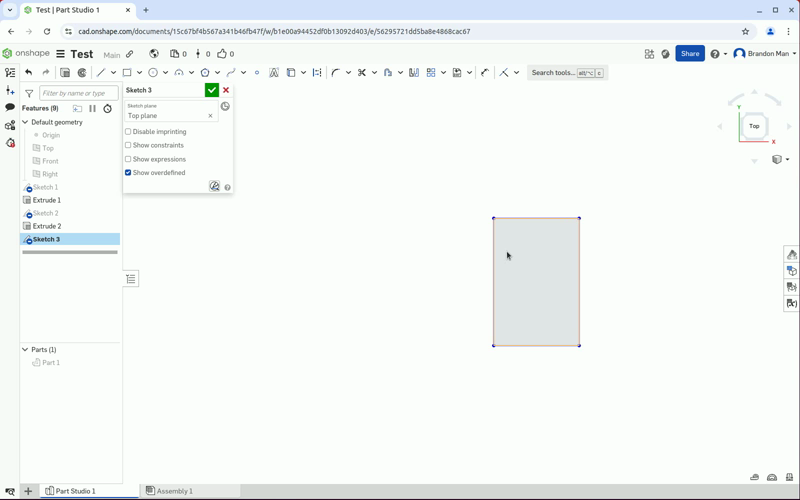
scroll(6)
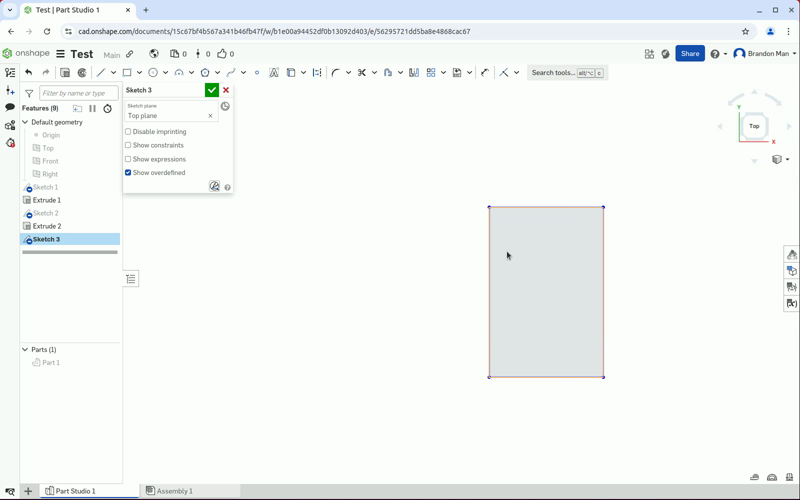
scroll(6)
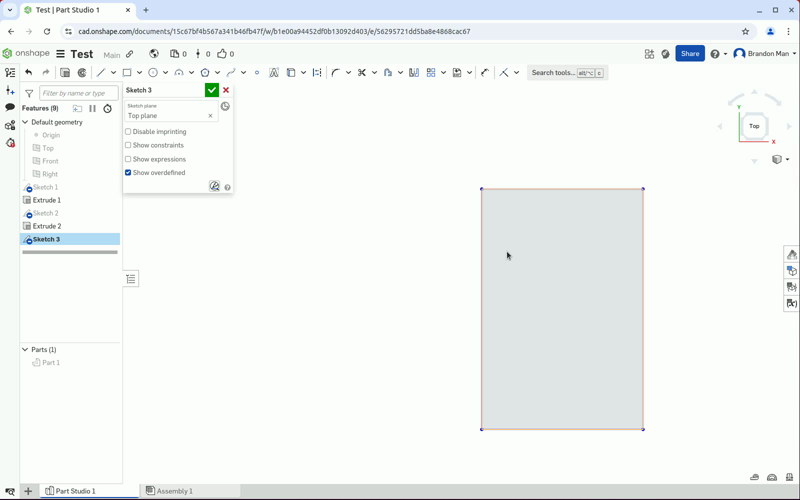
scroll(6)
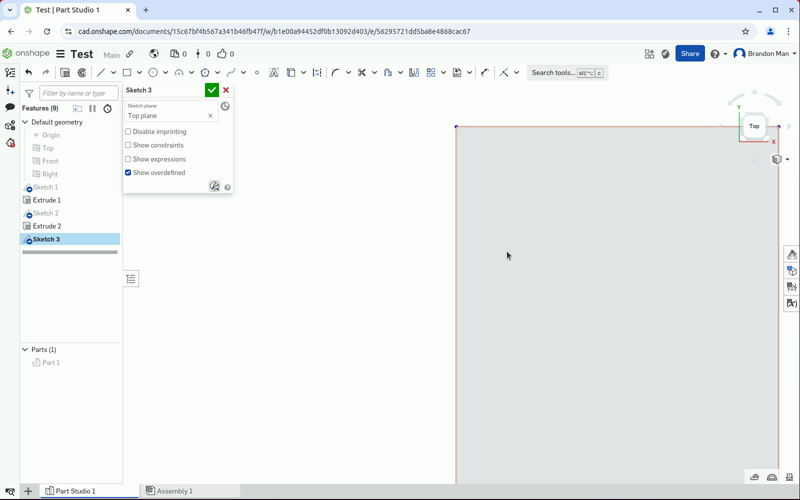
click(507, 251)
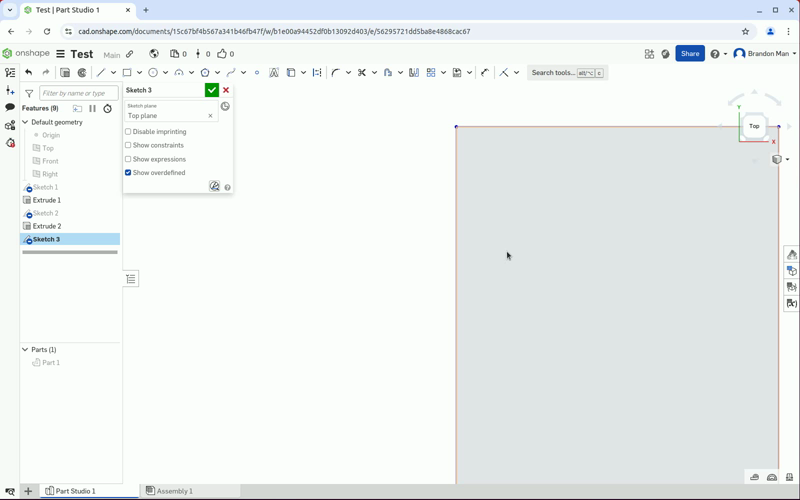
scroll(-6)
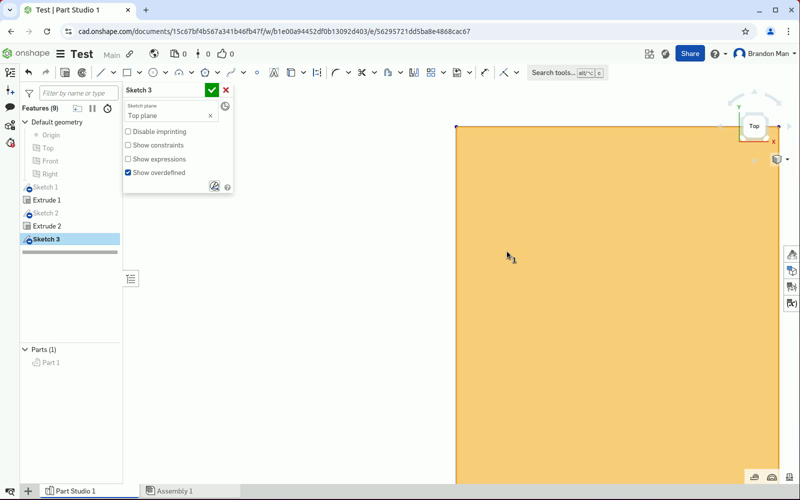
scroll(-6)
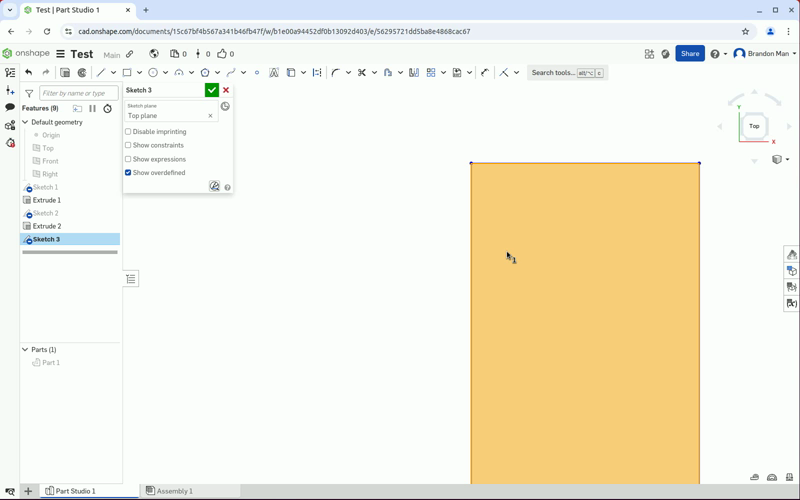
scroll(-6)
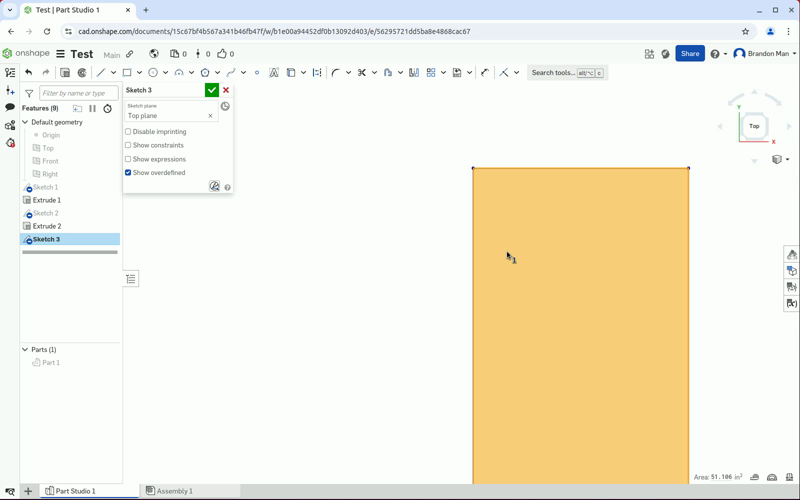
scroll(-6)
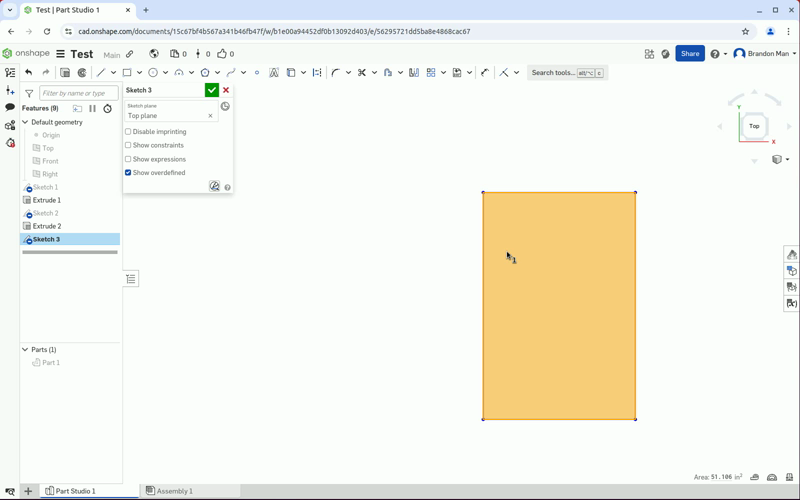
scroll(-6)
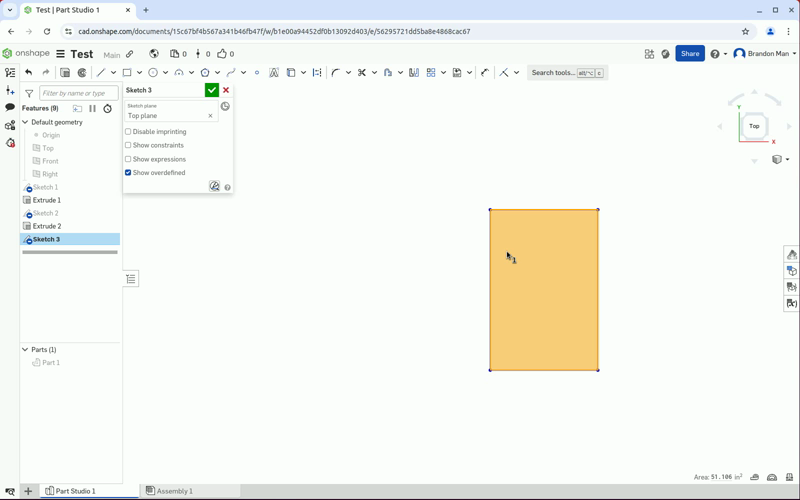
scroll(-6)
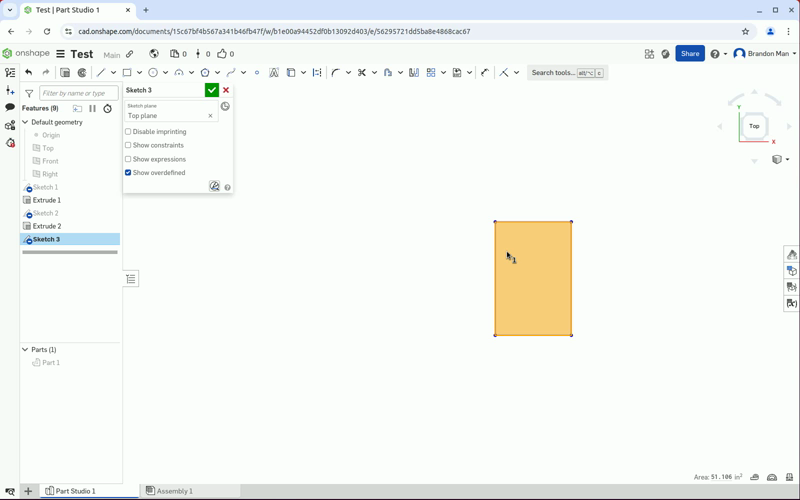
scroll(-6)
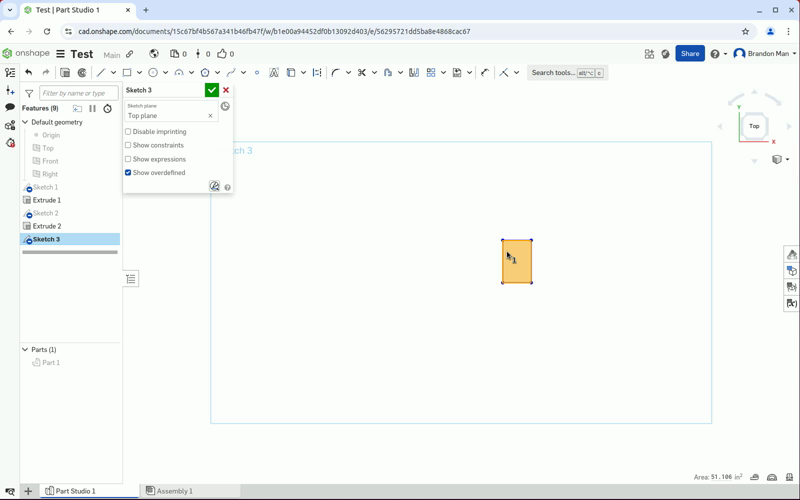
mouse_move(73, 352)
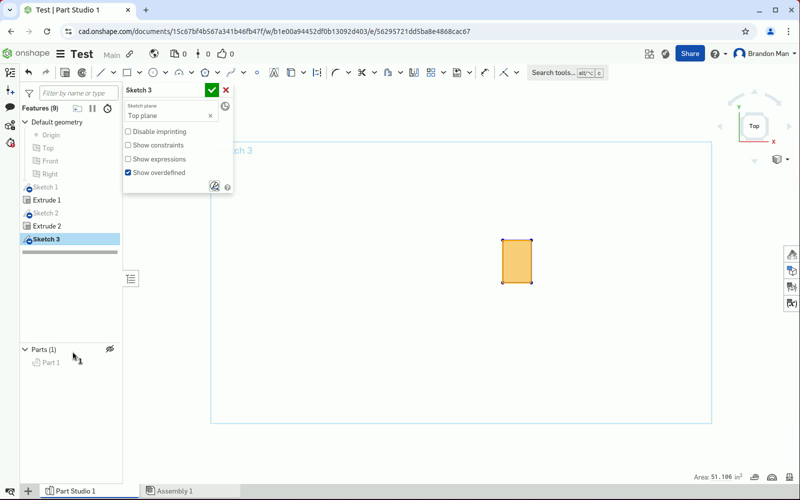
key(shift+y)
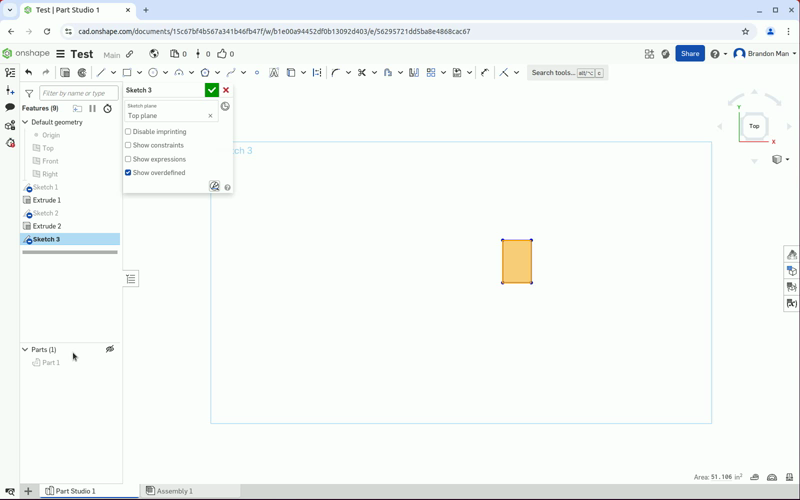
key(shift+e)
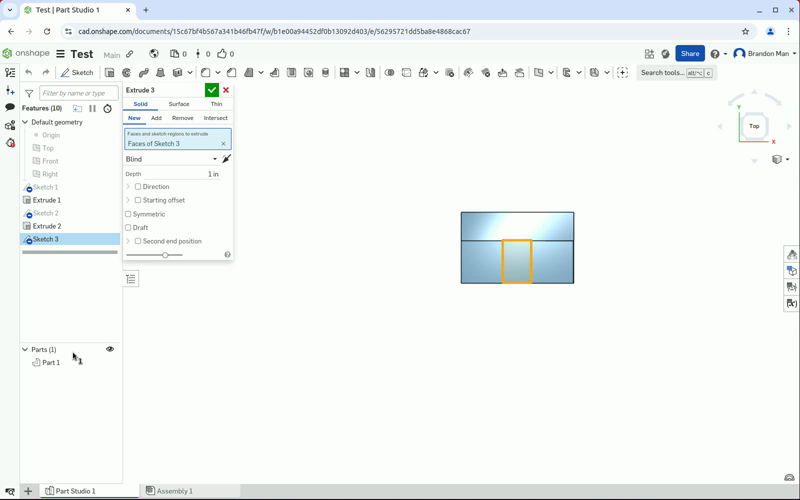
mouse_move(143, 106)
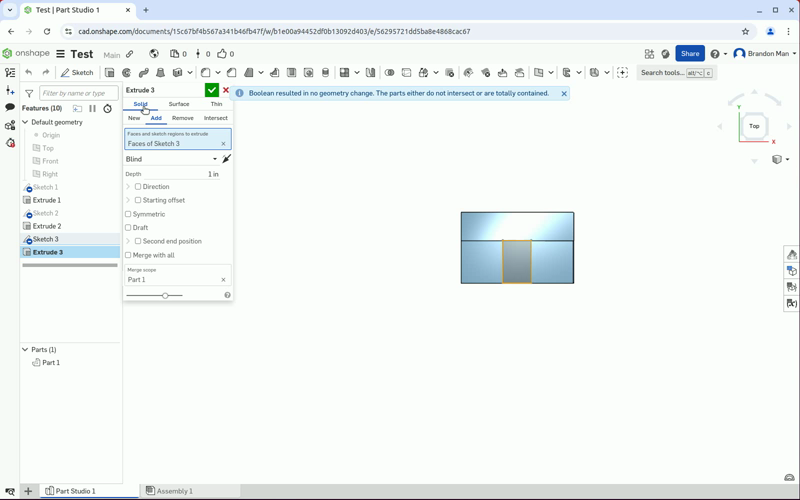
click(143, 106)
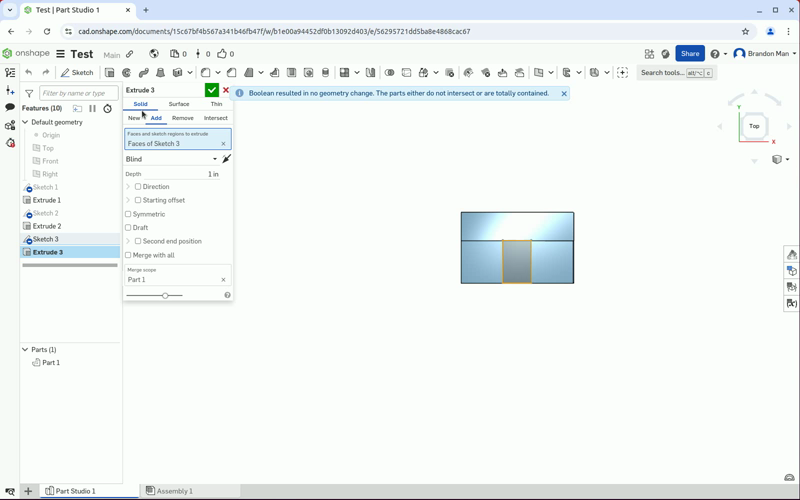
mouse_move(137, 120)
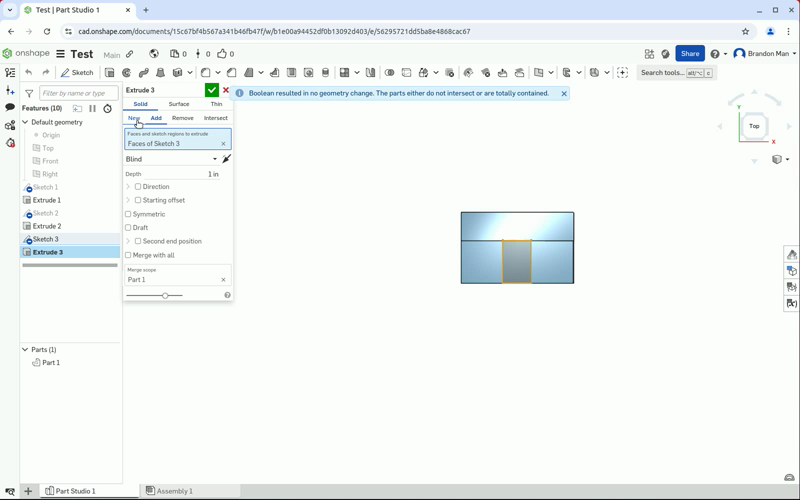
click(137, 120)
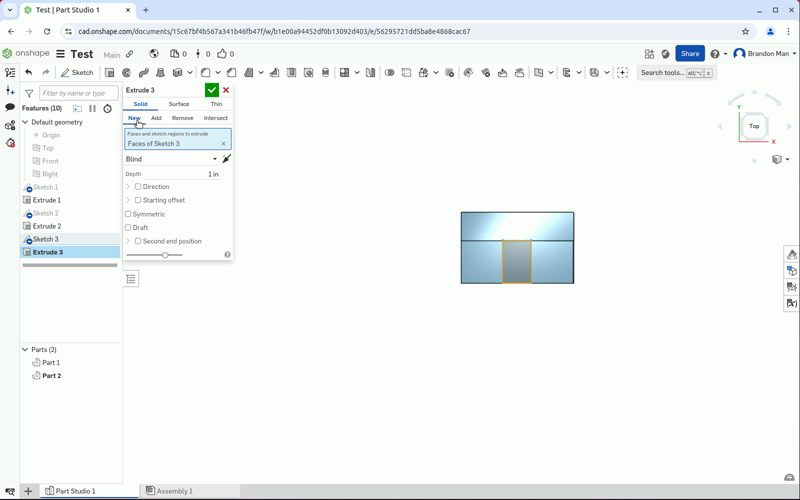
key(tab, 4)
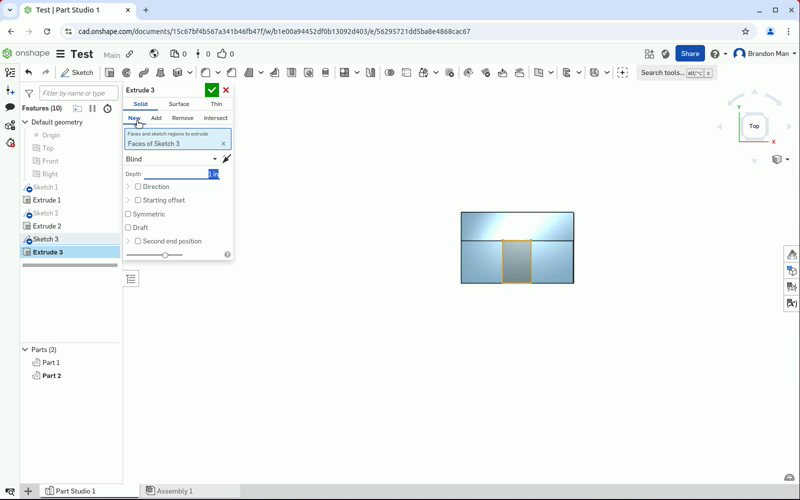
text(14.443)
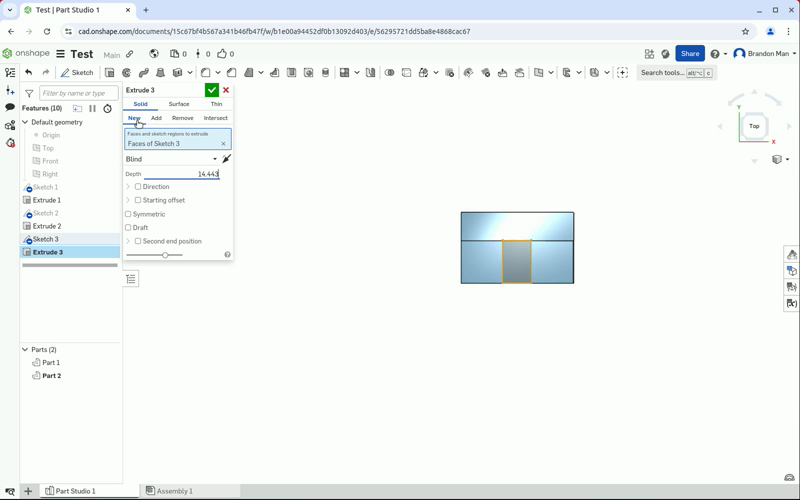
key(enter)
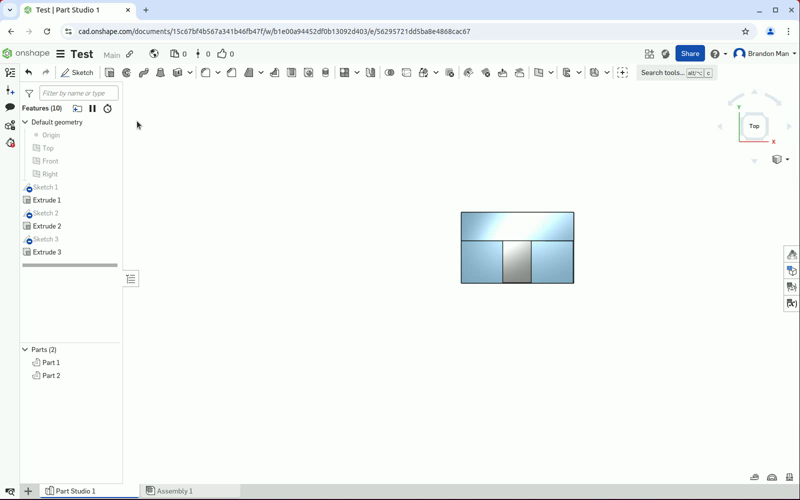
key(shift+h)
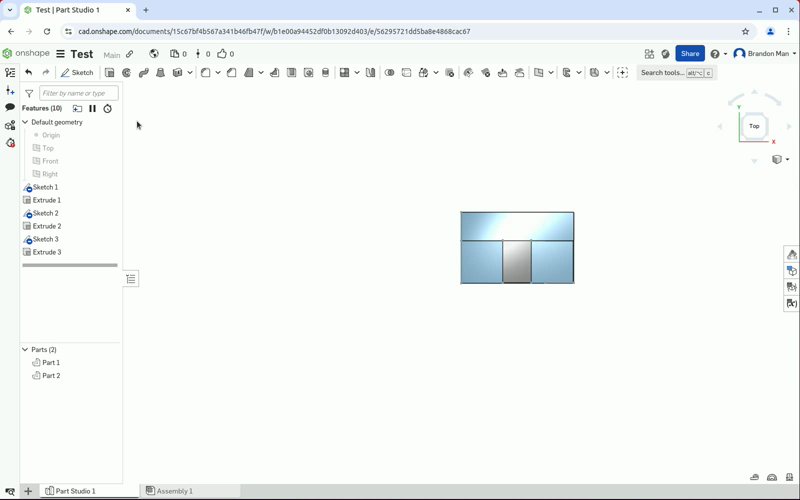
key(shift+h)
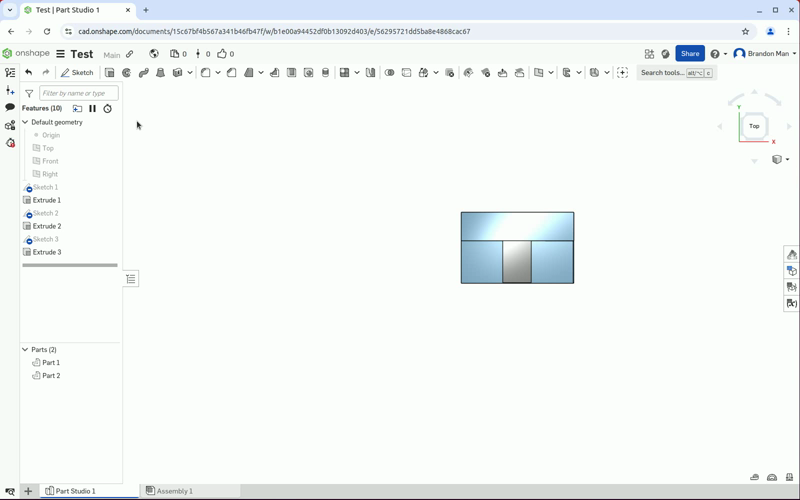
mouse_move(73, 189)
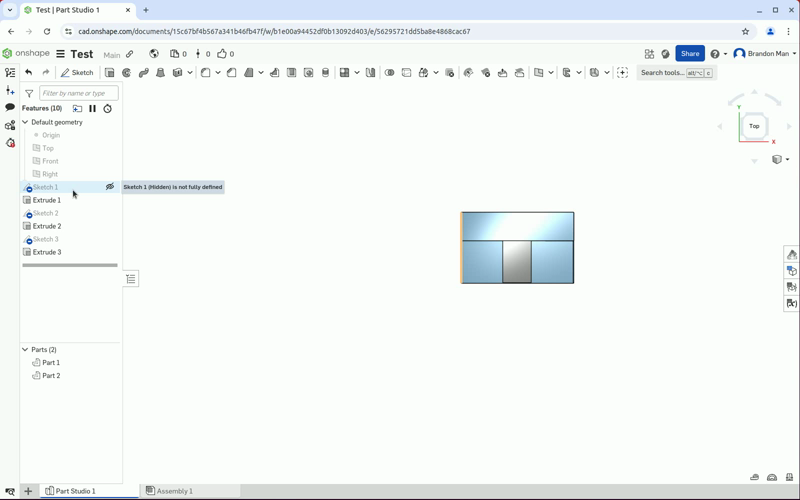
click(73, 189)
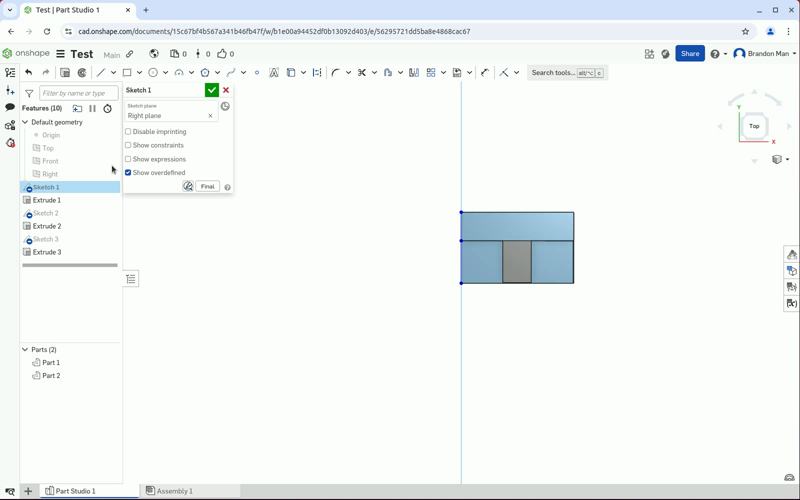
mouse_move(229, 92)
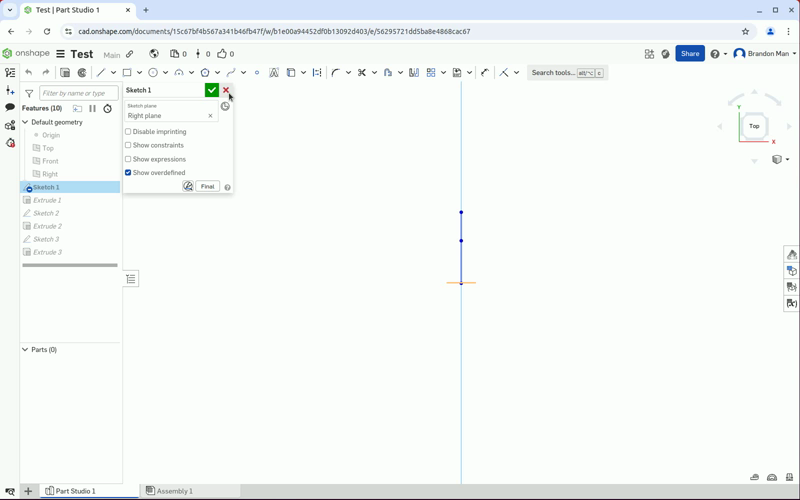
click(229, 92)
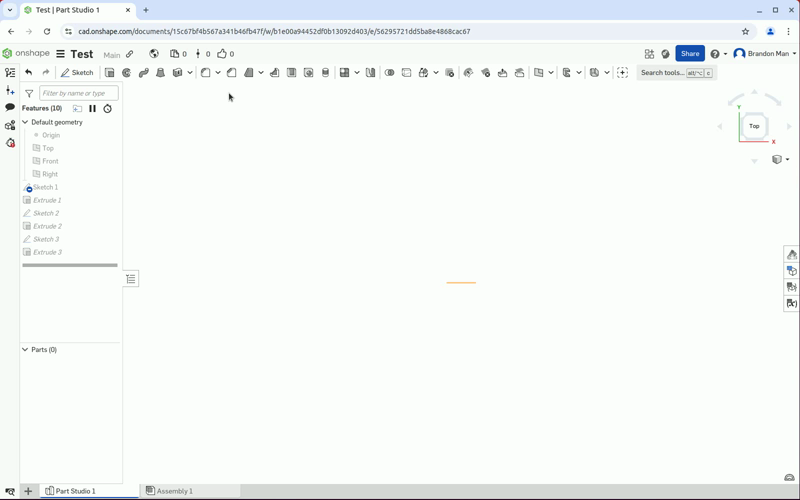
mouse_move(73, 352)
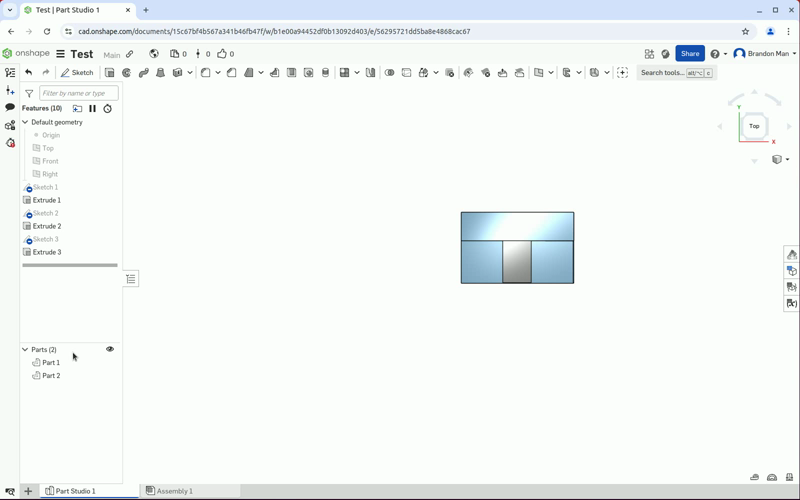
key(y)
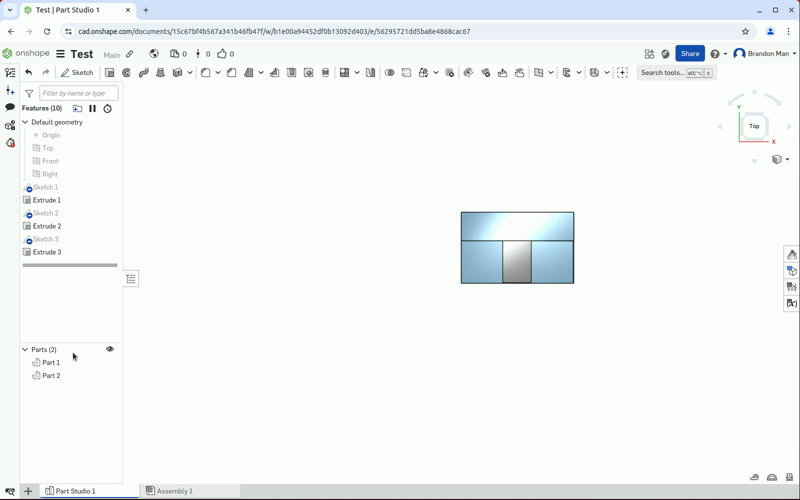
key(shift+p)
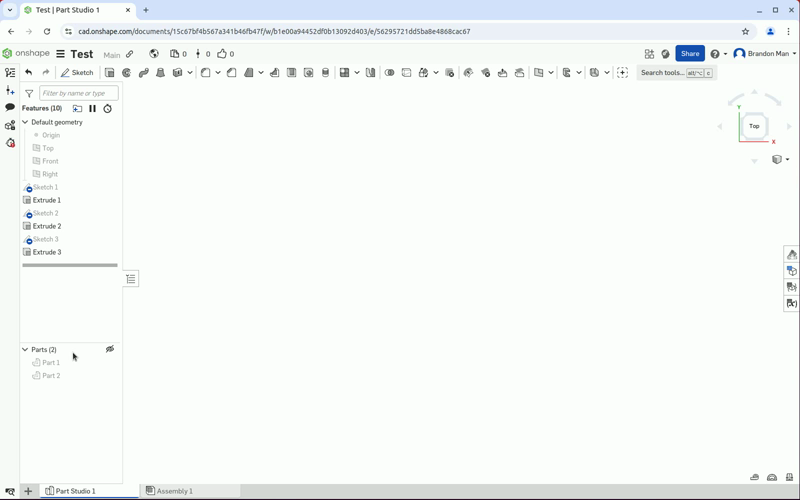
key(space)
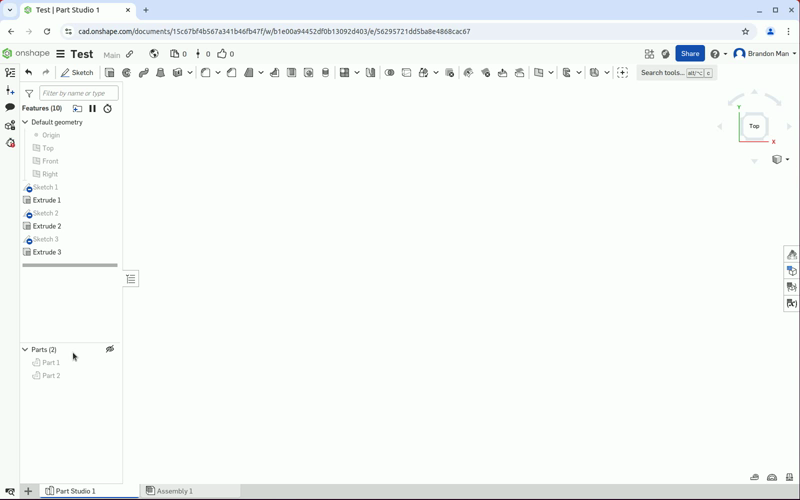
key_down(shift)
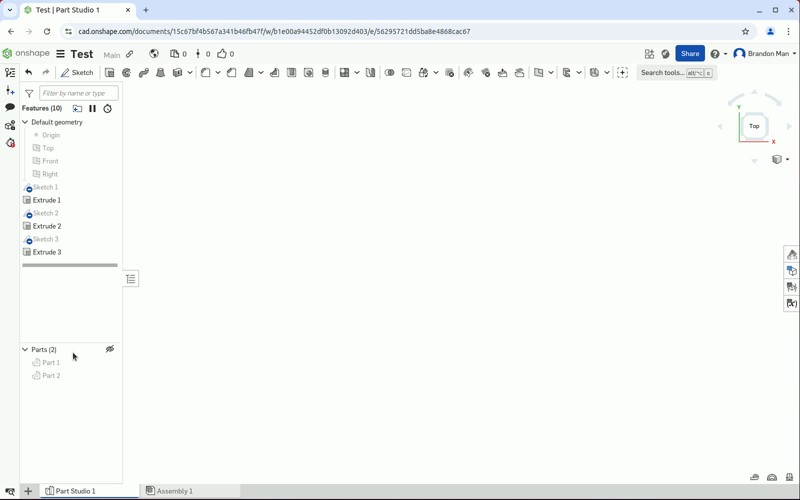
key(up)
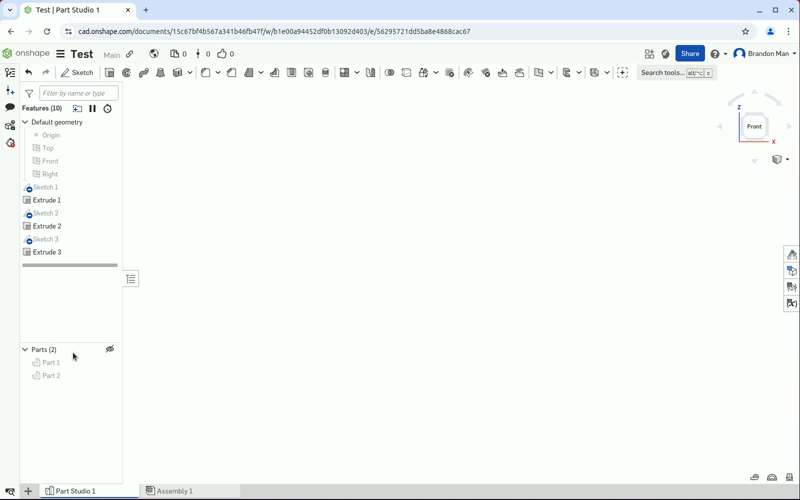
key_up(shift)
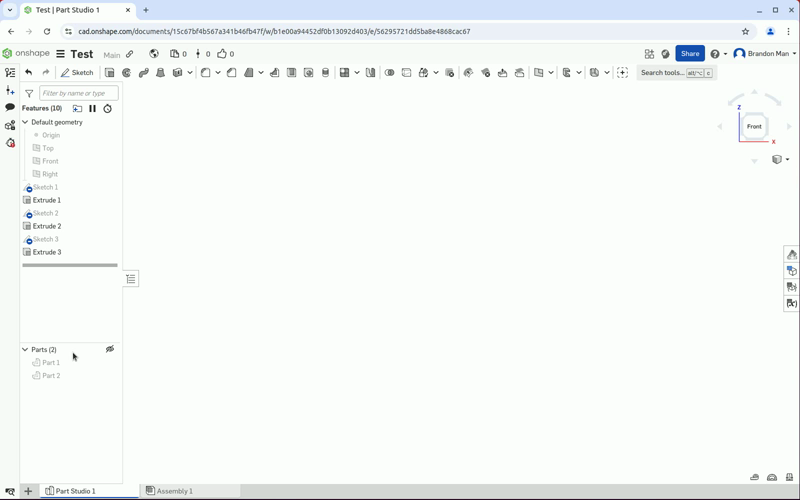
key(space)
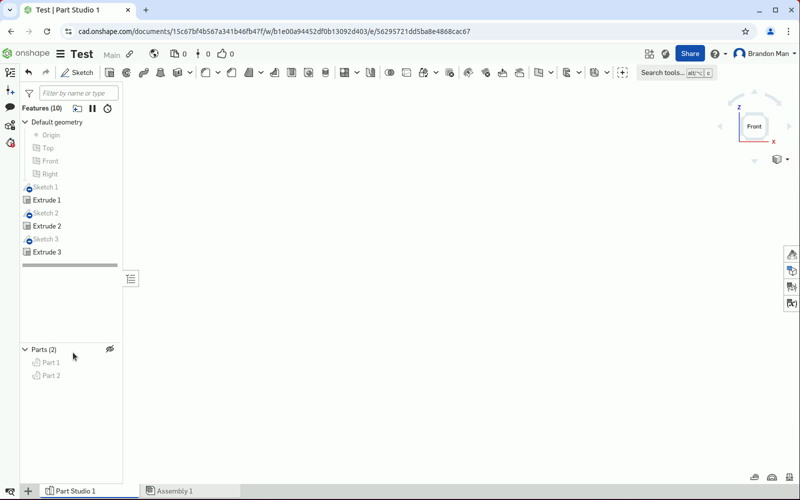
key_down(shift)
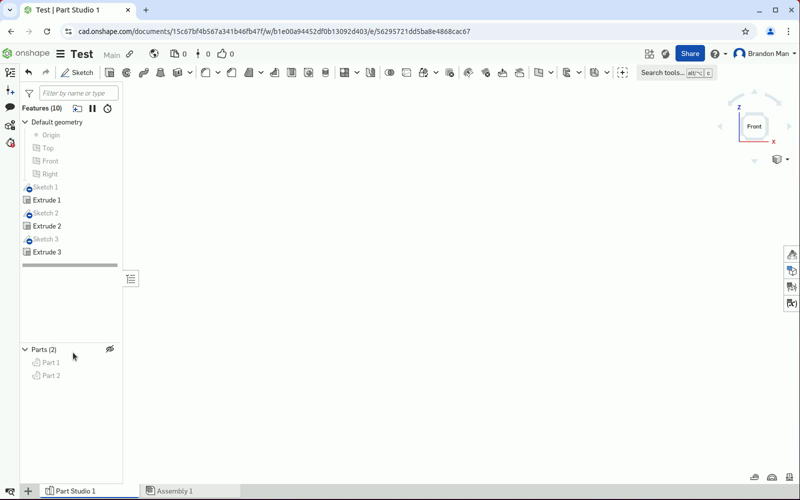
key(left)
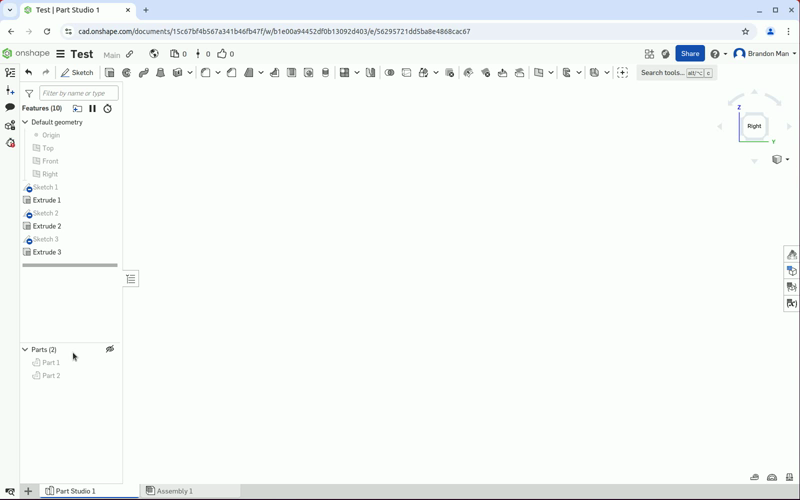
key_up(shift)
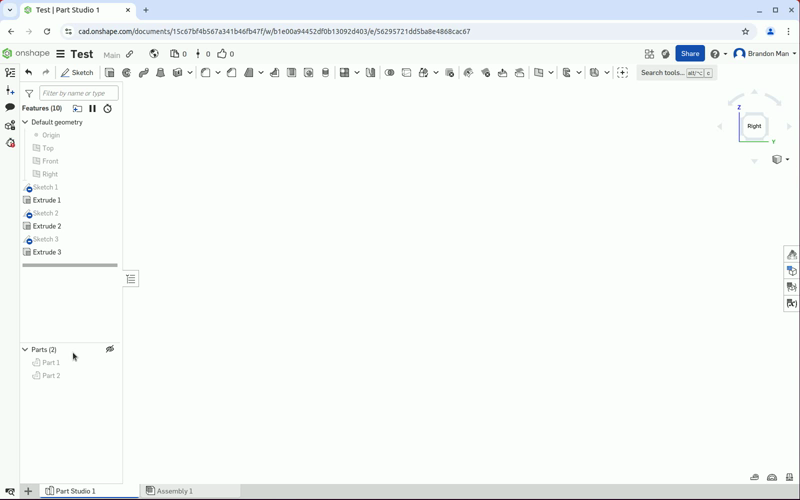
mouse_move(73, 352)
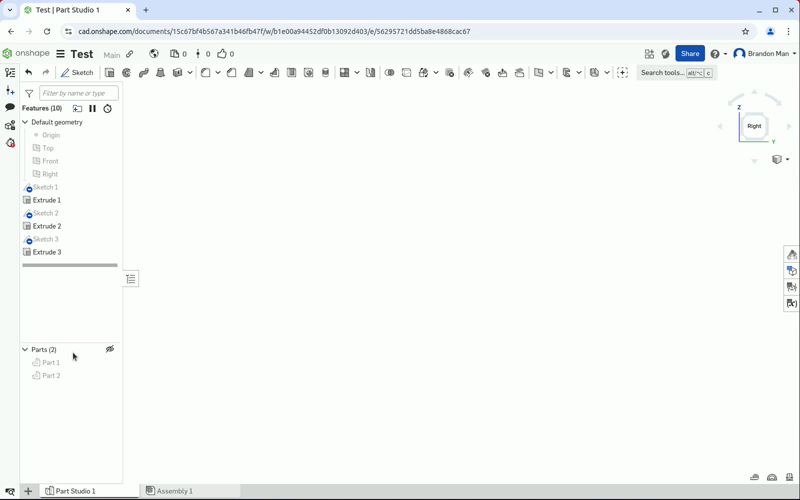
key(shift+y)
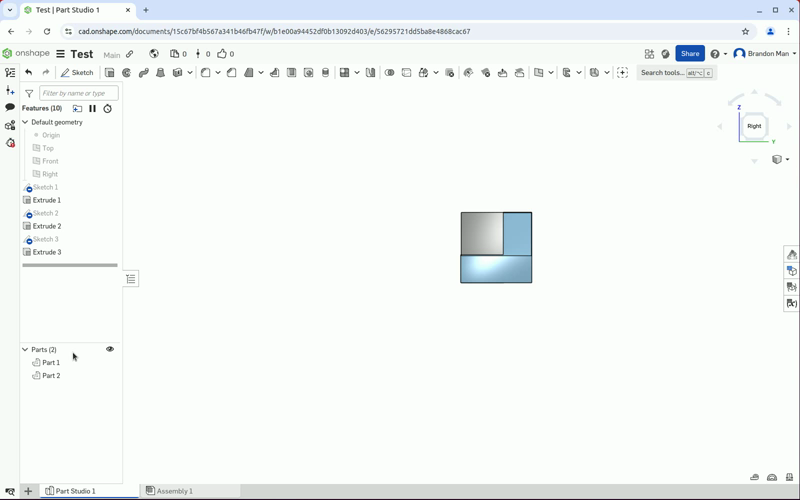
mouse_move(541, 75)
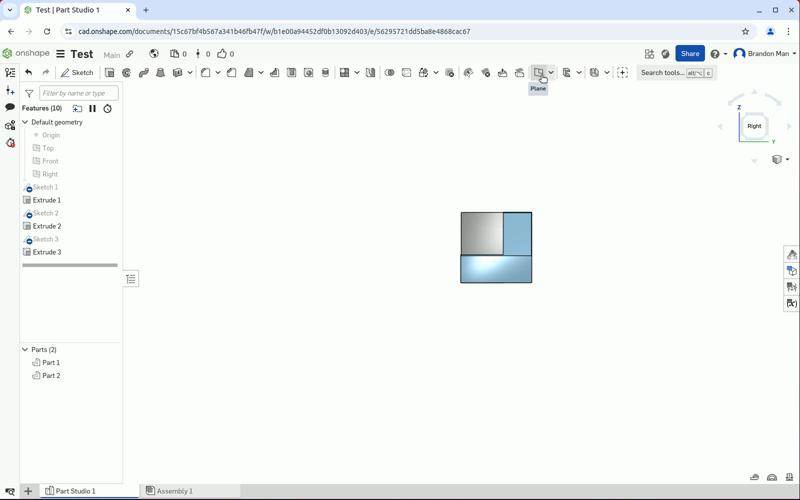
click(541, 75)
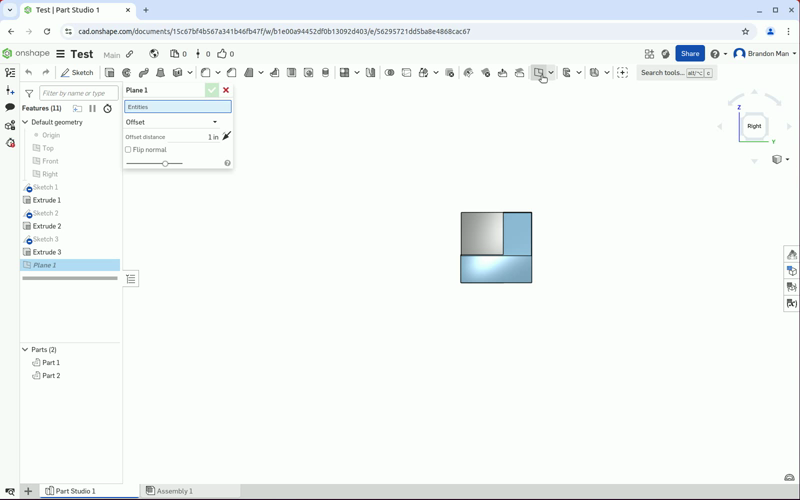
mouse_move(73, 176)
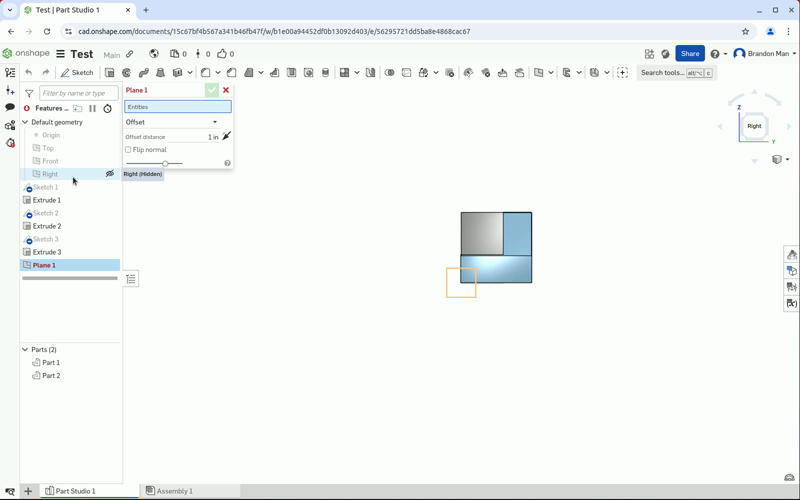
click(73, 176)
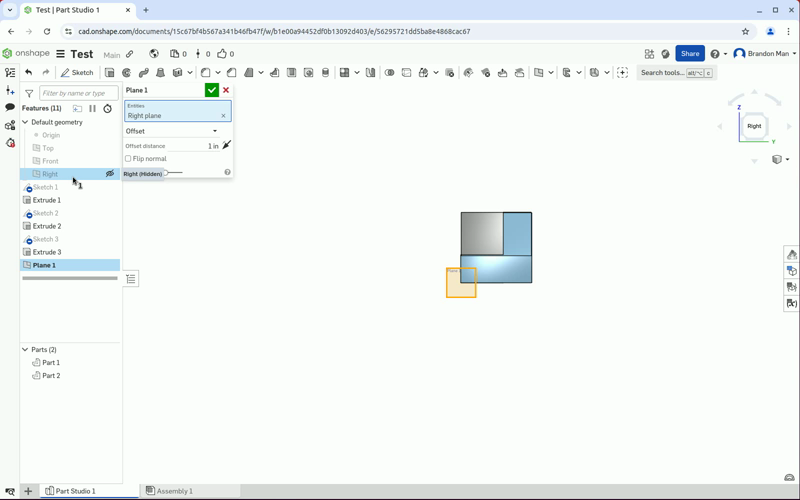
key(tab, 2)
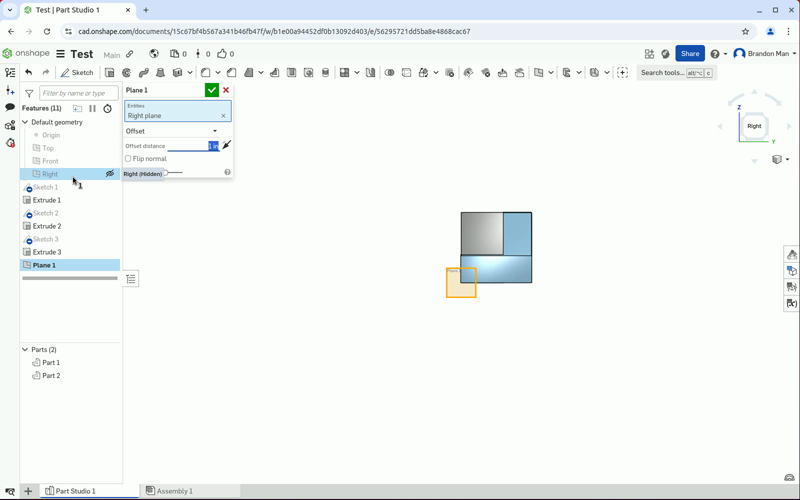
text(14.45)
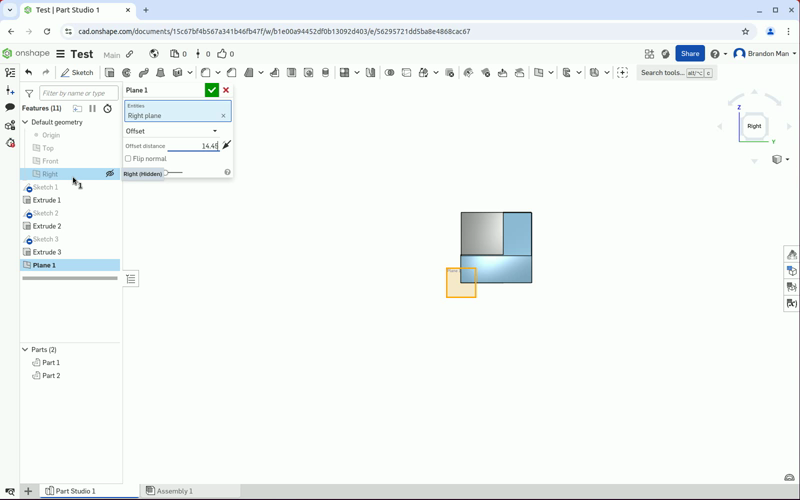
key(enter, 2)
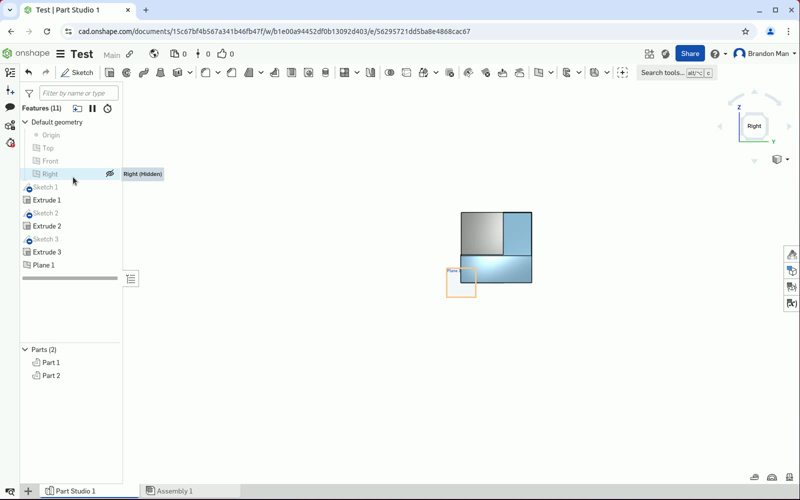
key(shift+s)
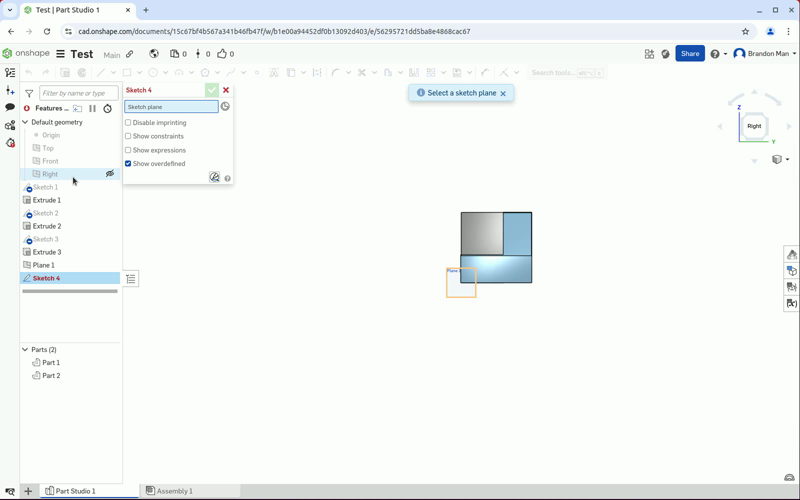
mouse_move(73, 267)
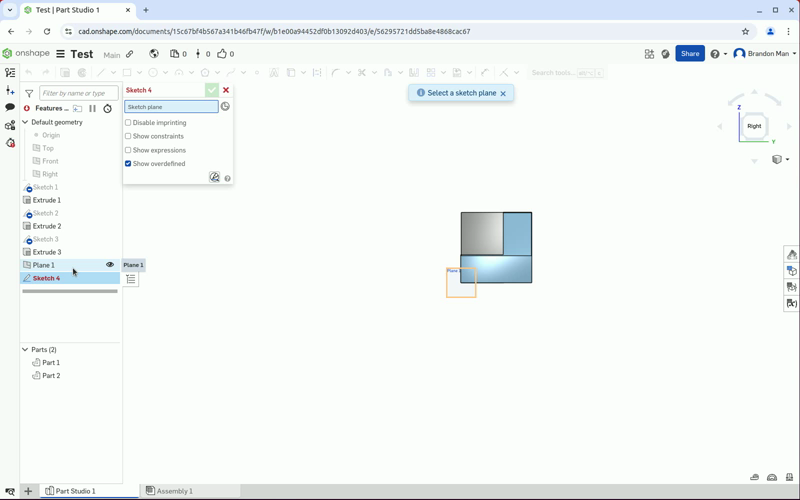
click(73, 267)
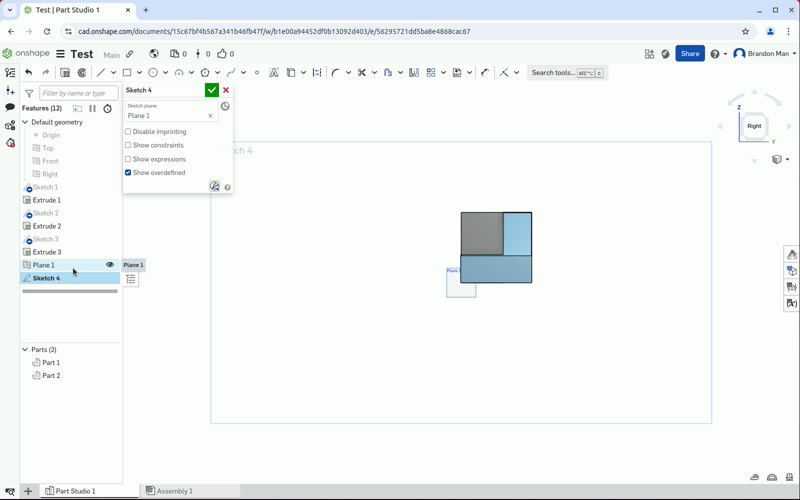
mouse_move(73, 352)
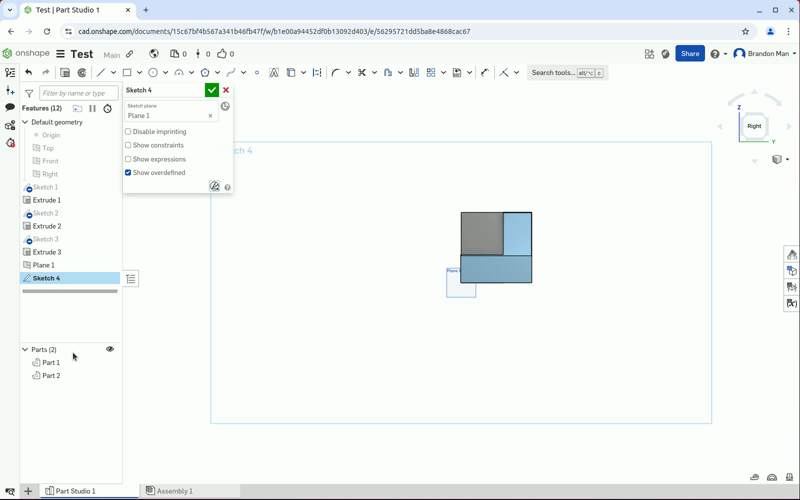
key(y)
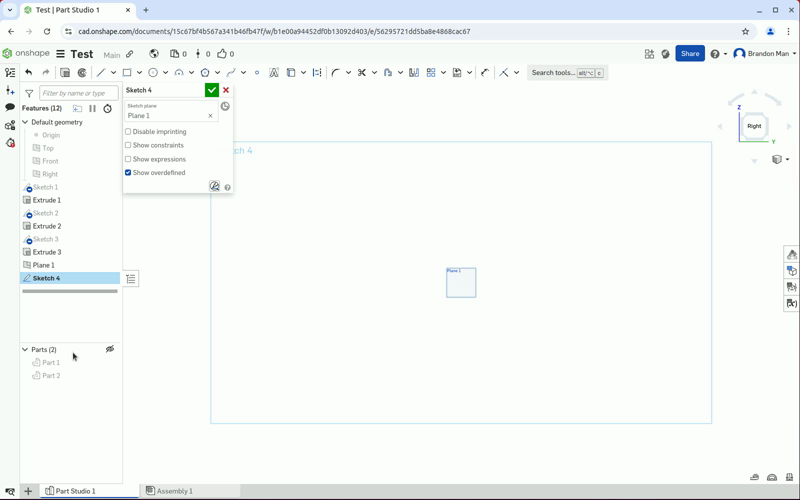
key(l)
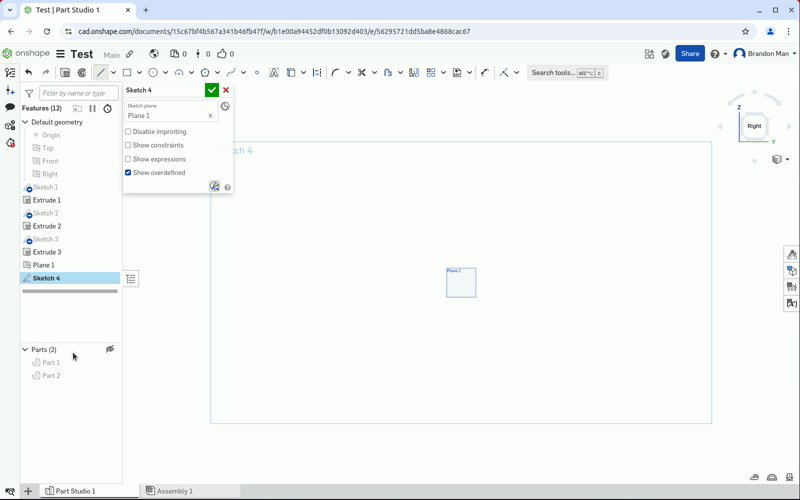
key_down(shift)
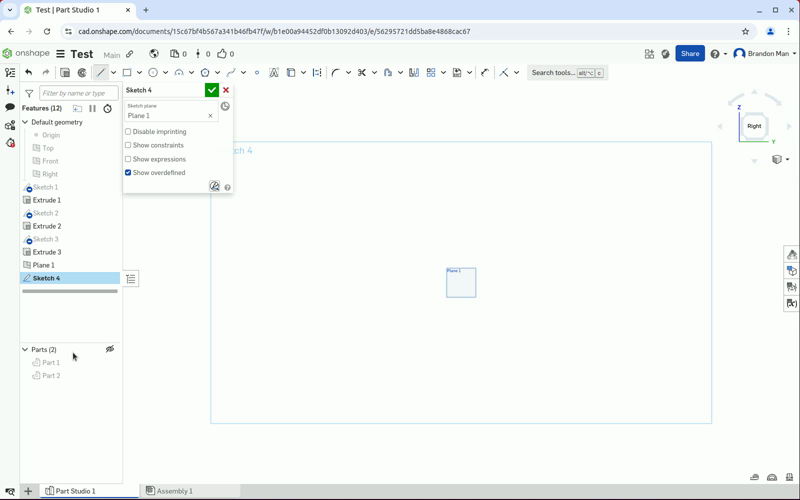
mouse_move(460, 254)
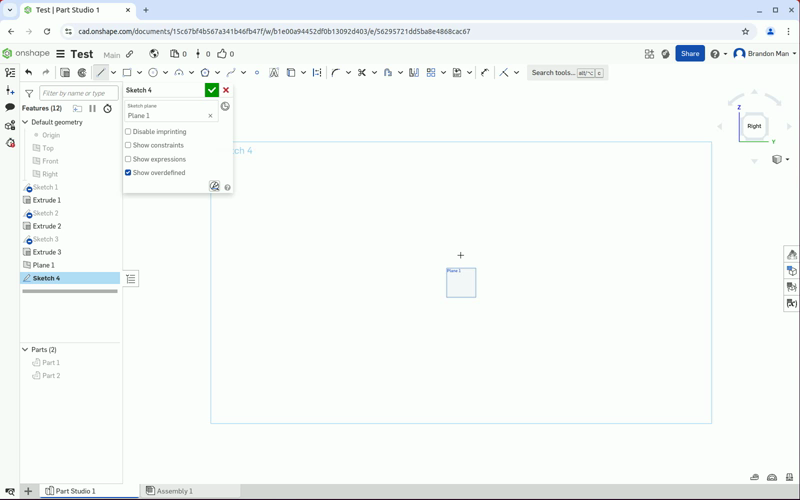
click(460, 254)
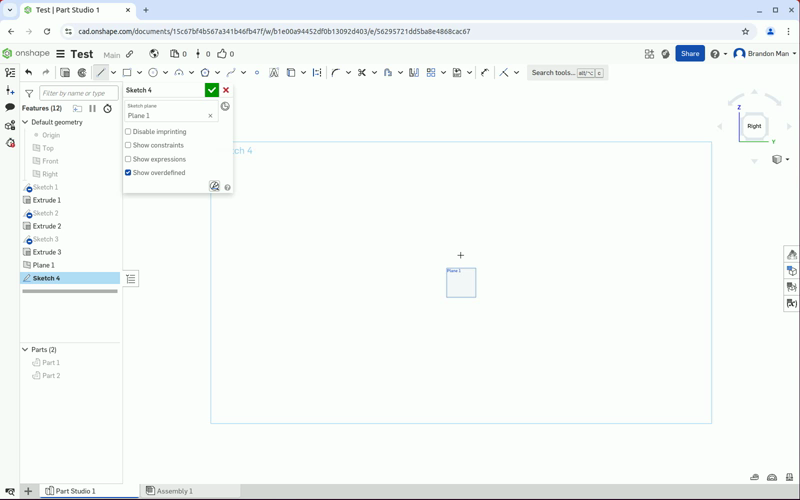
key_up(shift)
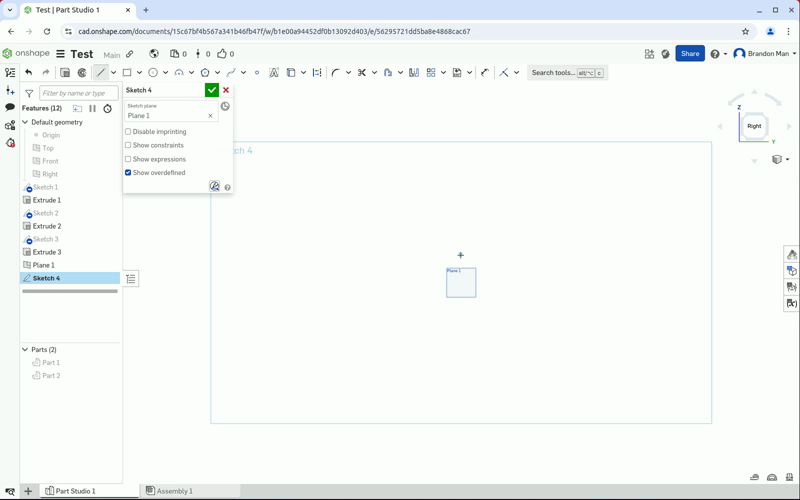
key_down(shift)
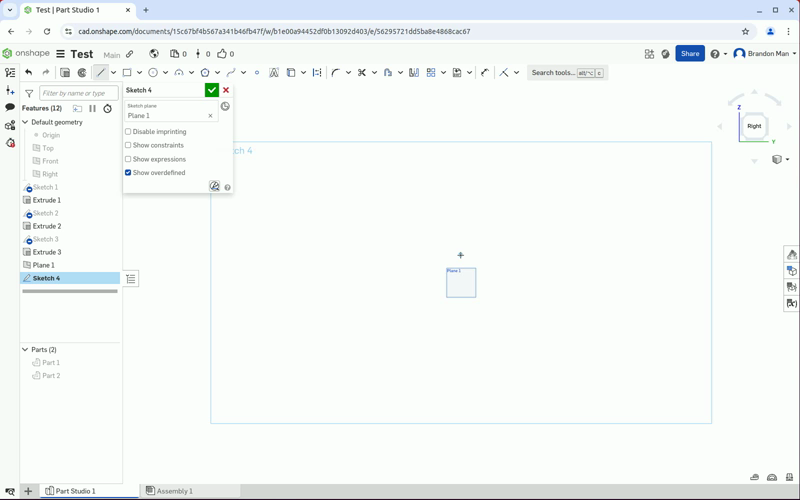
mouse_move(503, 211)
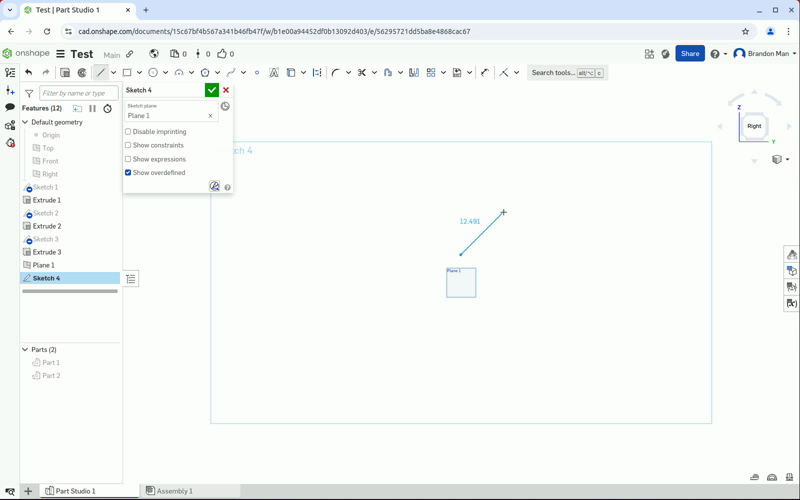
click(503, 211)
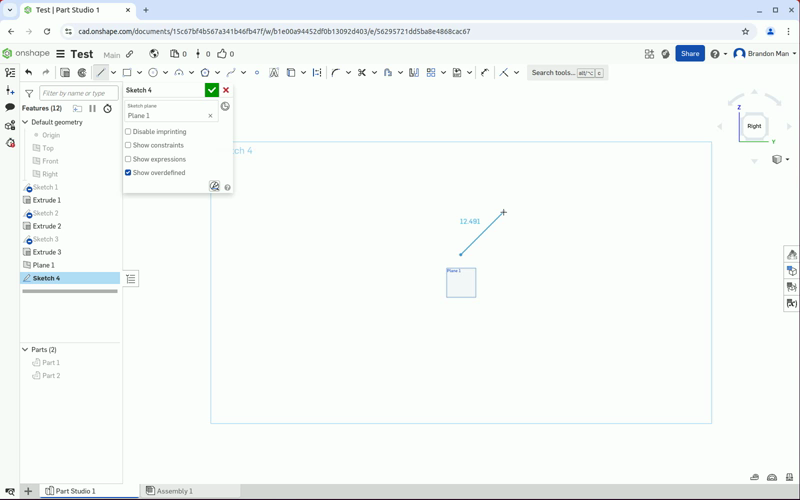
key_up(shift)
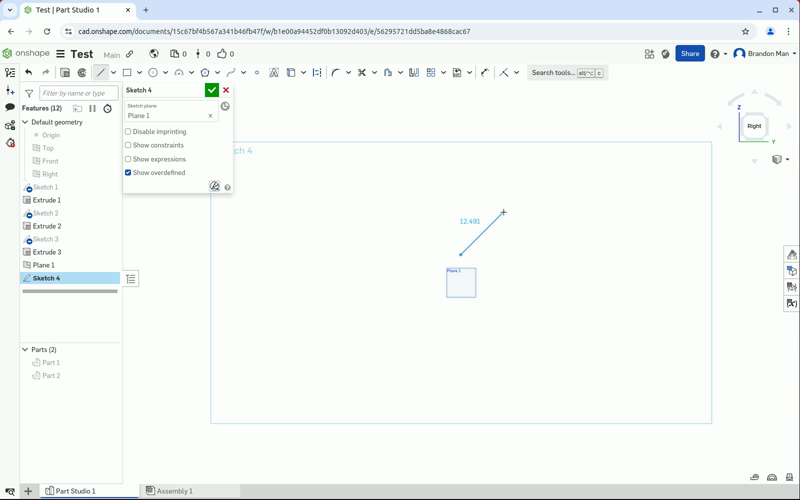
key_down(shift)
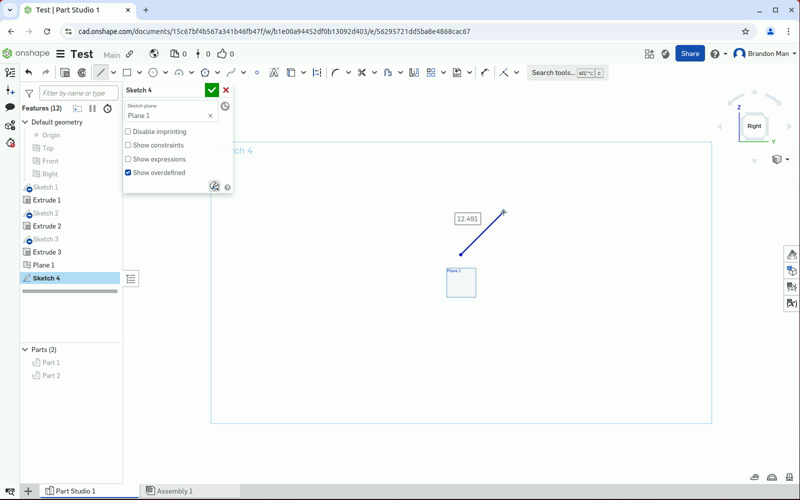
mouse_move(533, 211)
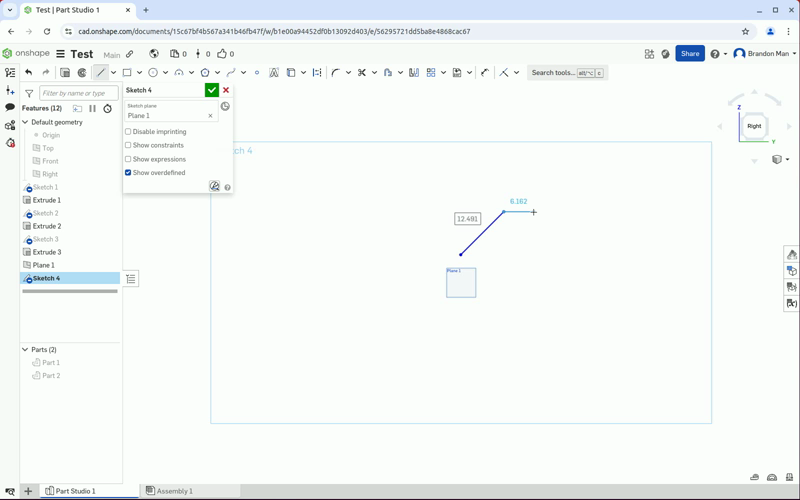
mouse_move(460, 211)
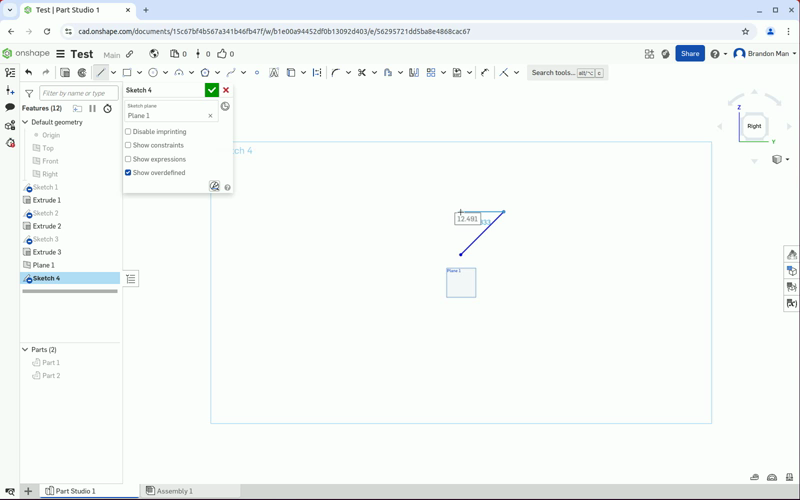
click(460, 211)
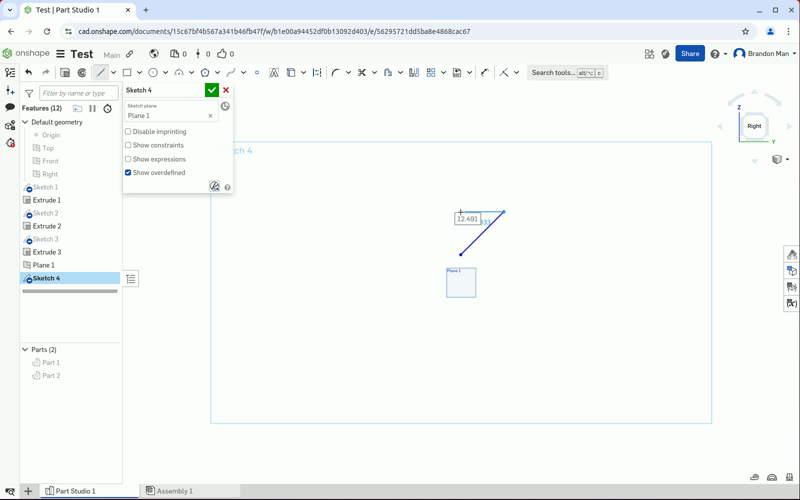
key_up(shift)
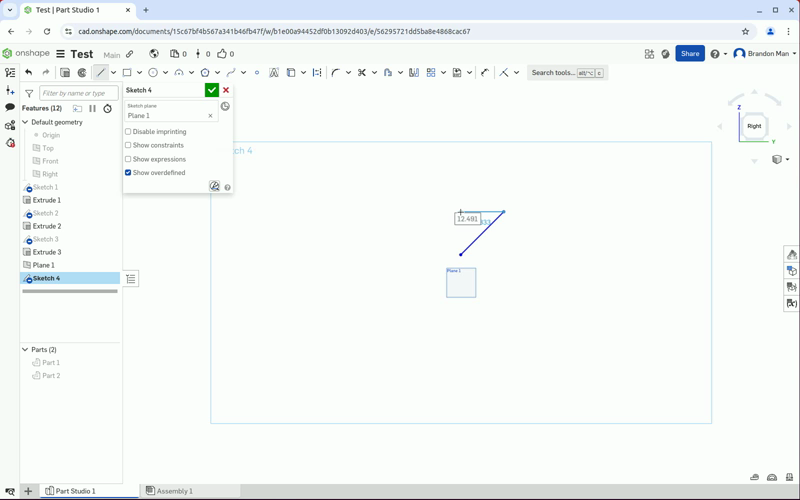
mouse_move(490, 211)
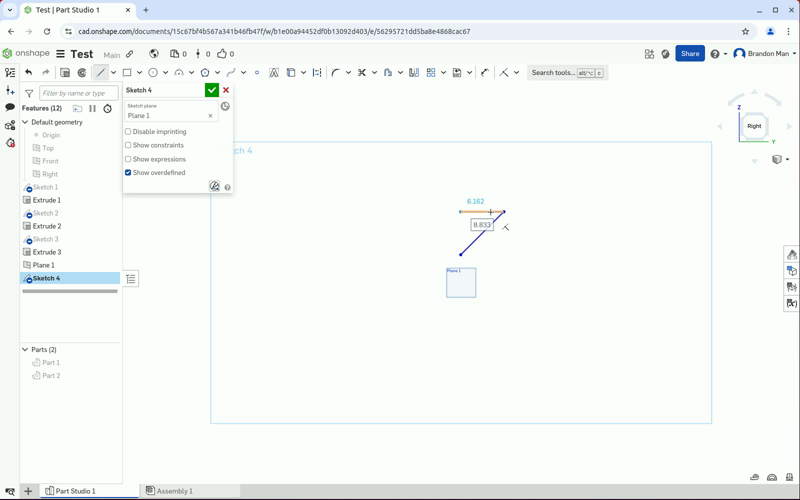
key_down(shift)
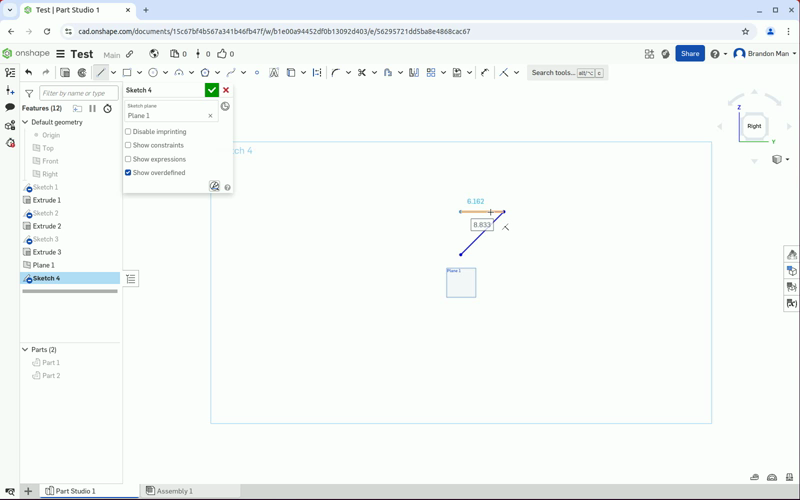
mouse_move(460, 254)
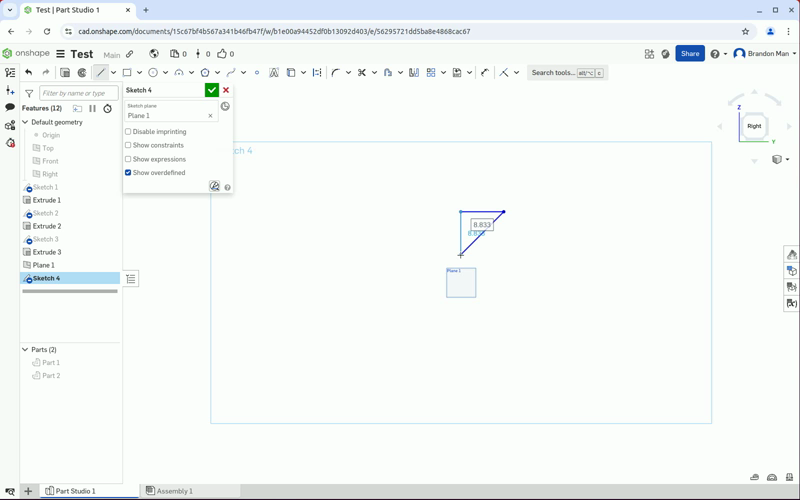
key_up(shift)
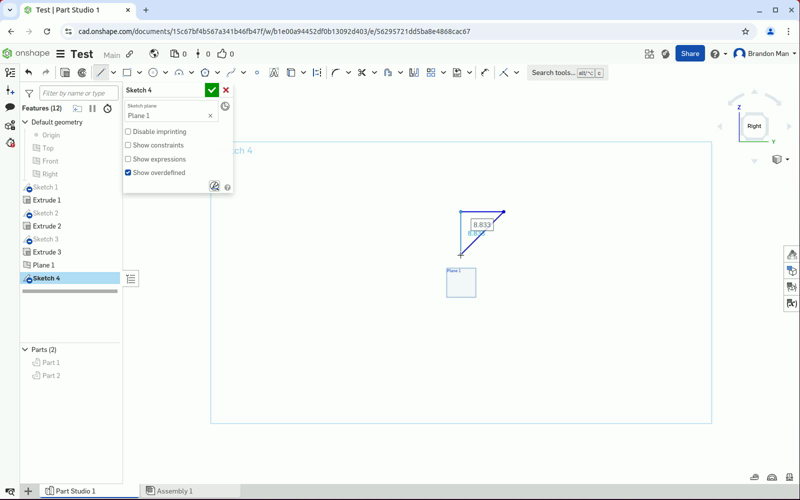
click(460, 254)
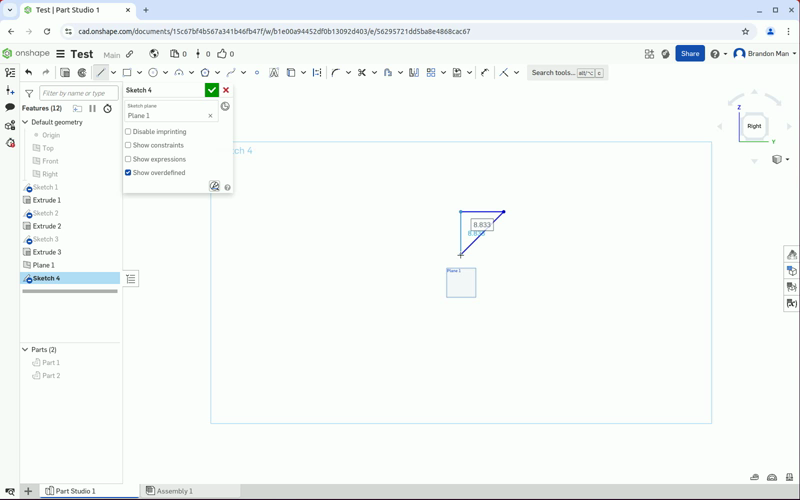
key(esc)
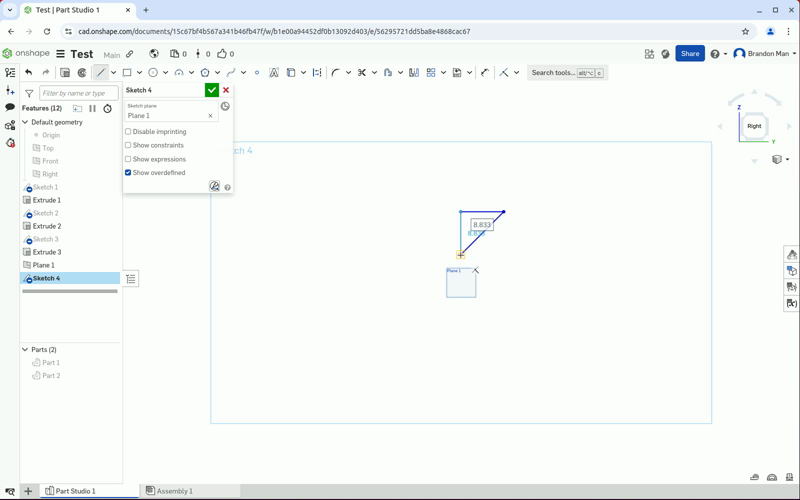
mouse_move(471, 213)
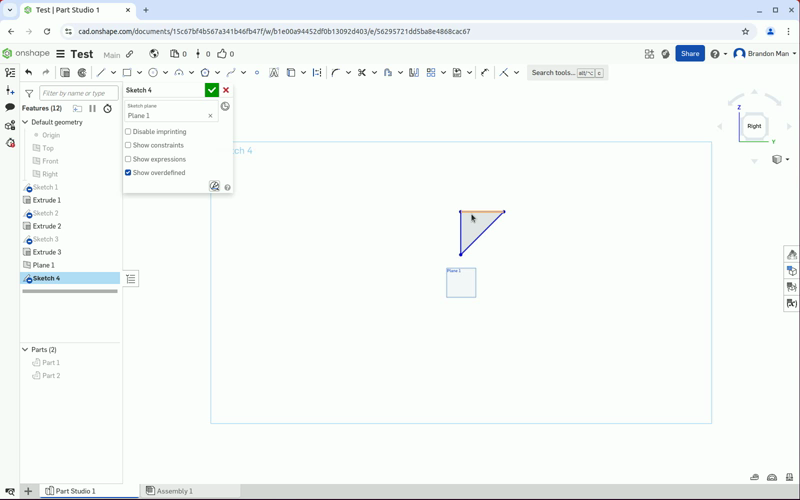
scroll(6)
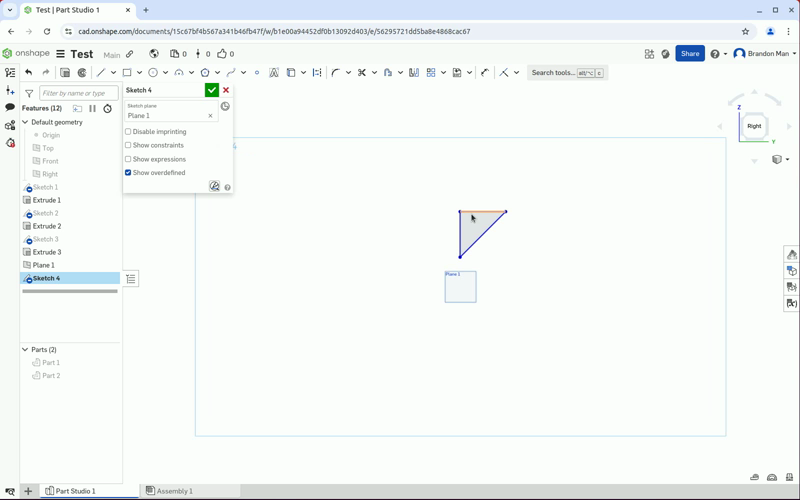
scroll(6)
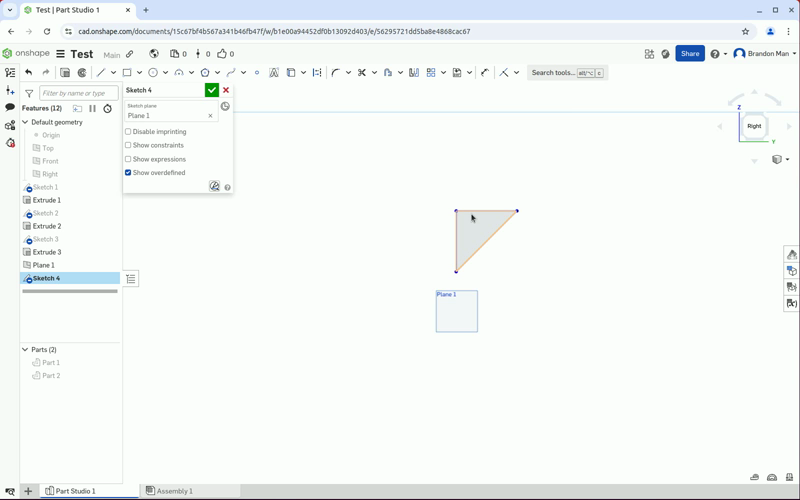
scroll(6)
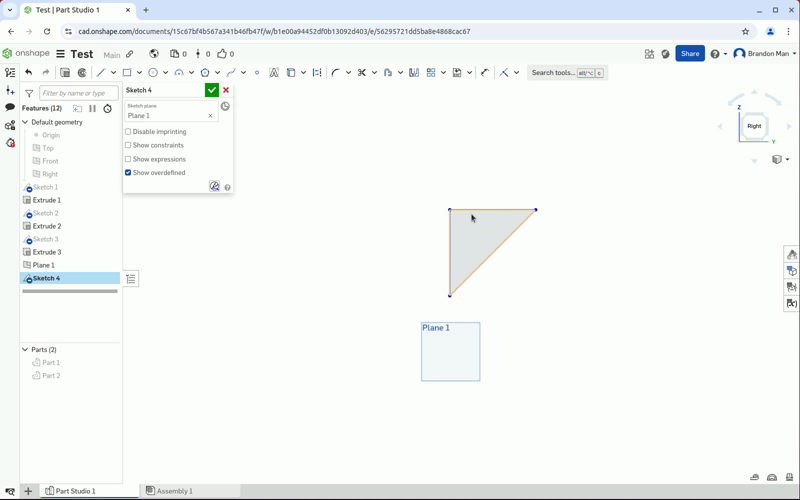
scroll(6)
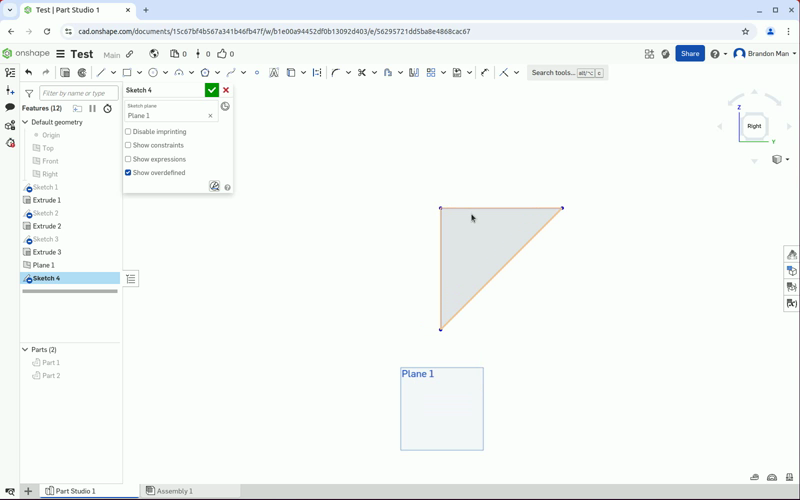
scroll(6)
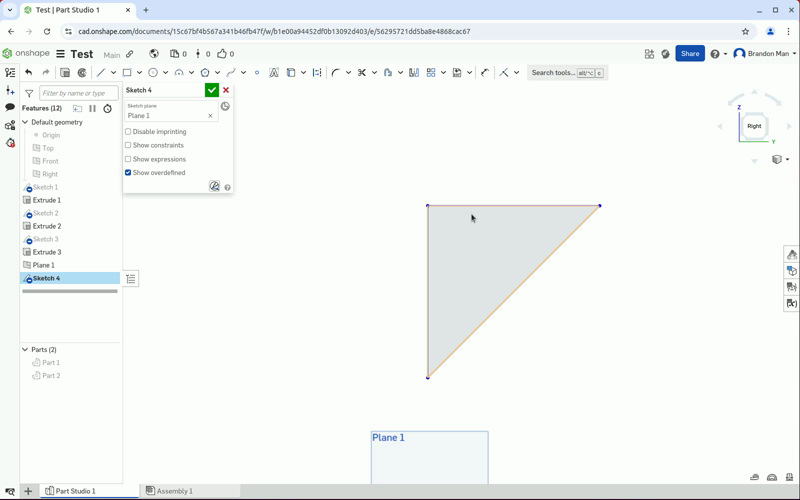
scroll(6)
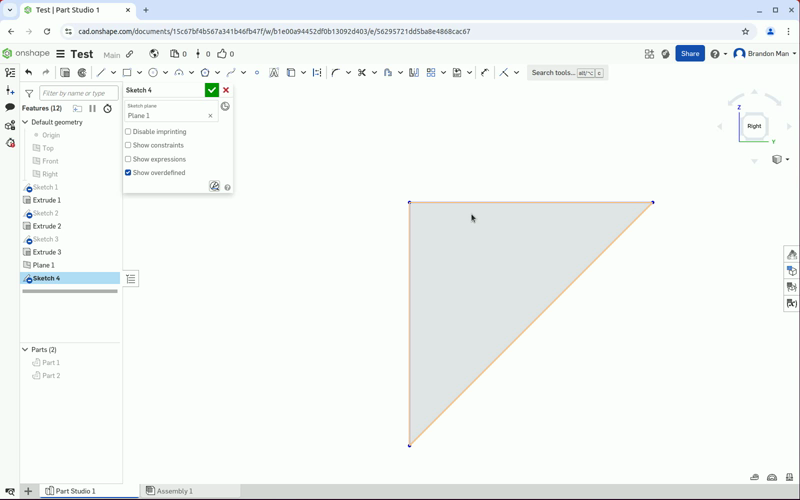
scroll(6)
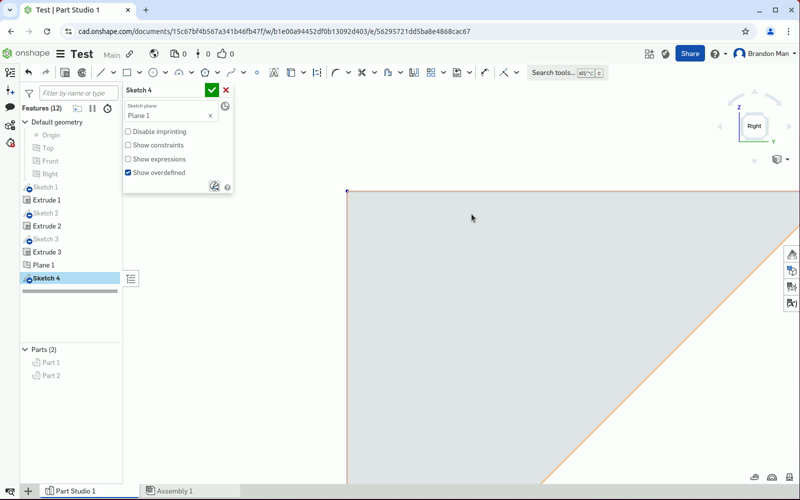
click(471, 213)
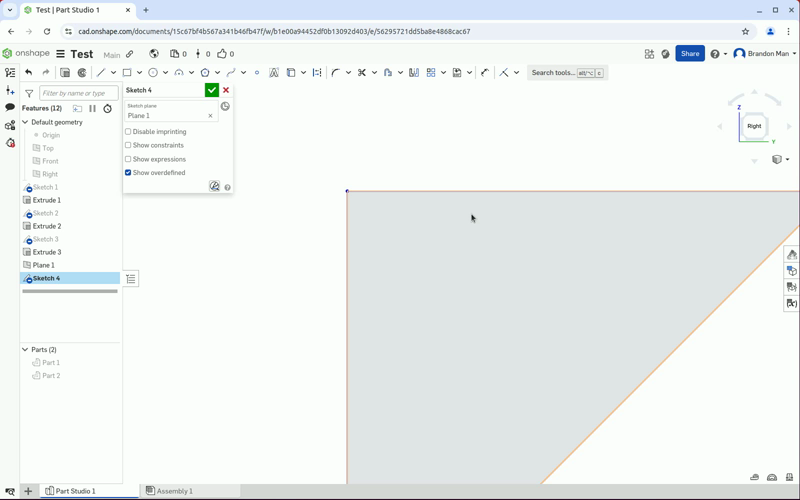
scroll(-6)
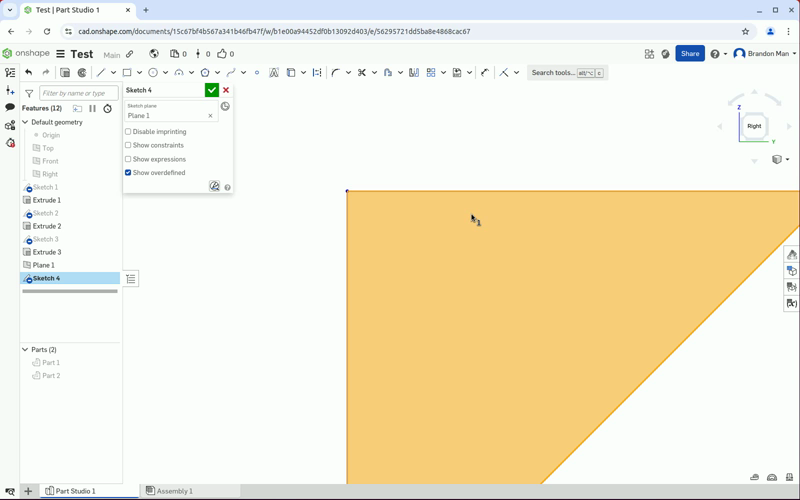
scroll(-6)
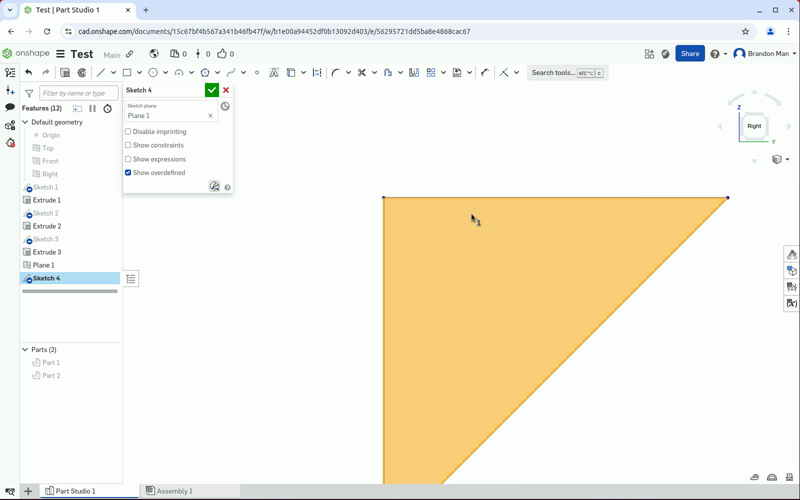
scroll(-6)
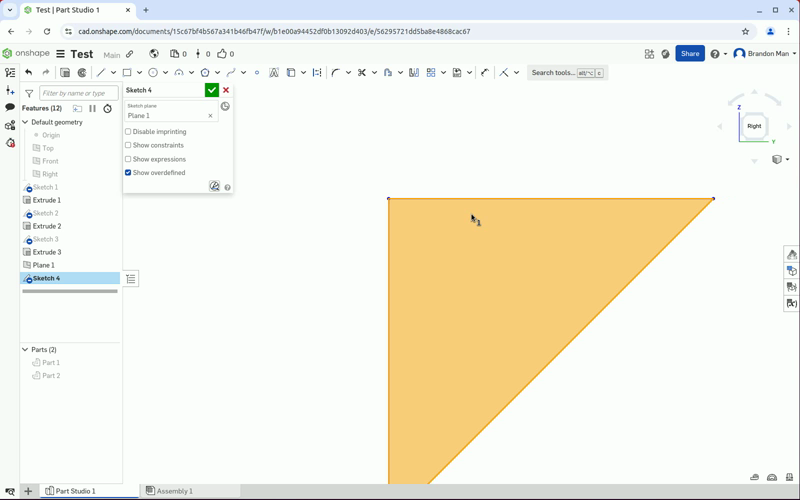
scroll(-6)
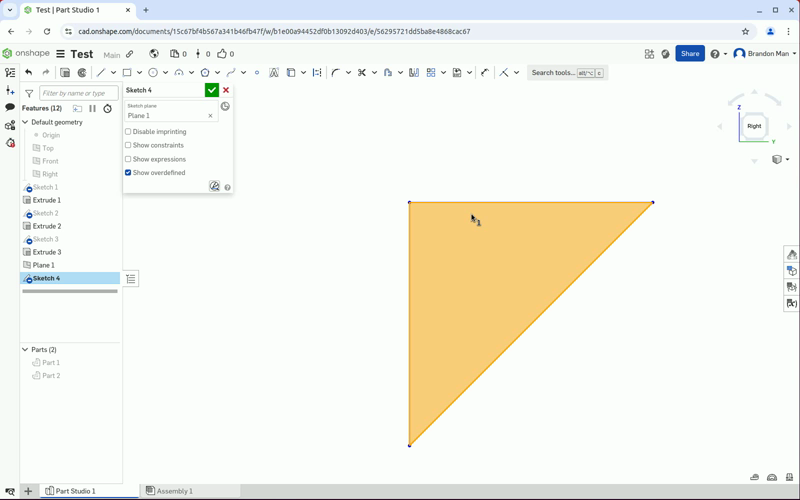
scroll(-6)
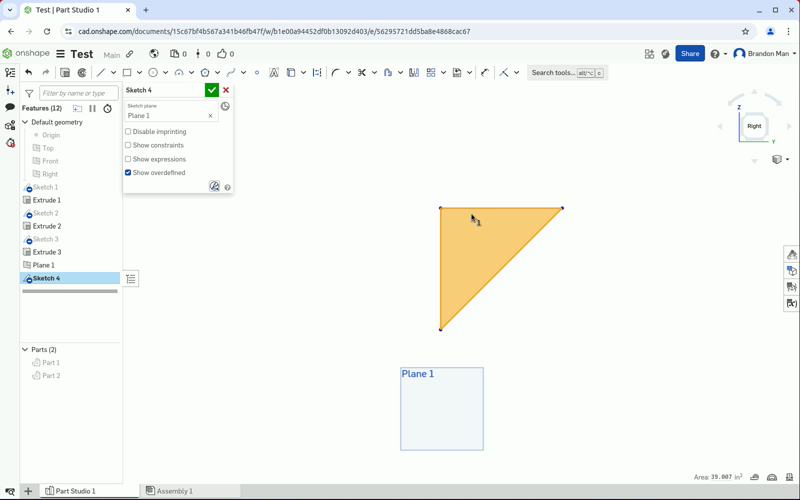
scroll(-6)
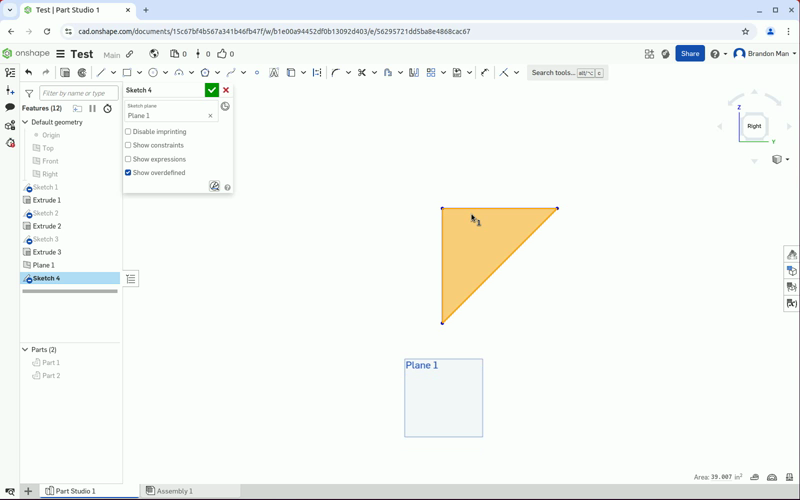
scroll(-6)
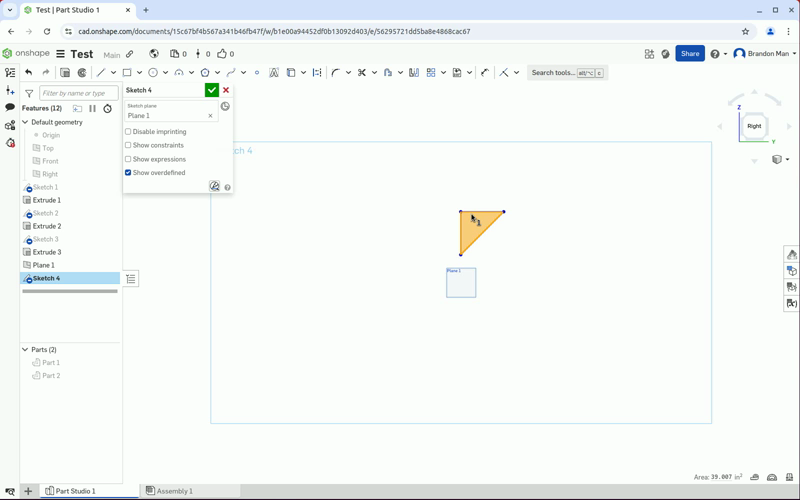
mouse_move(73, 352)
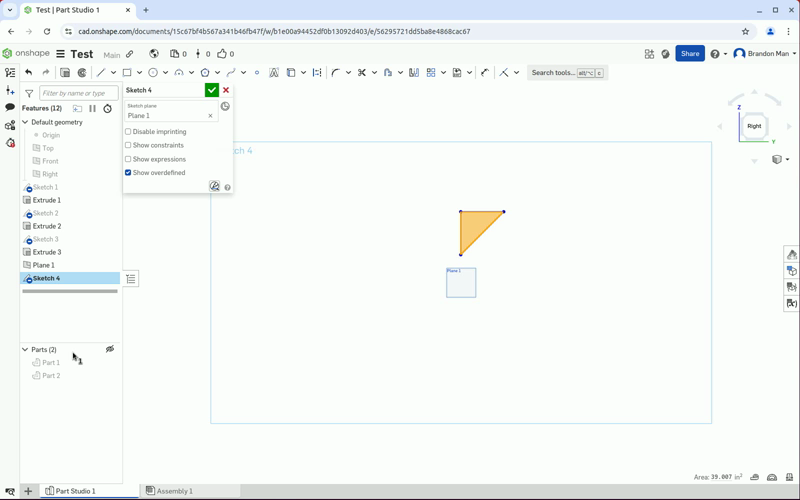
key(shift+y)
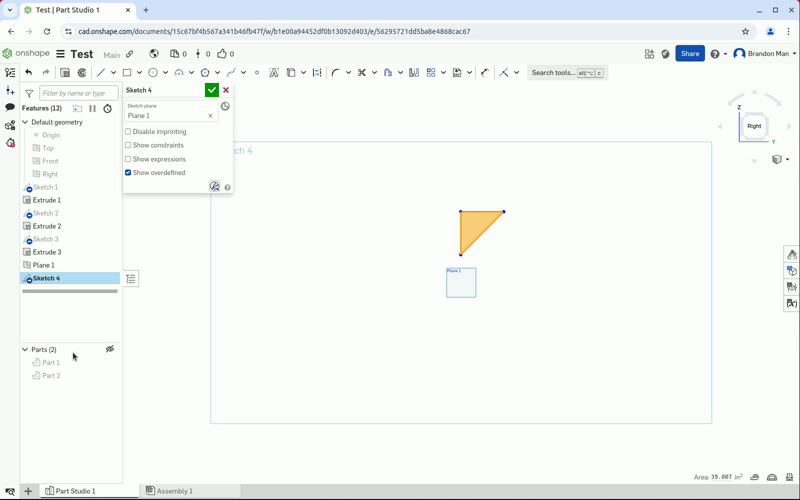
key(shift+e)
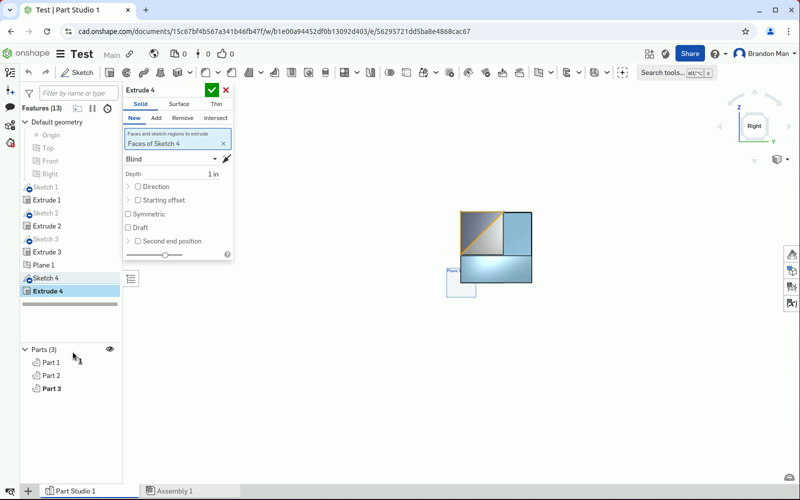
mouse_move(143, 106)
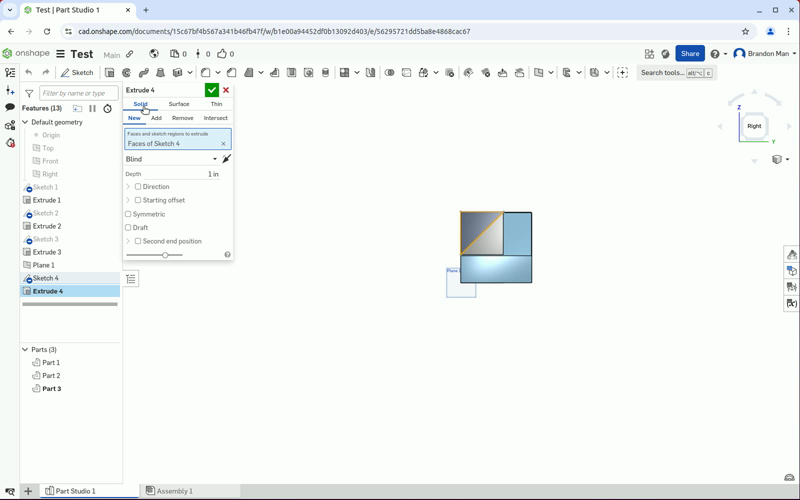
click(143, 106)
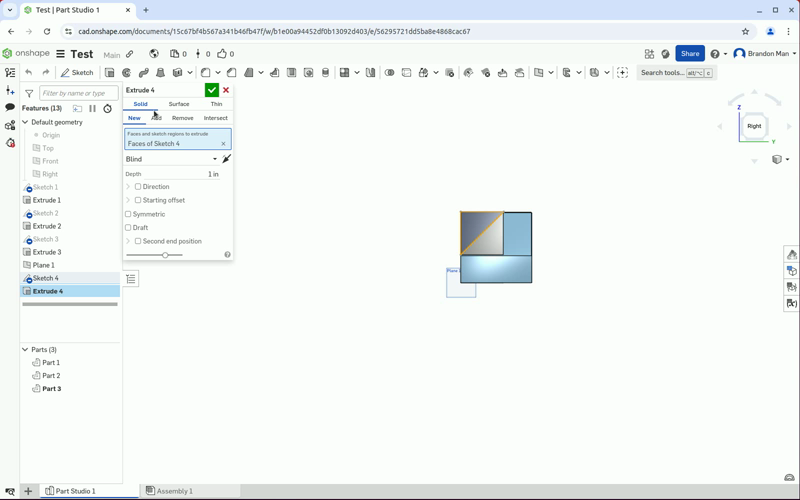
mouse_move(186, 120)
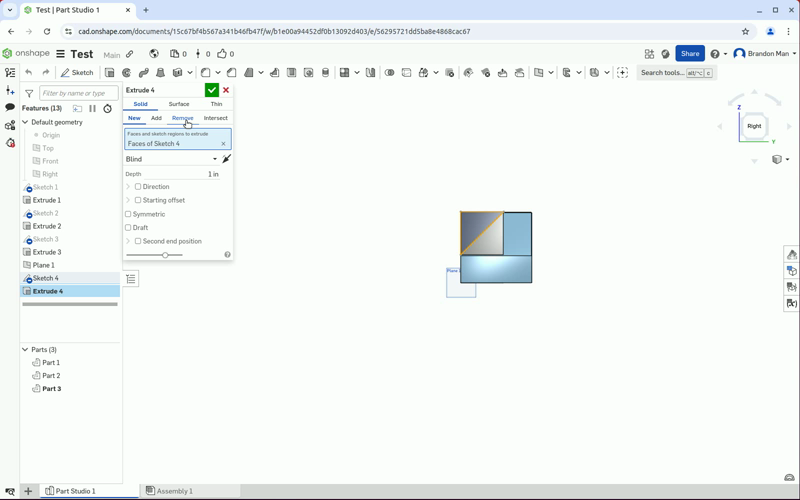
click(186, 120)
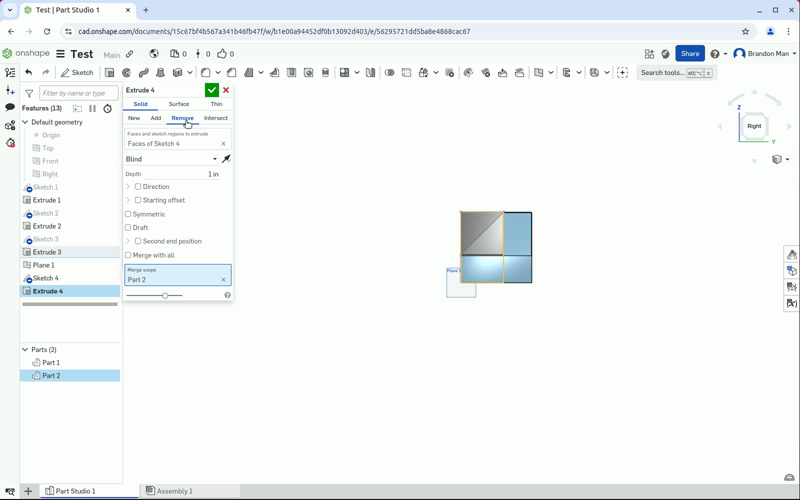
key(tab, 4)
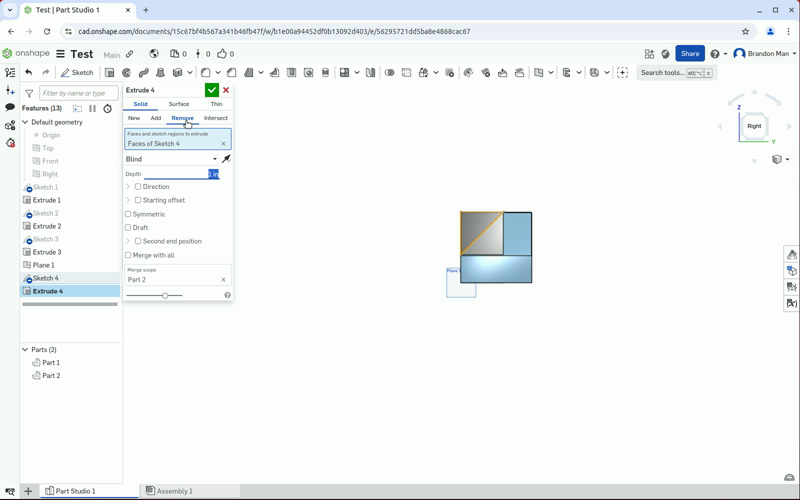
text(11.554)
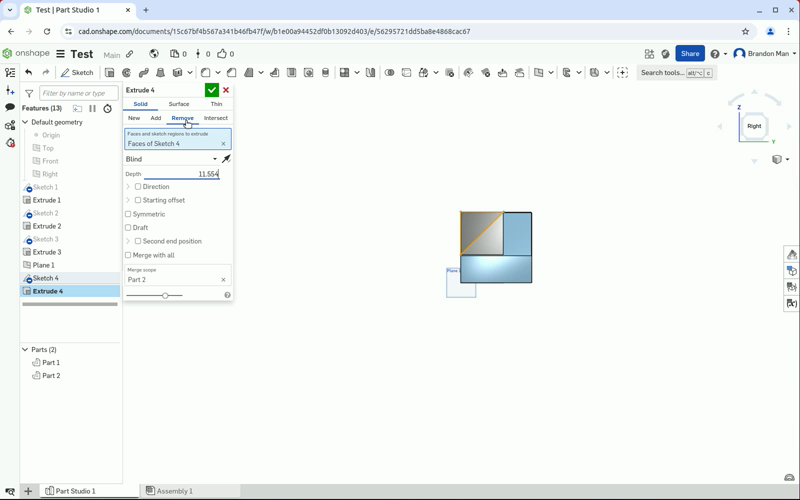
key(tab, 6)
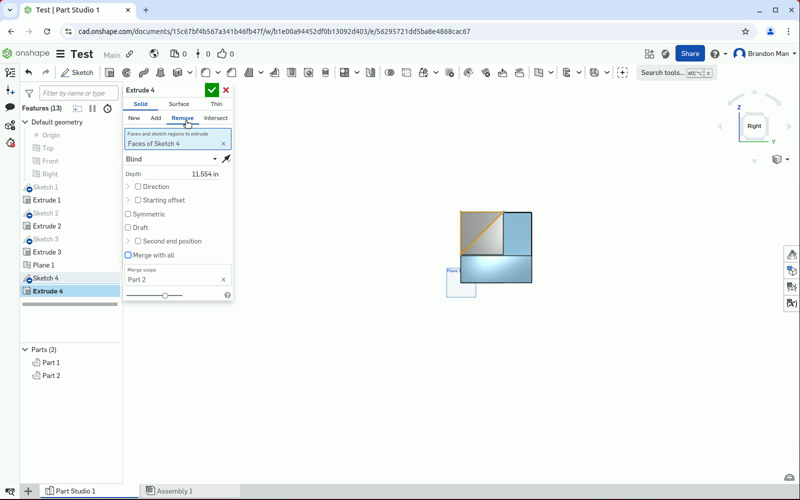
key(space)
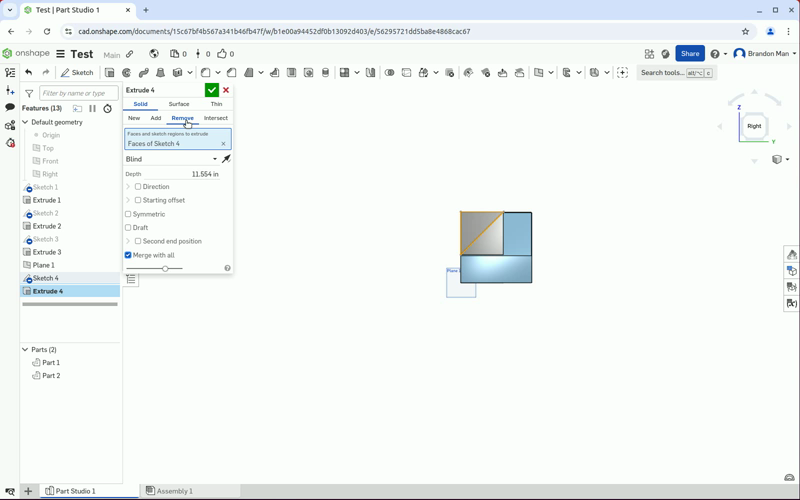
key(enter)
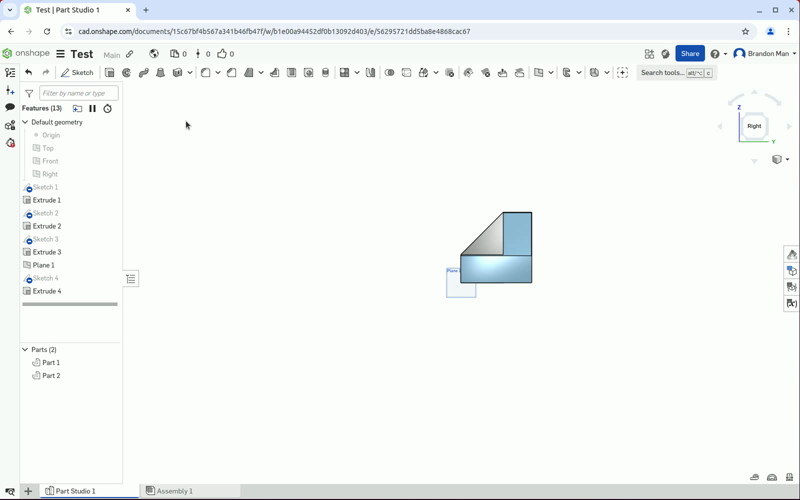
key(shift+h)
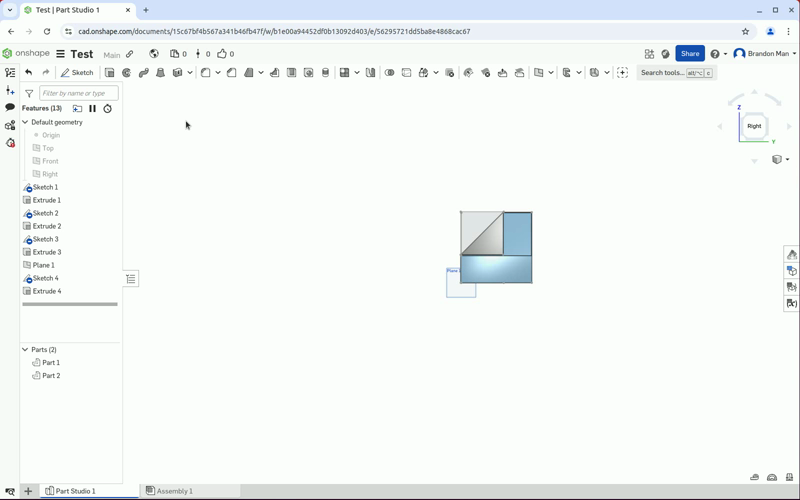
key(shift+h)
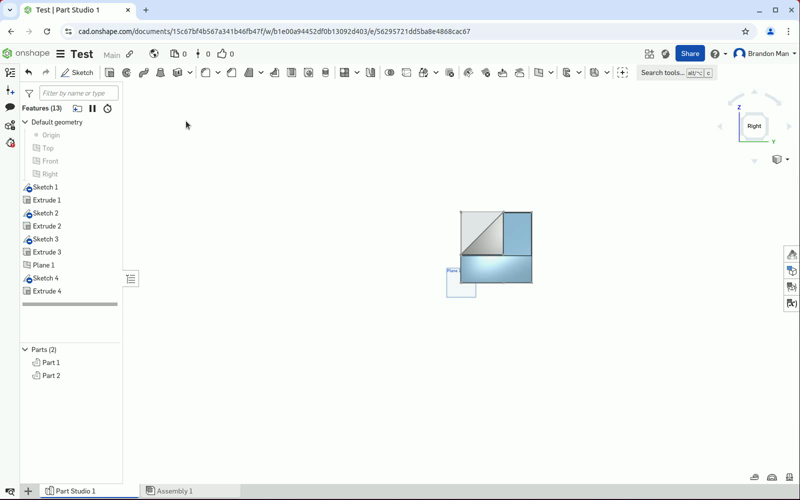
key(shift+7)
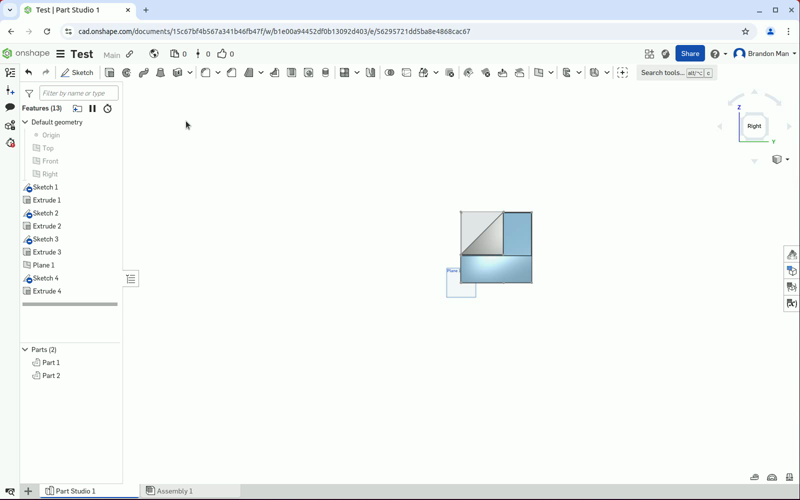
key(right, 2)
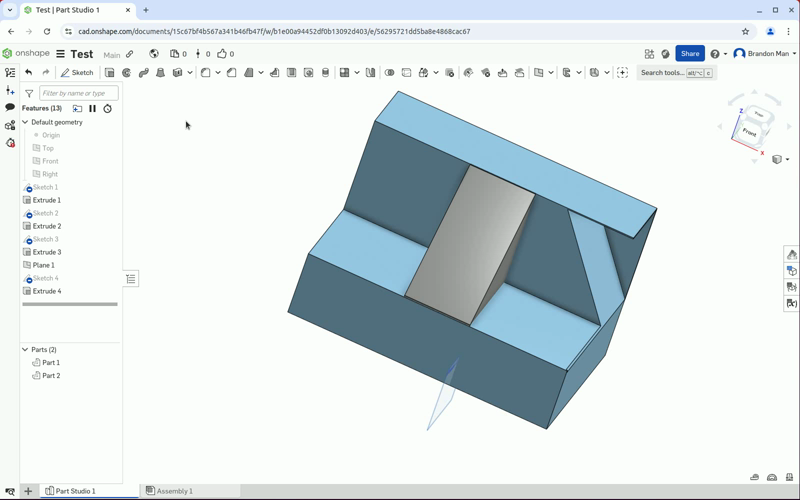
key(down, 2)
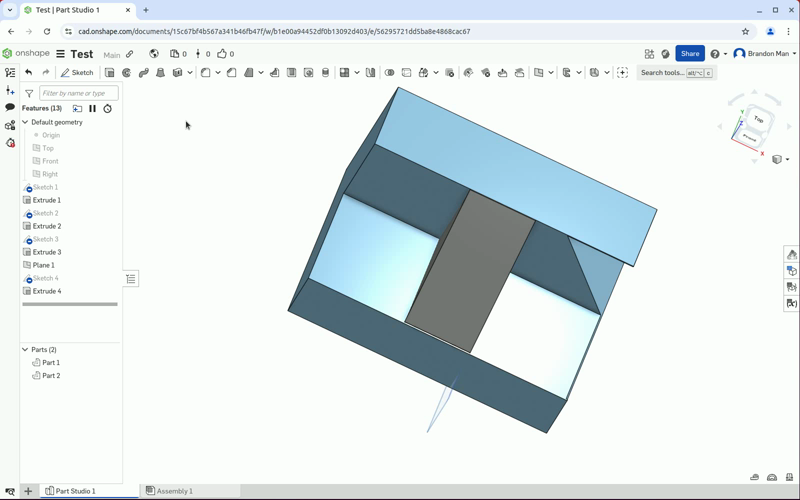
key(up, 2)
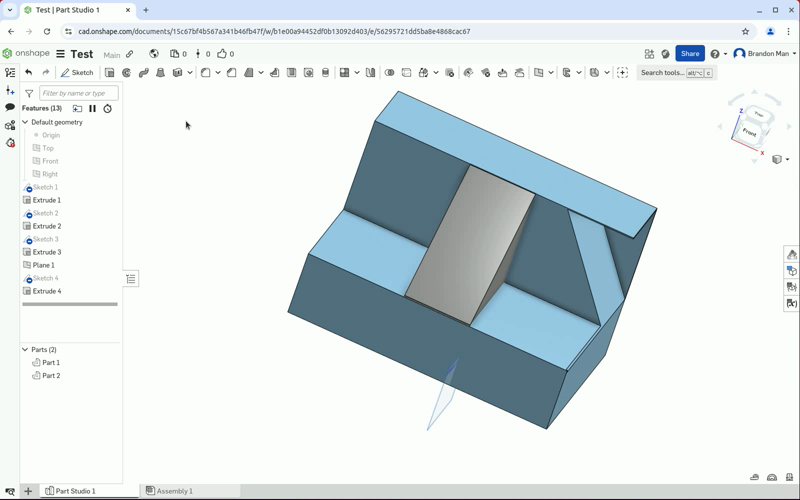
key(left, 2)
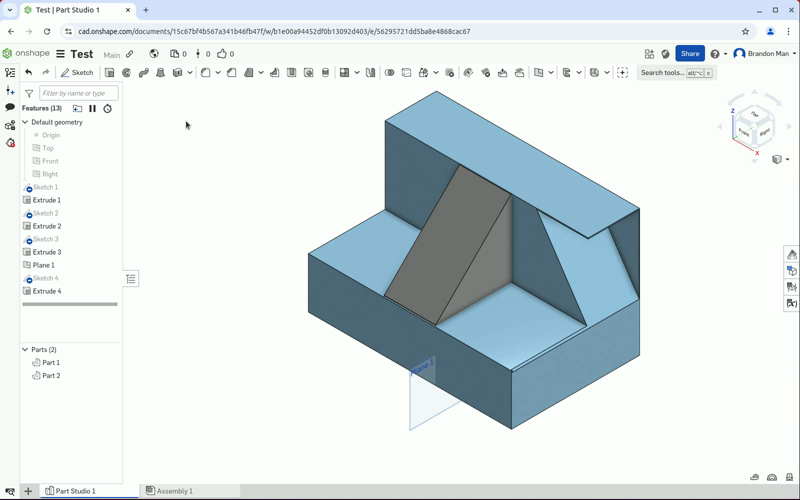
mouse_move(73, 189)
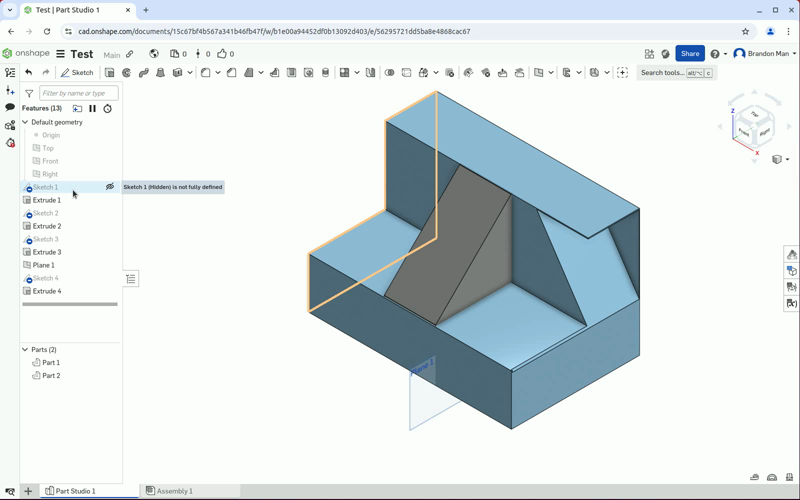
click(73, 189)